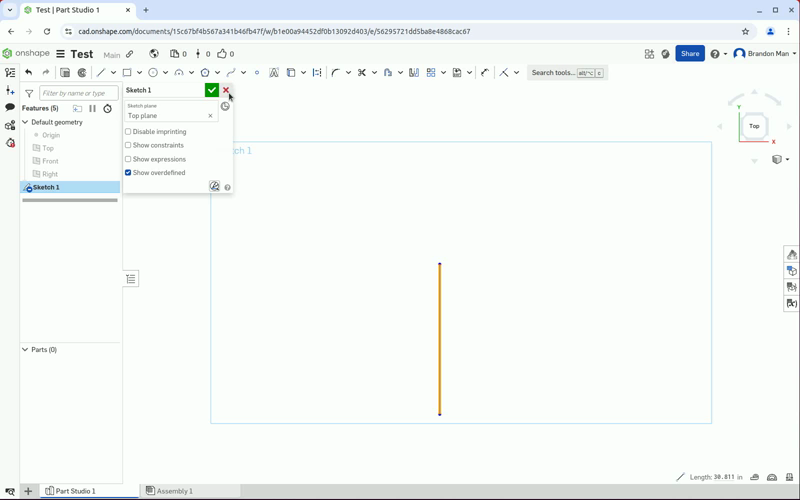
key(shift+h)
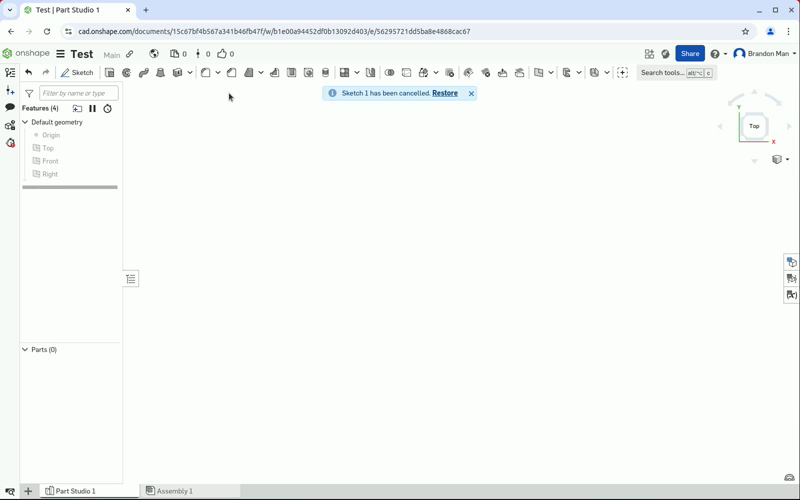
mouse_move(73, 352)
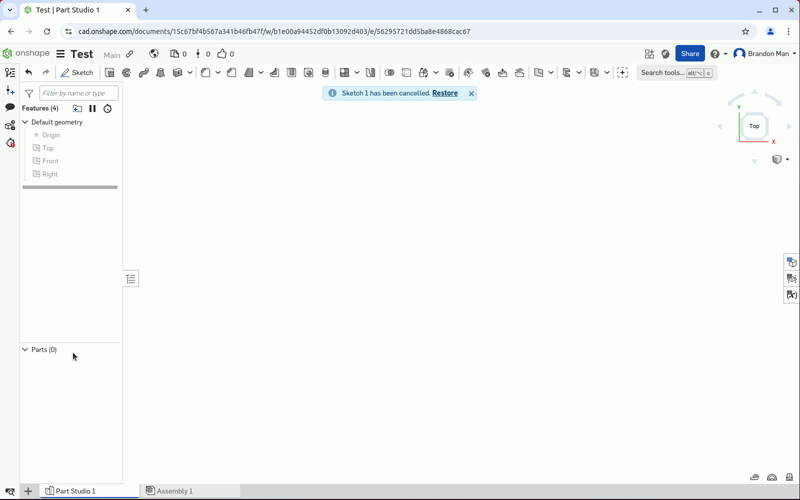
key(y)
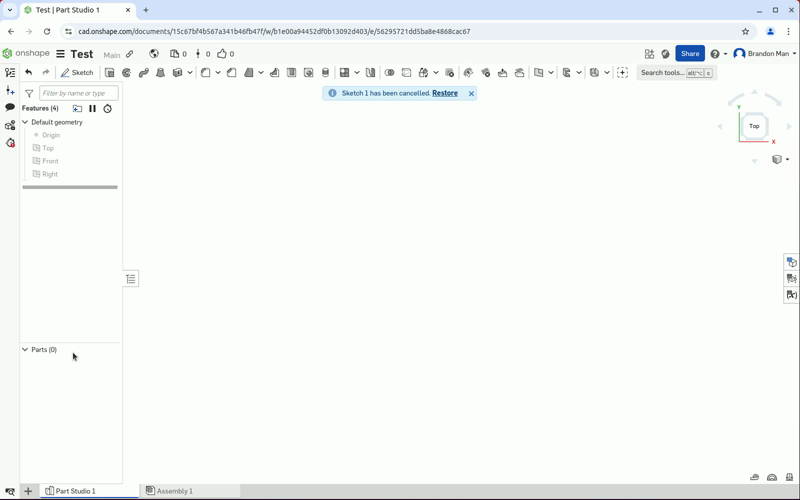
key(shift+p)
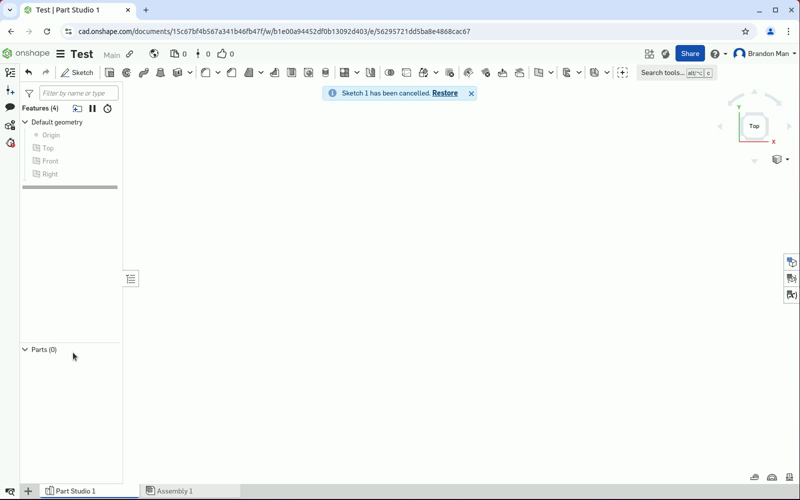
key(space)
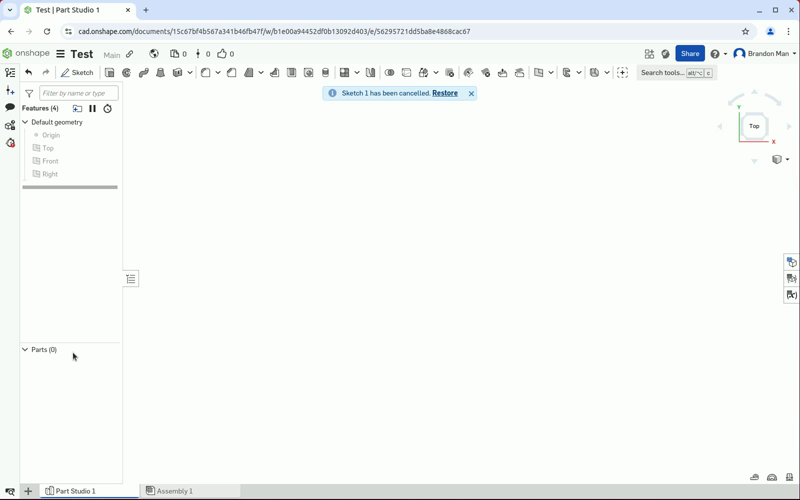
key_down(shift)
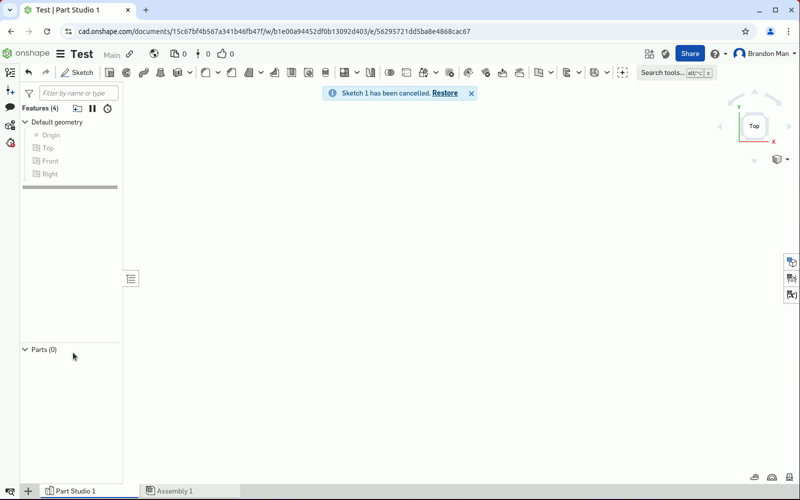
key(up)
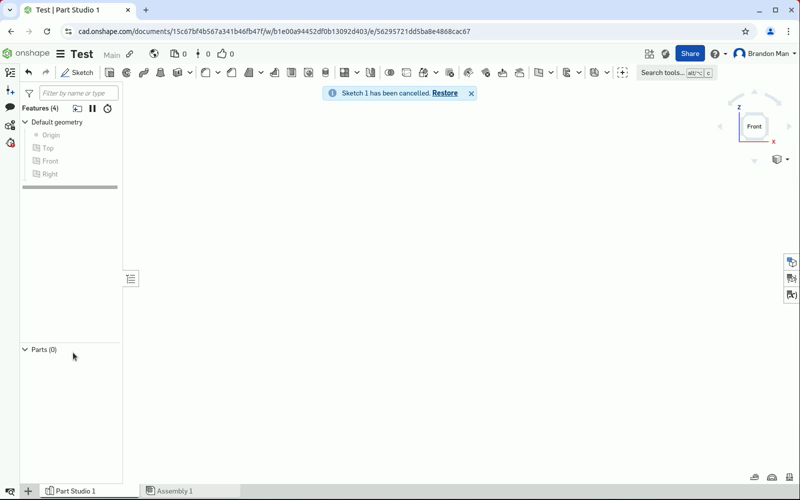
key_up(shift)
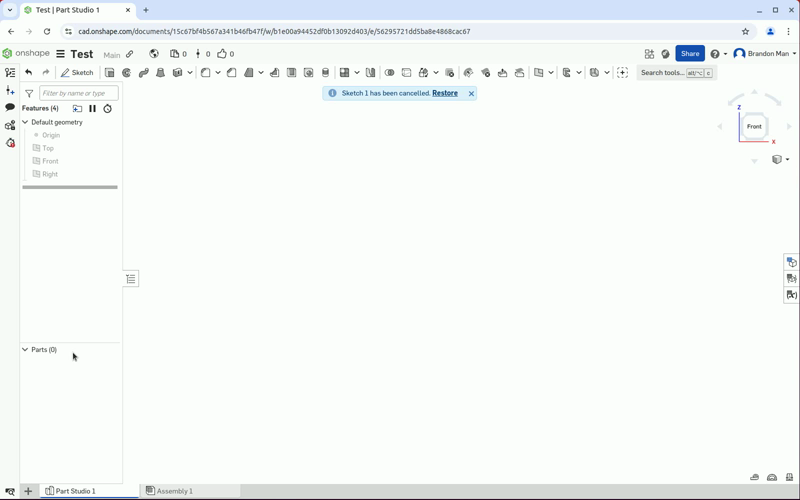
mouse_move(73, 352)
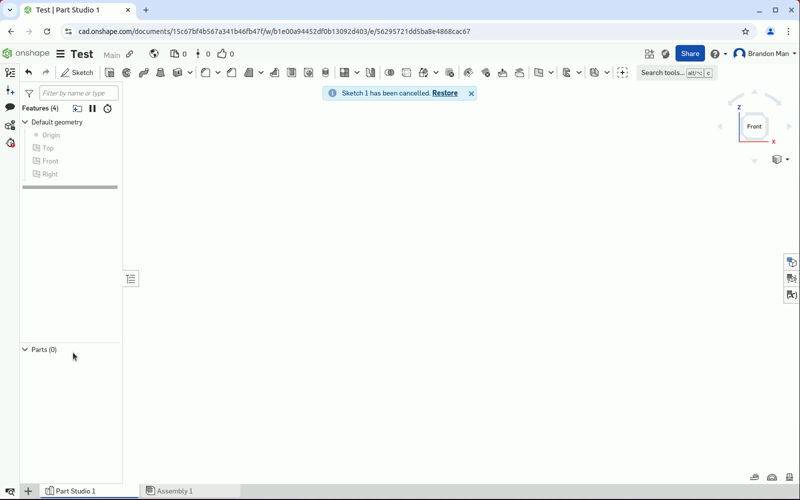
key(shift+y)
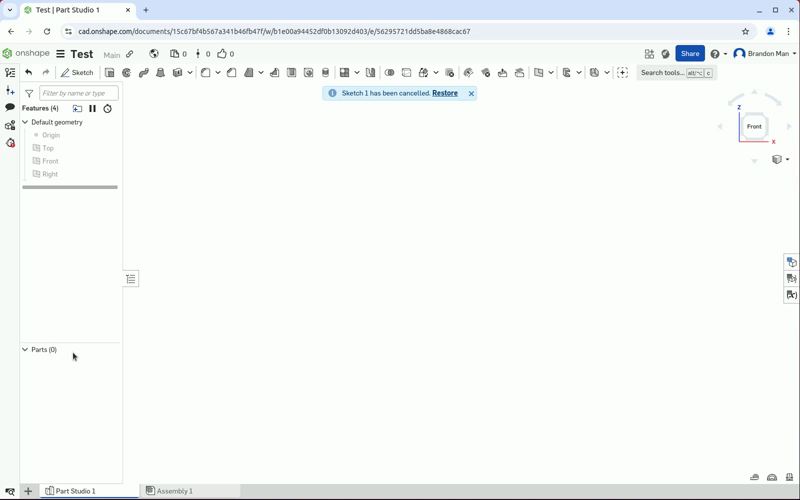
key(shift+s)
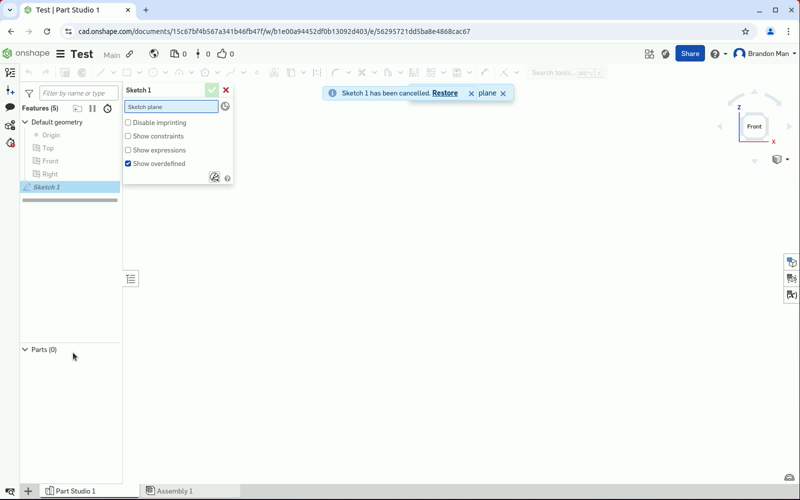
mouse_move(73, 163)
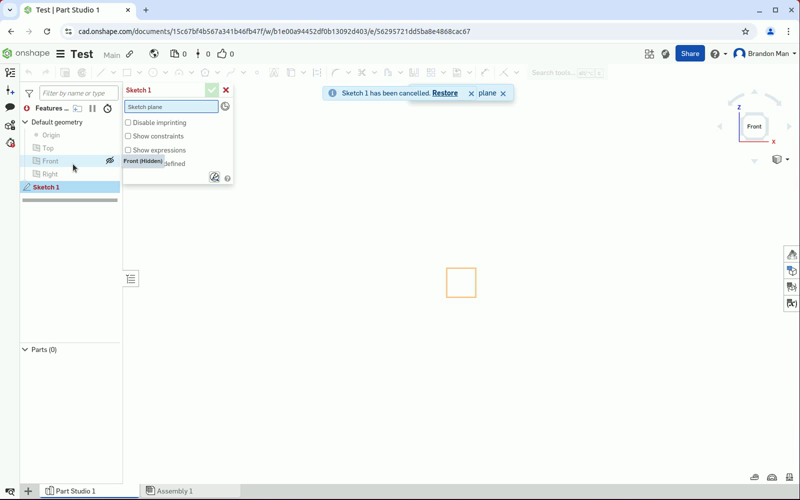
click(73, 163)
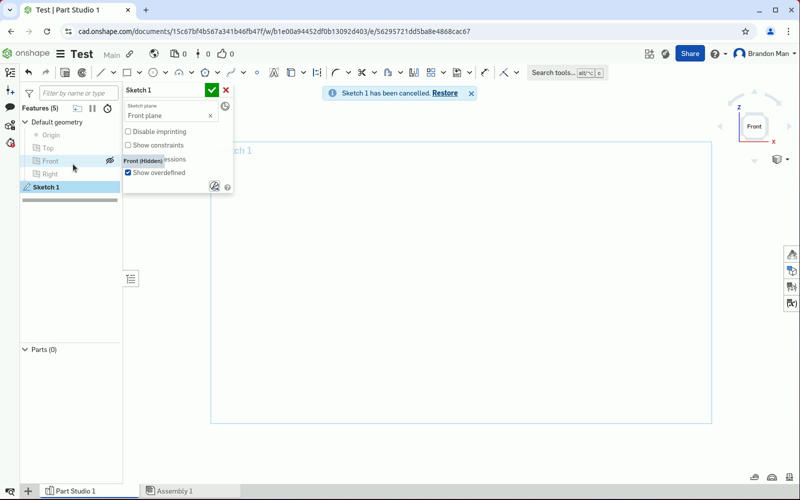
mouse_move(73, 352)
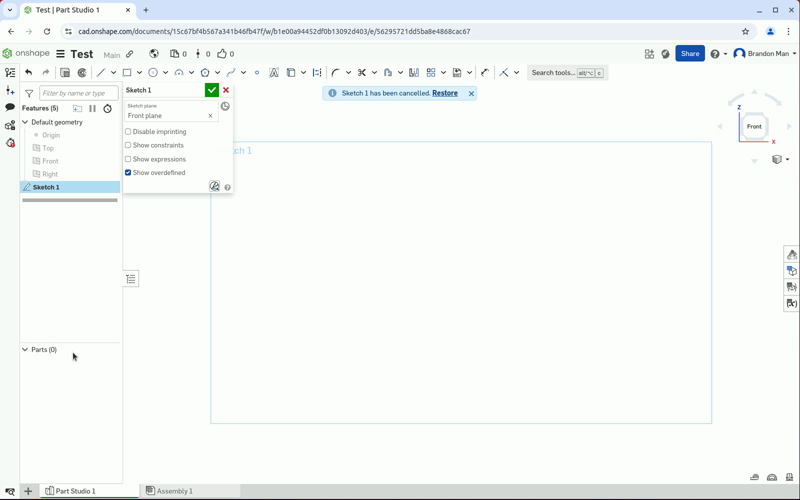
key(y)
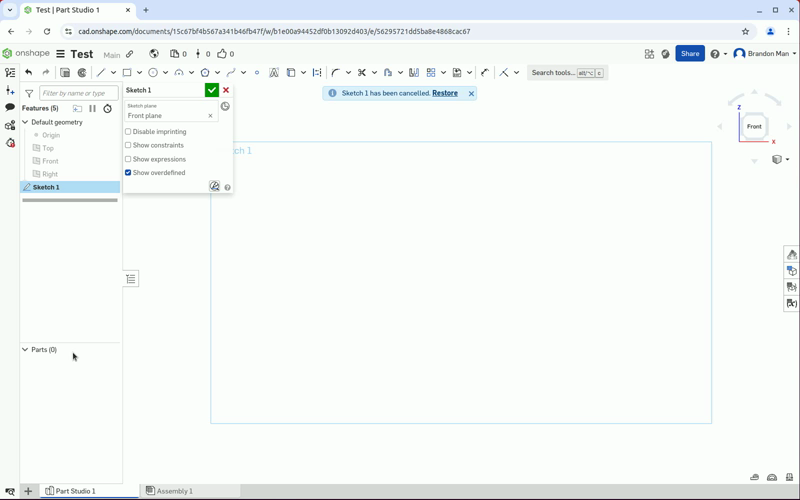
key(l)
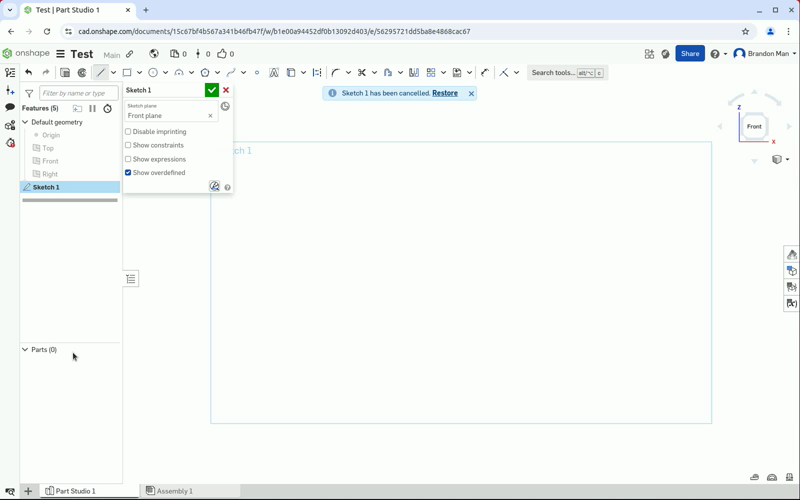
key_down(shift)
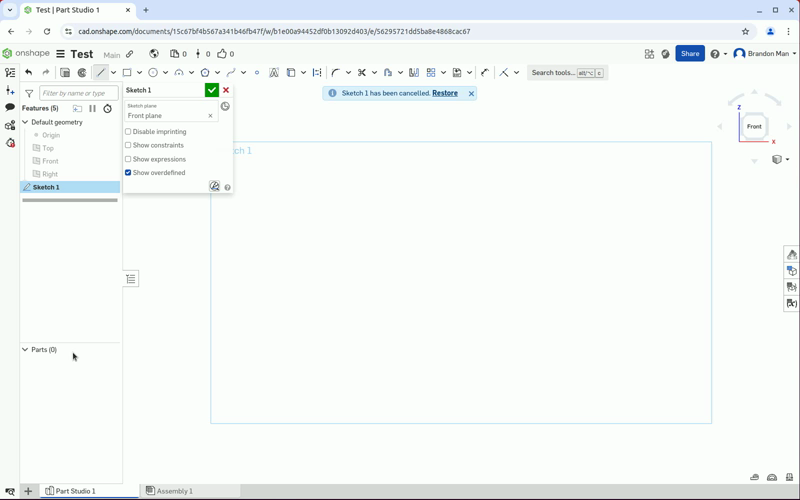
mouse_move(416, 375)
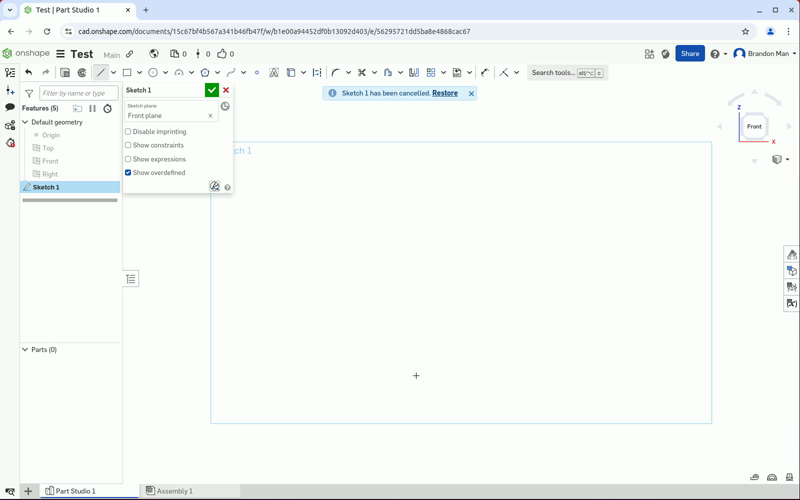
click(416, 375)
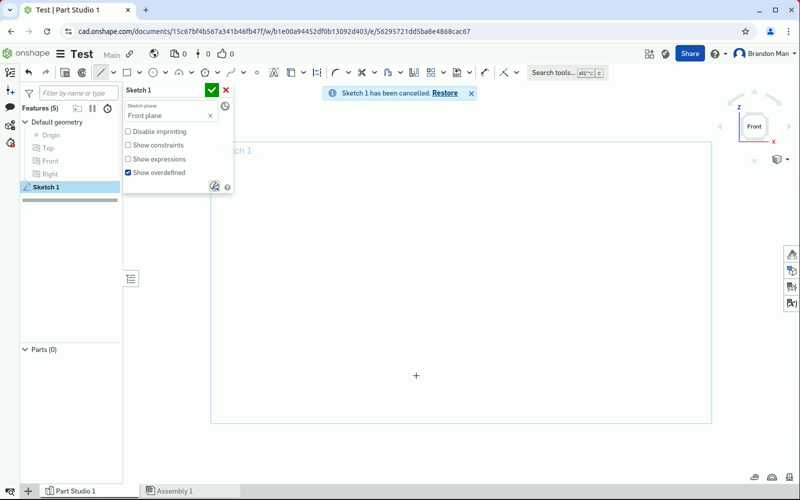
key_up(shift)
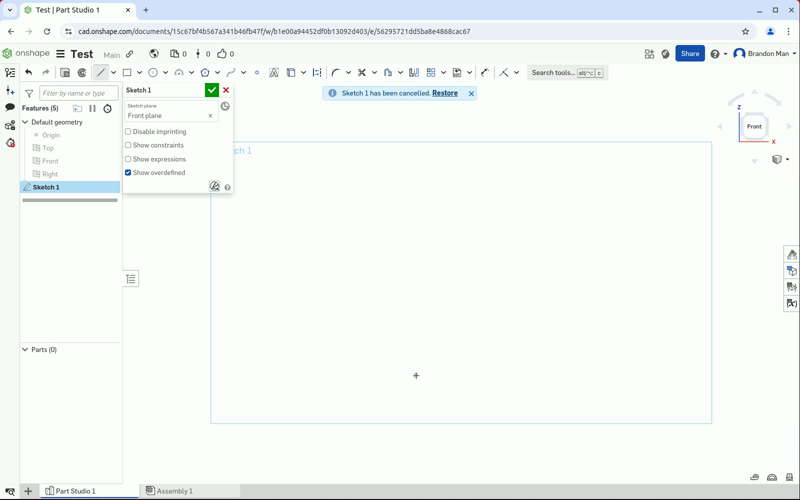
key_down(shift)
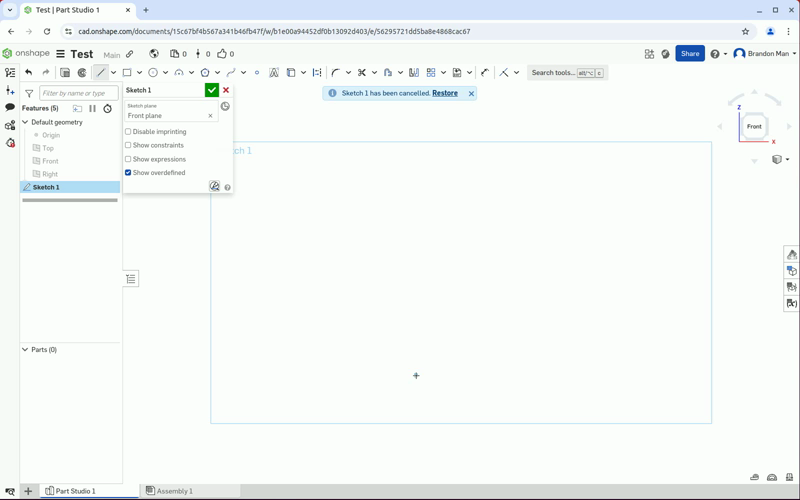
mouse_move(506, 375)
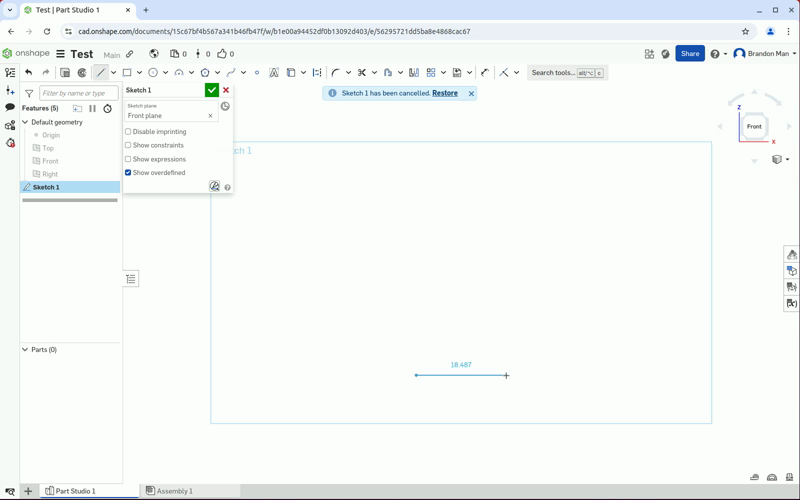
click(506, 375)
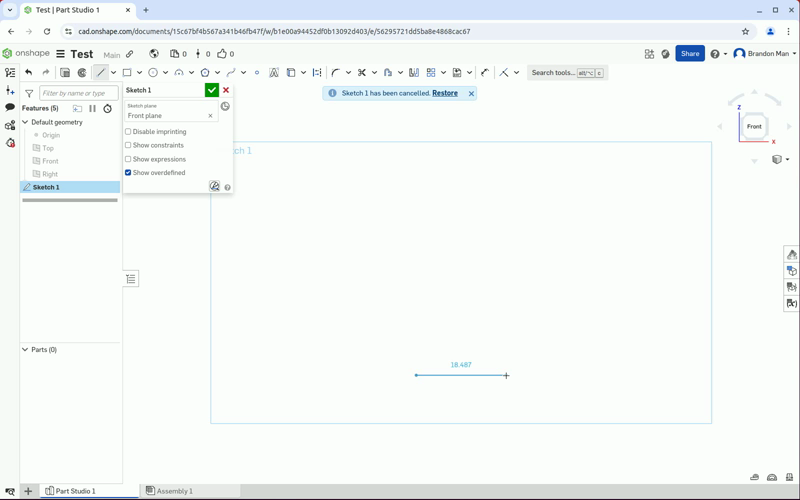
key_up(shift)
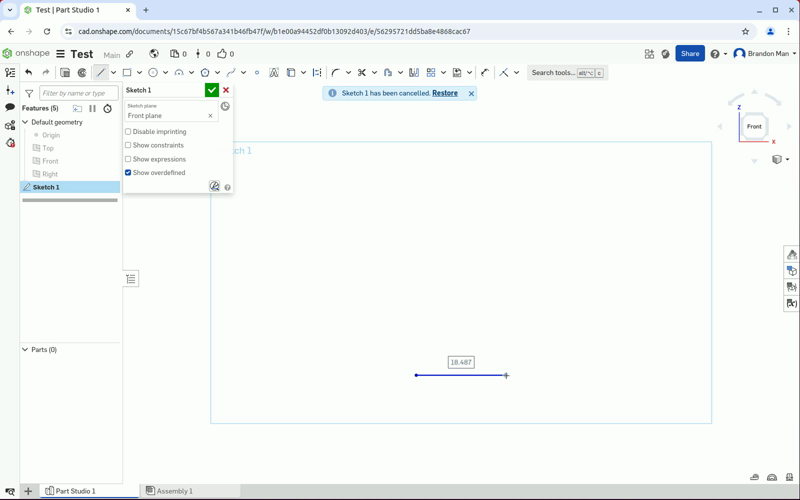
key_down(shift)
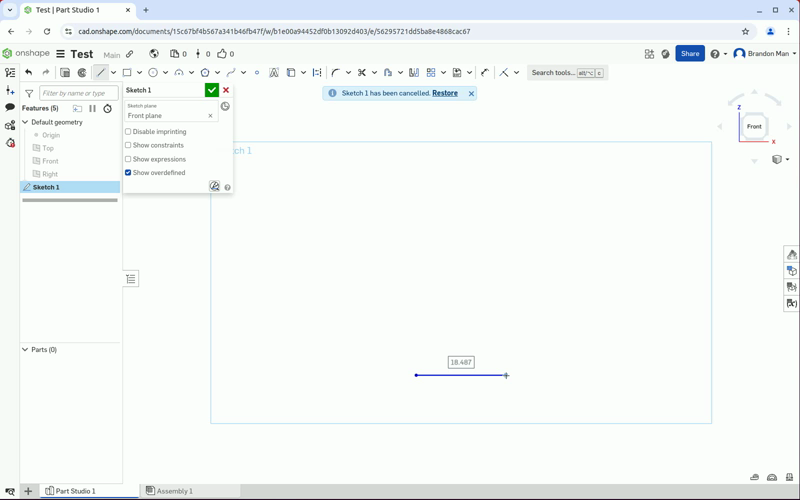
mouse_move(536, 375)
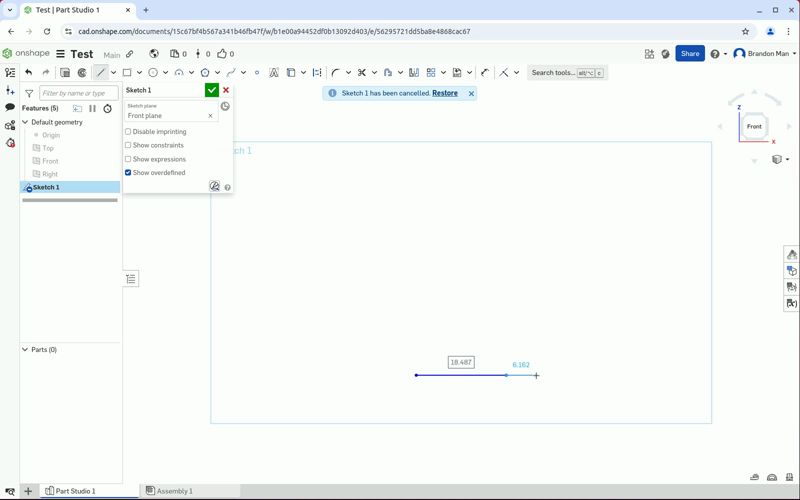
mouse_move(483, 328)
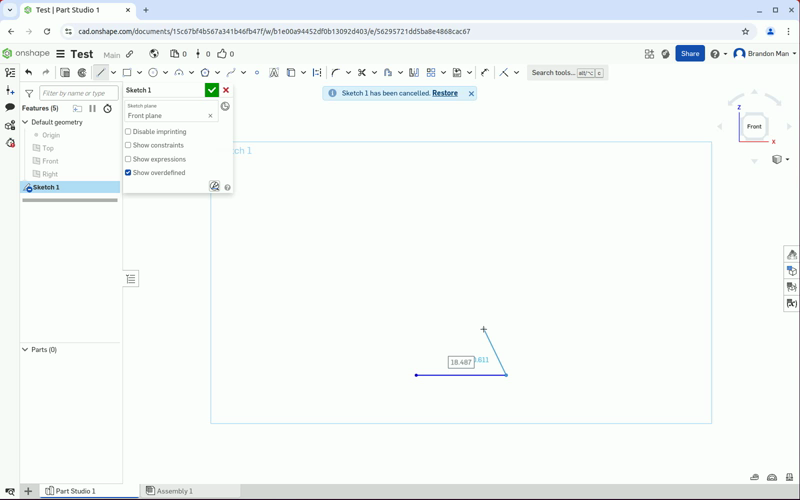
click(483, 328)
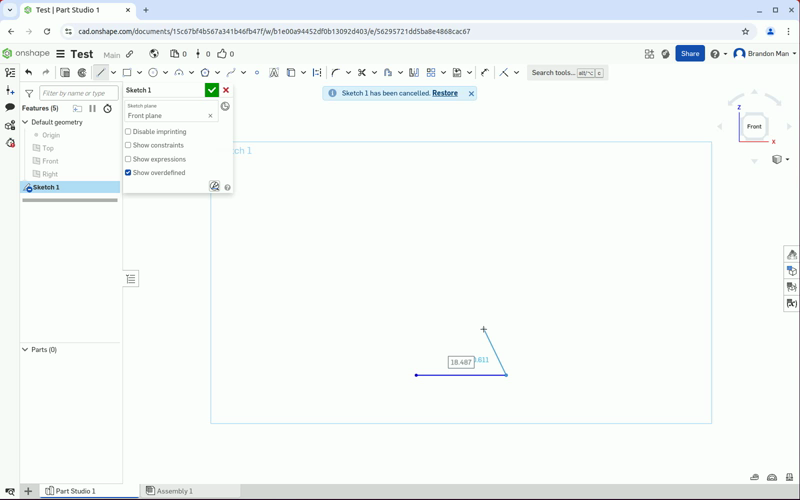
key_up(shift)
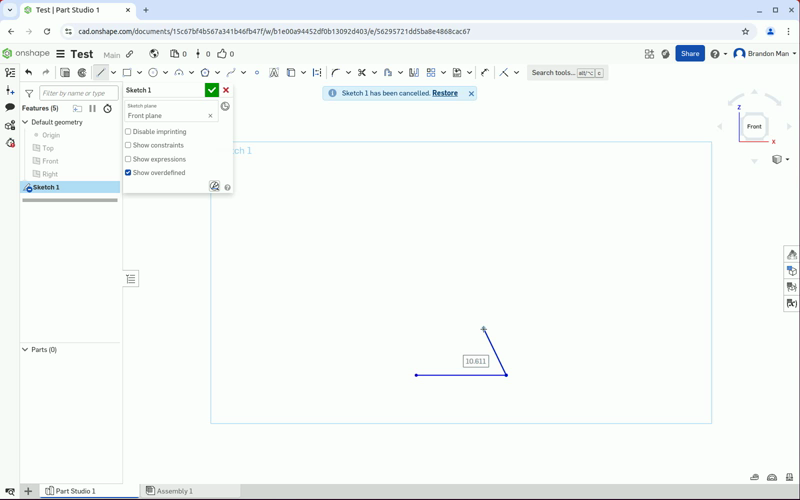
key_down(shift)
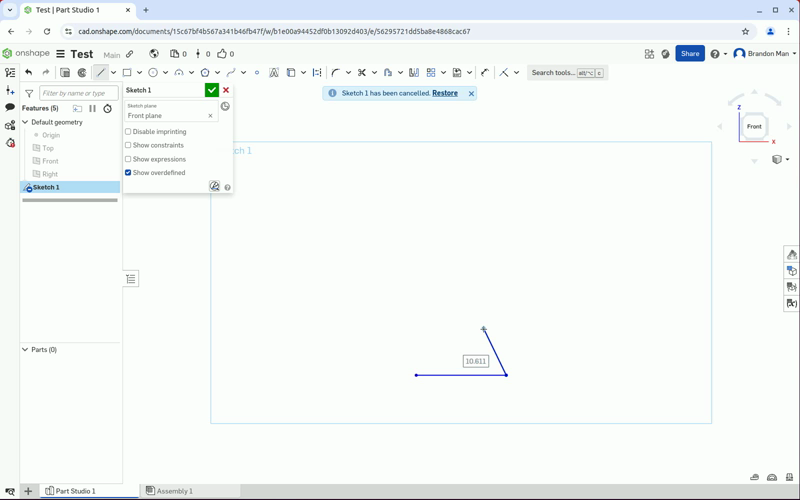
mouse_move(513, 328)
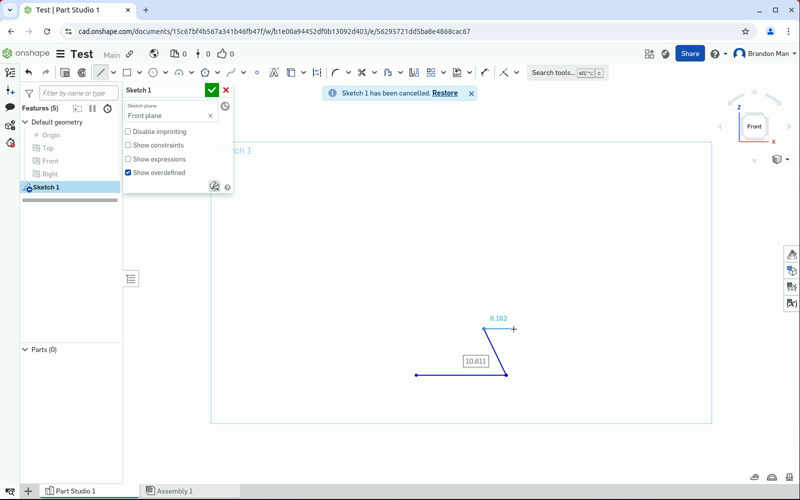
mouse_move(461, 282)
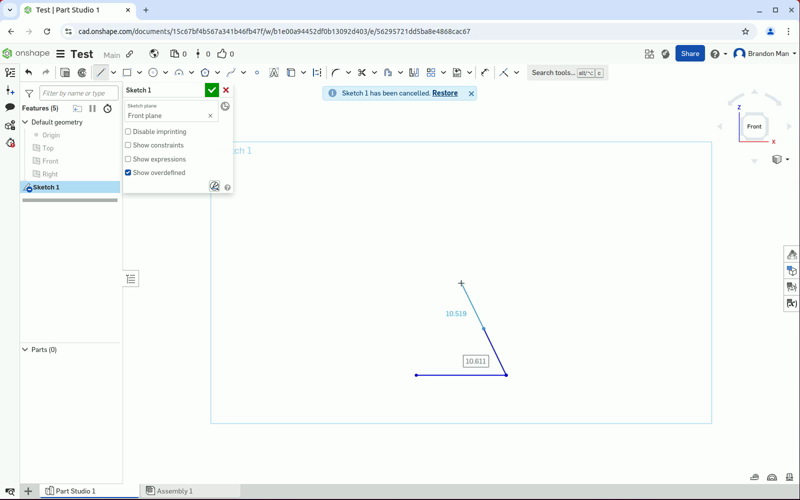
click(461, 282)
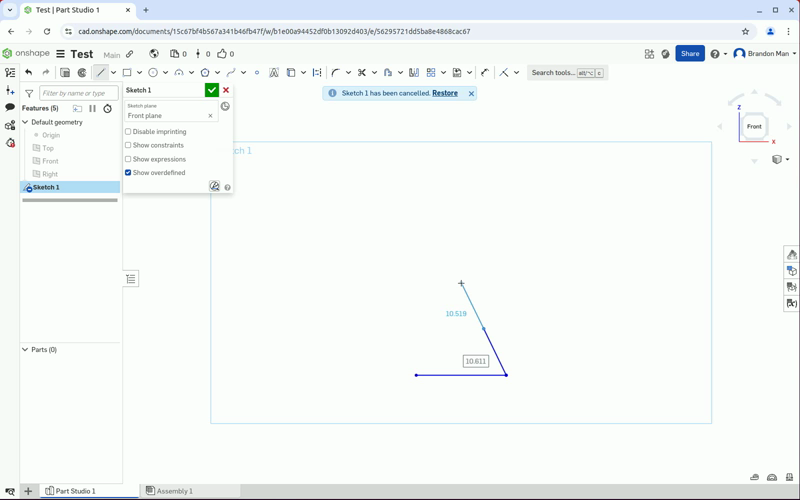
key_up(shift)
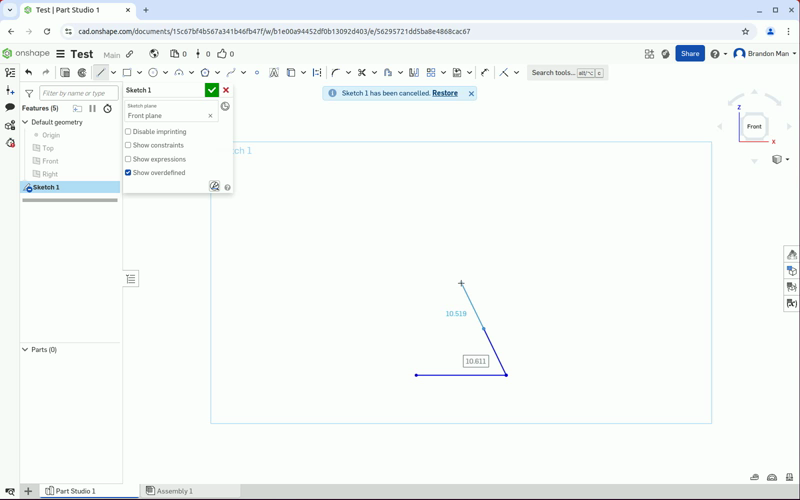
key_down(shift)
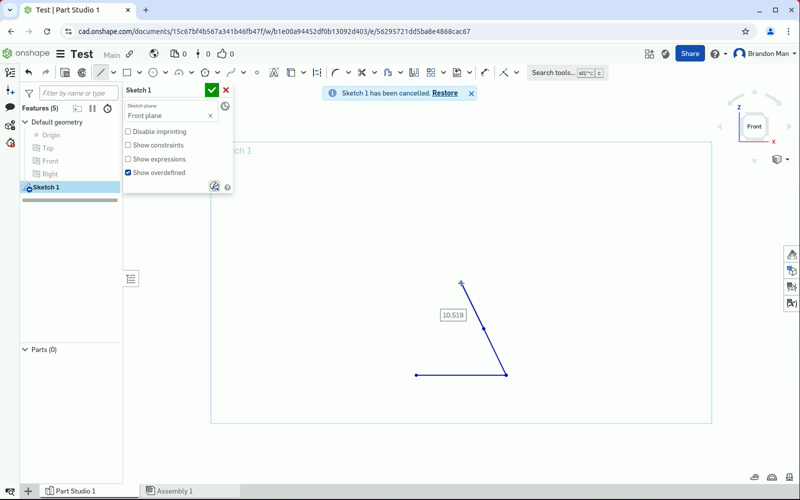
mouse_move(491, 282)
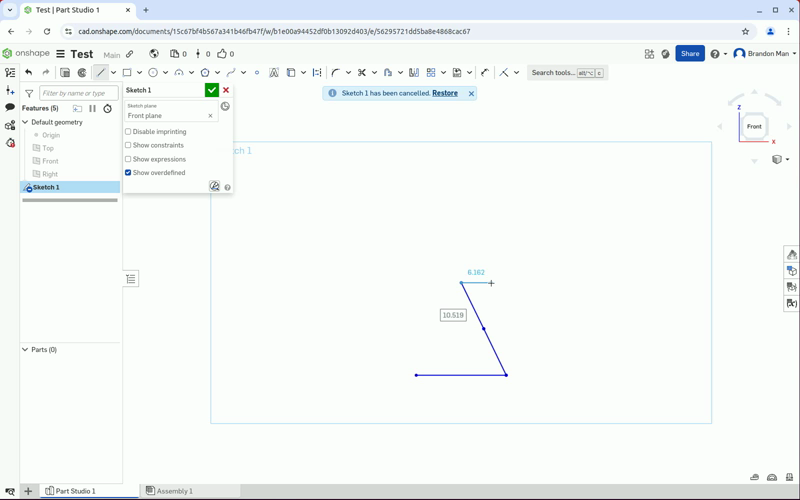
mouse_move(438, 328)
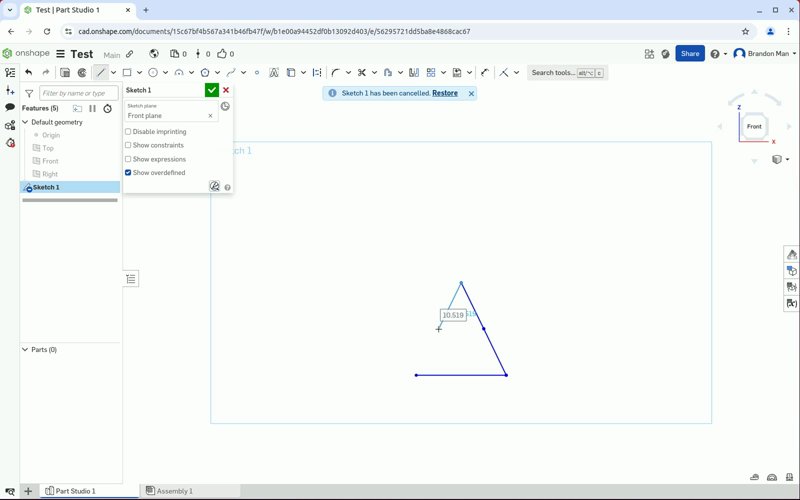
click(438, 328)
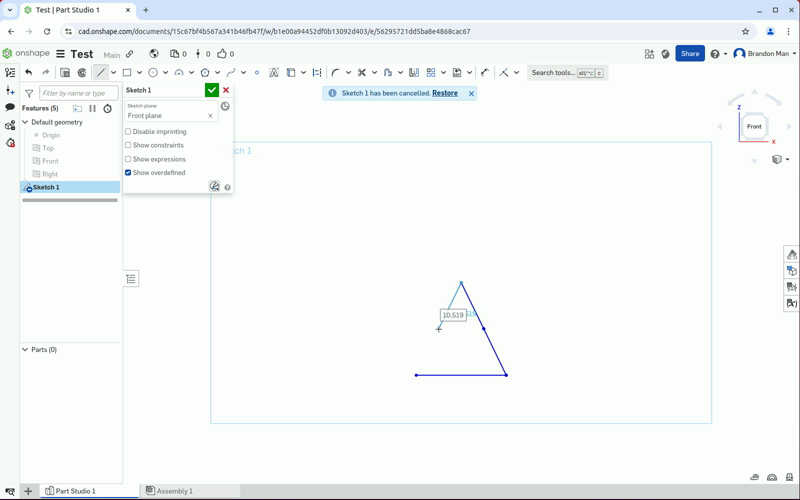
key_up(shift)
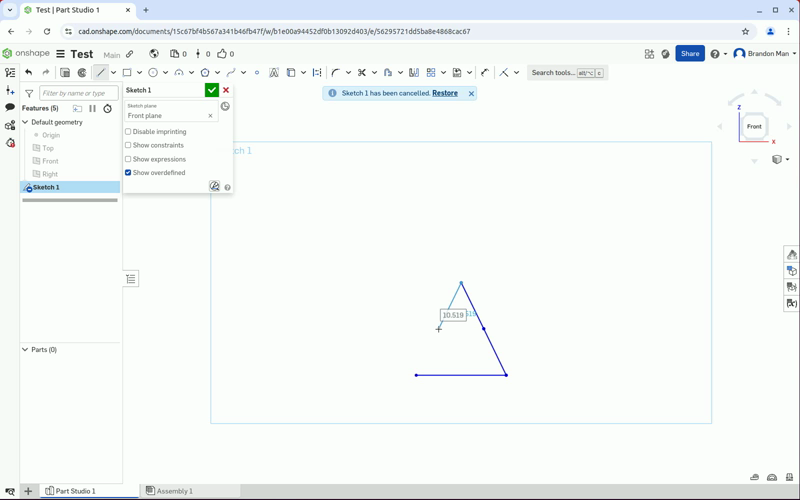
mouse_move(468, 328)
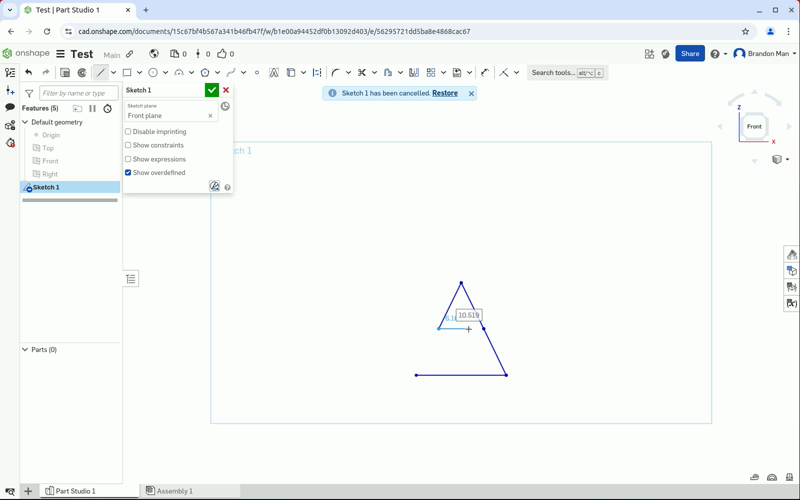
key_down(shift)
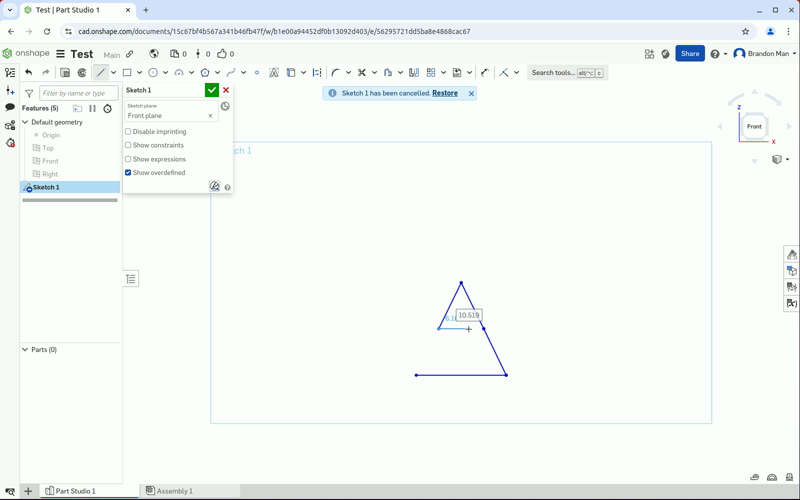
mouse_move(416, 375)
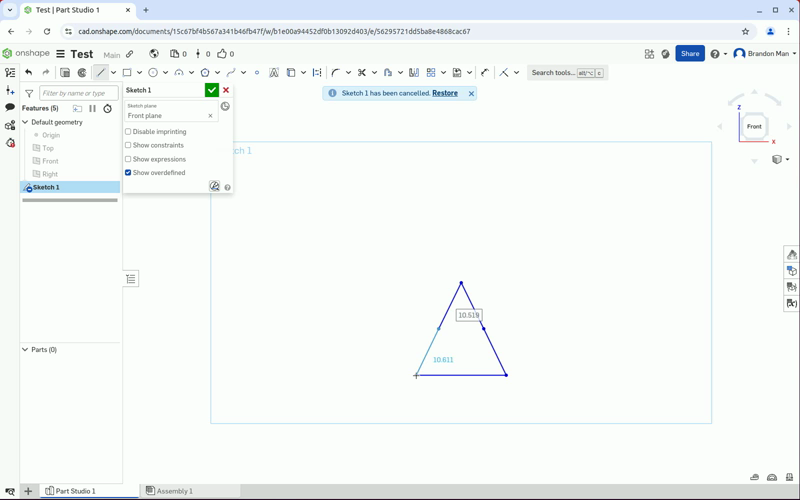
key_up(shift)
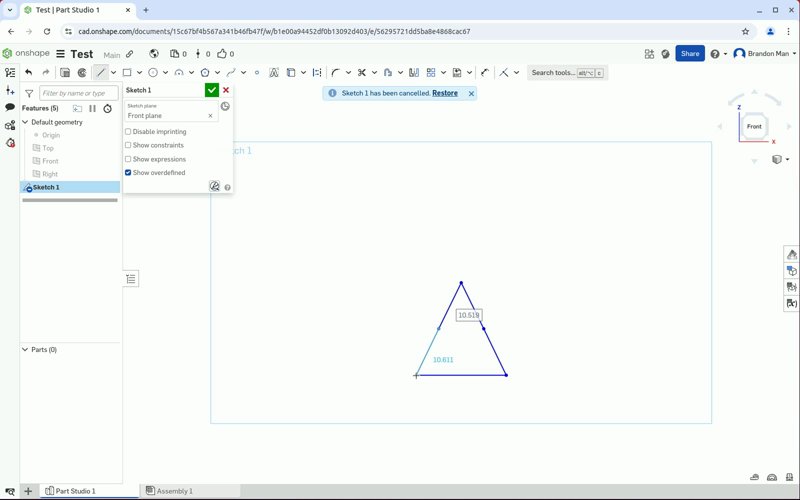
click(416, 375)
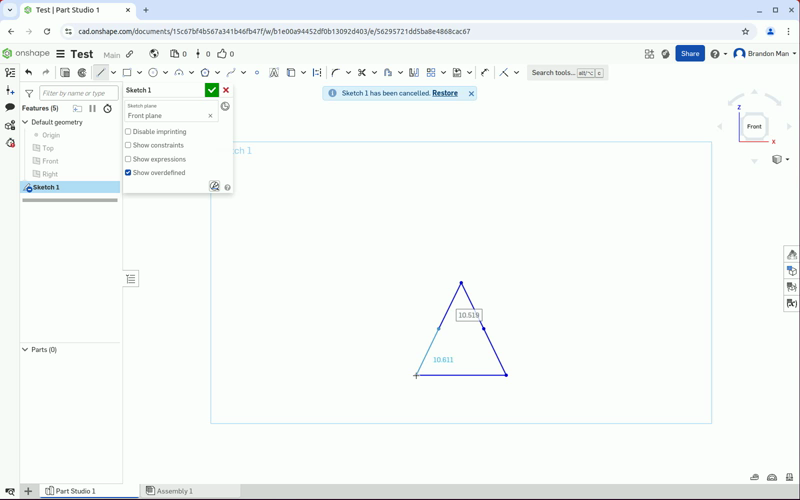
key(esc)
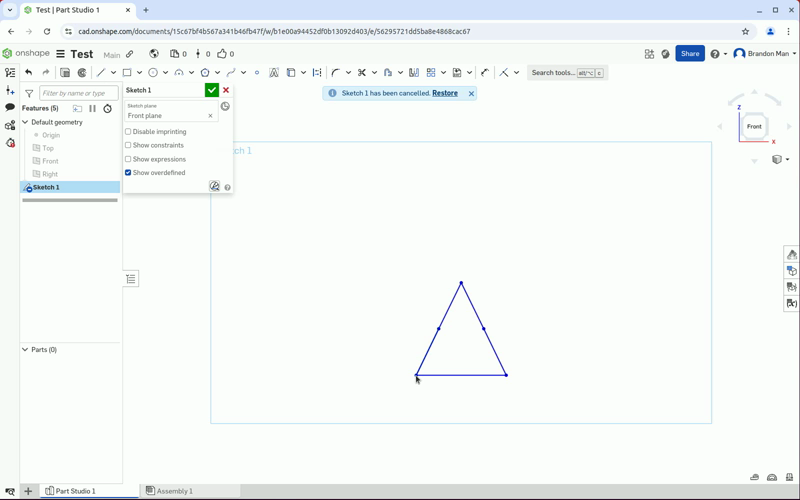
mouse_move(454, 302)
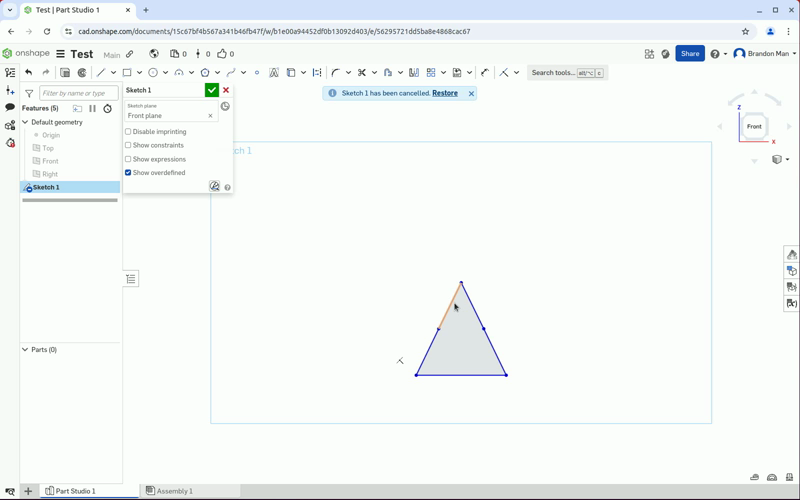
click(454, 302)
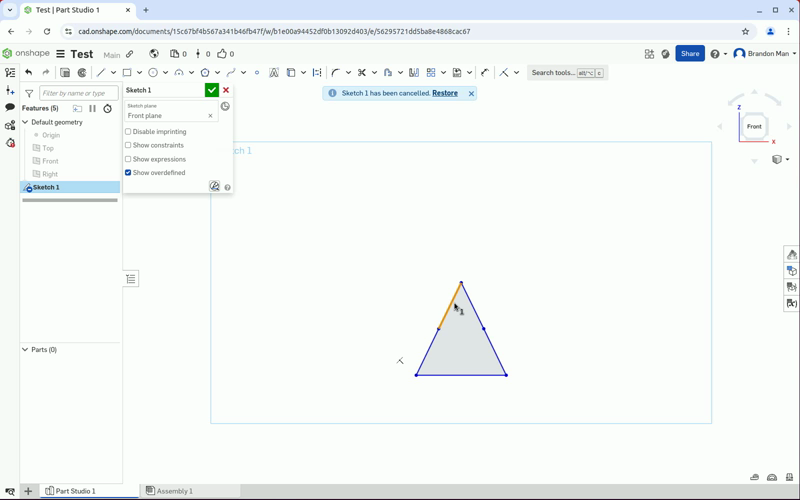
mouse_move(73, 352)
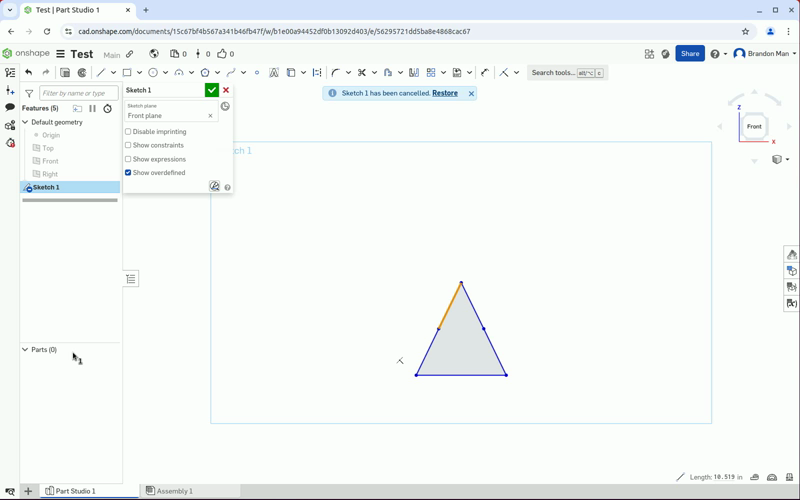
key(shift+y)
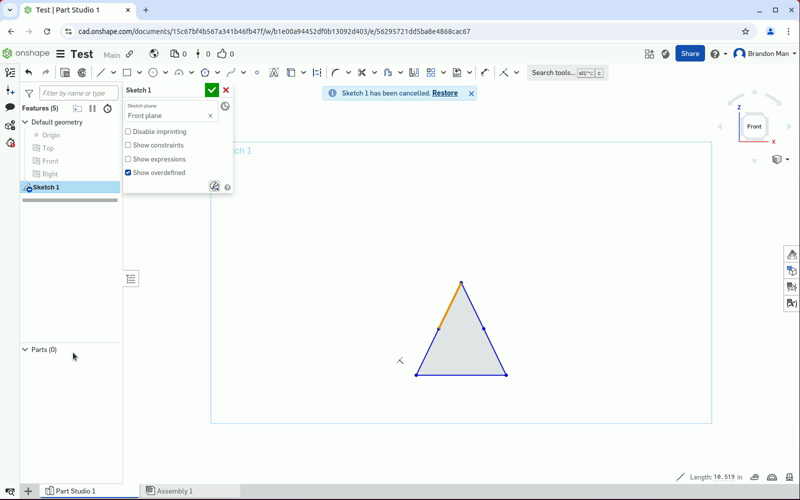
key(shift+e)
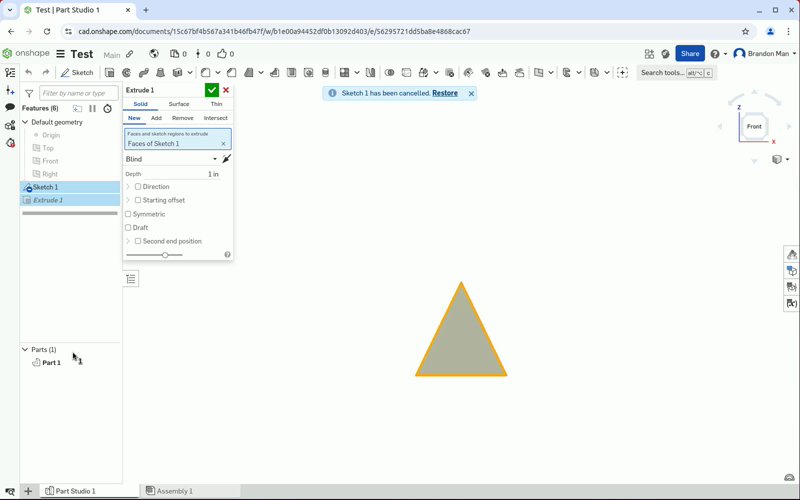
mouse_move(143, 106)
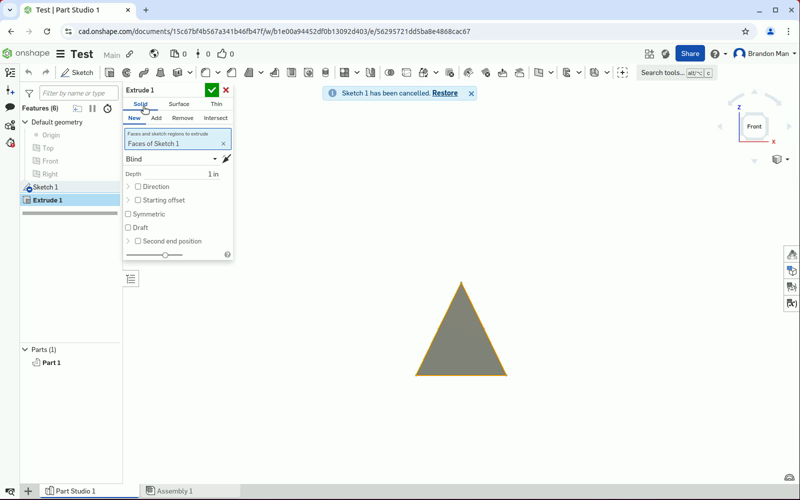
click(143, 106)
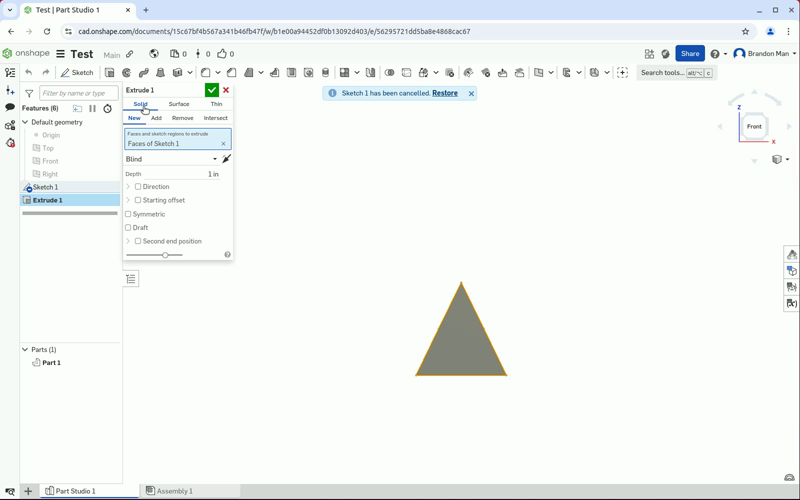
mouse_move(137, 120)
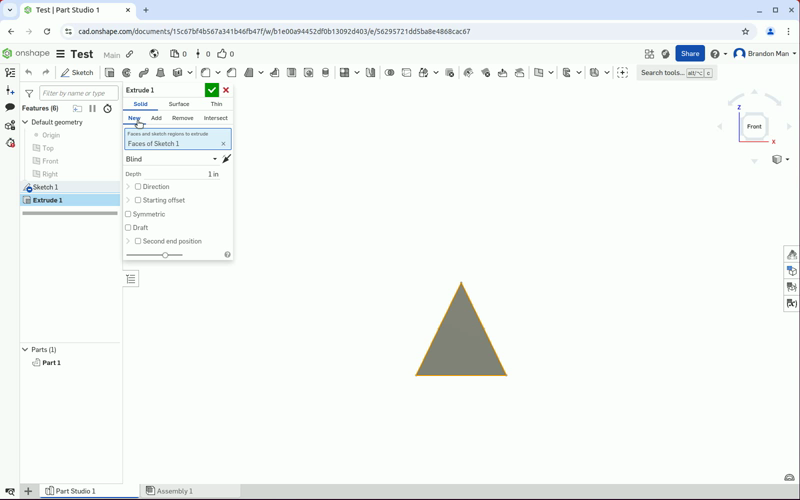
click(137, 120)
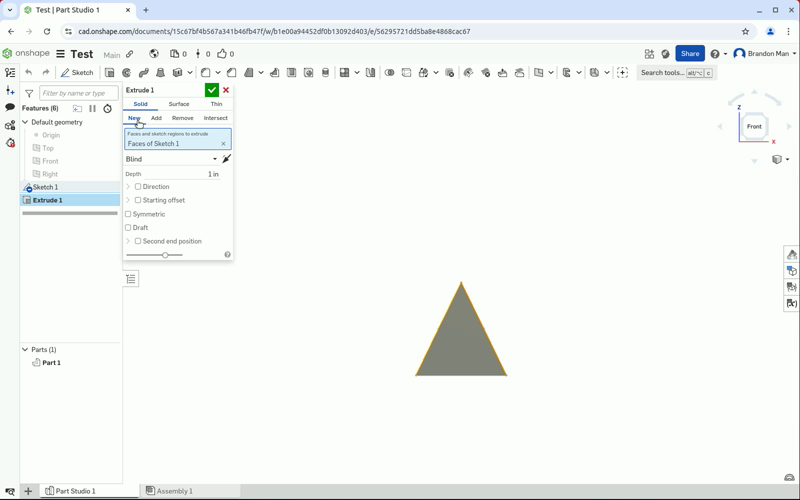
key(tab, 4)
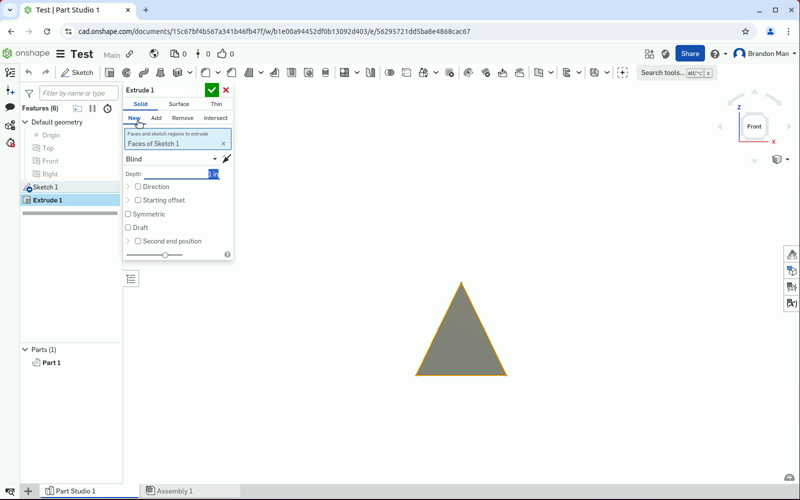
text(6.74)
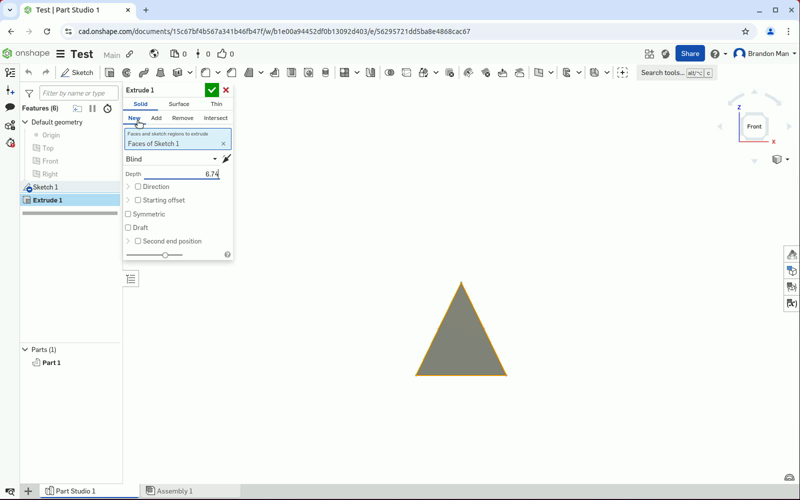
key(tab, 3)
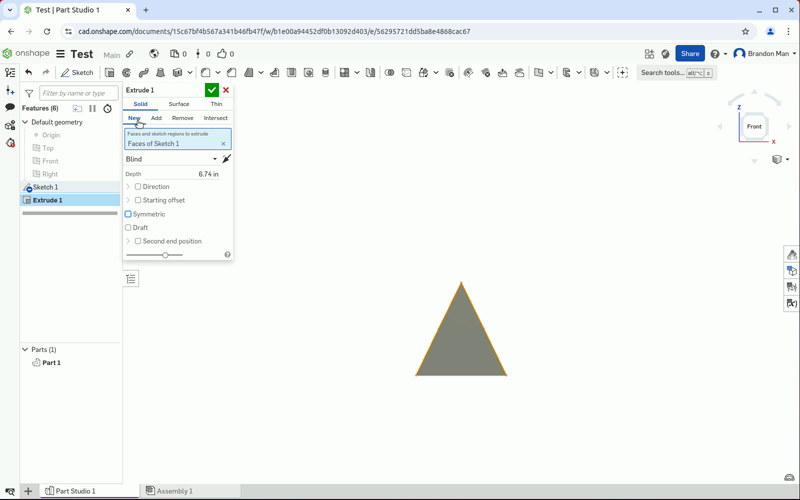
key(space)
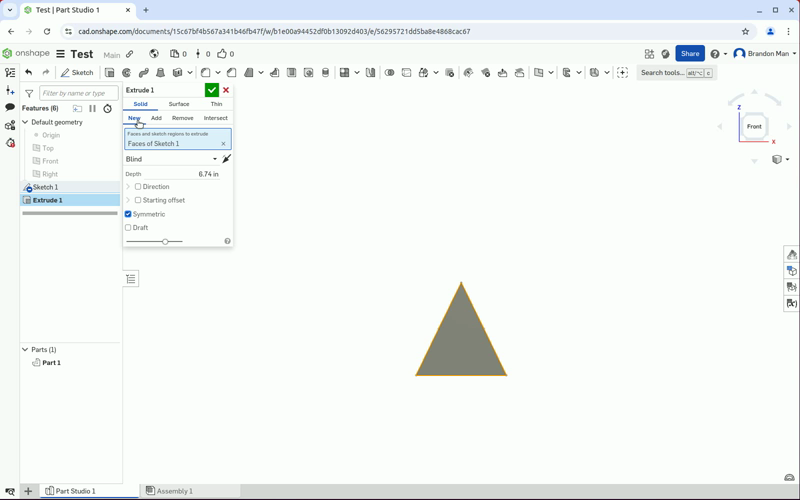
key(enter)
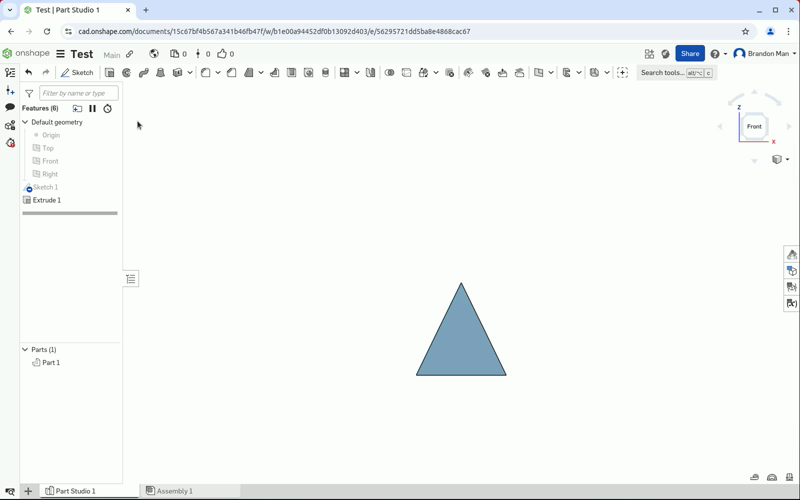
key(shift+h)
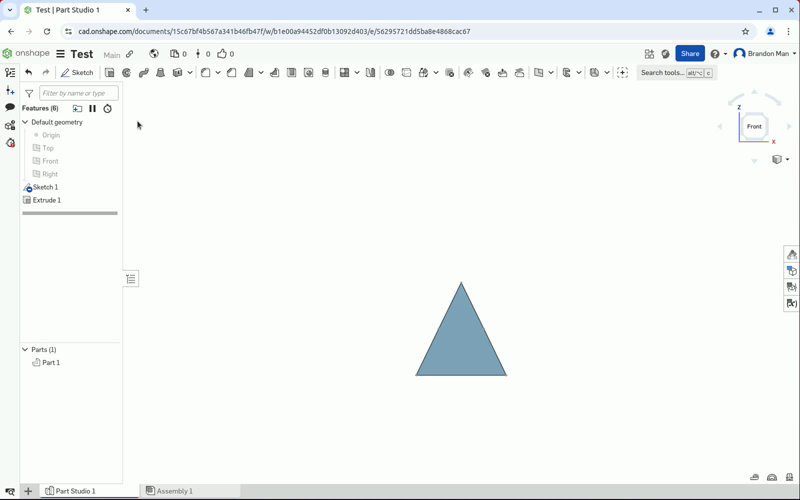
key(shift+h)
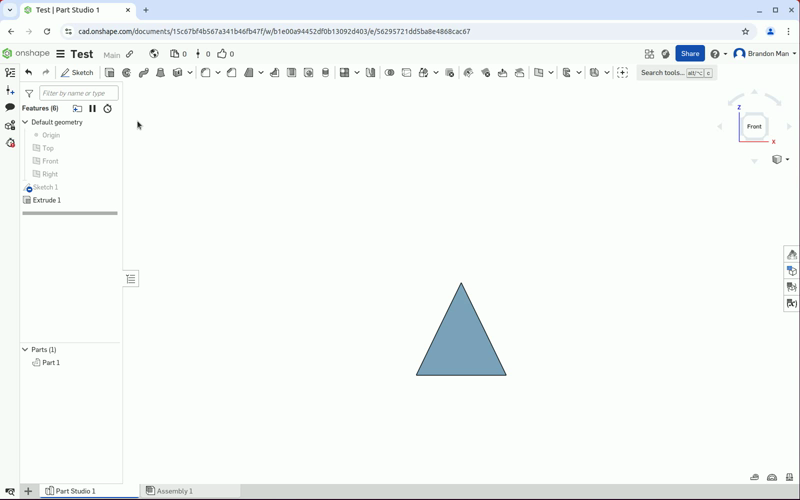
mouse_move(73, 189)
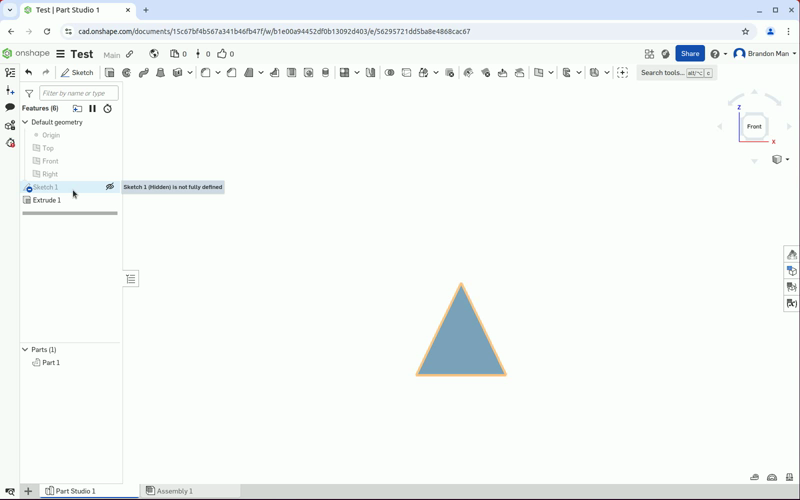
click(73, 189)
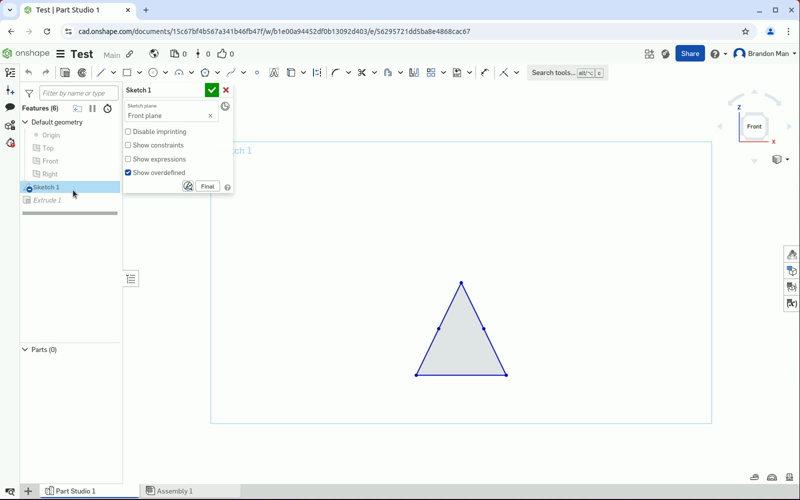
mouse_move(229, 92)
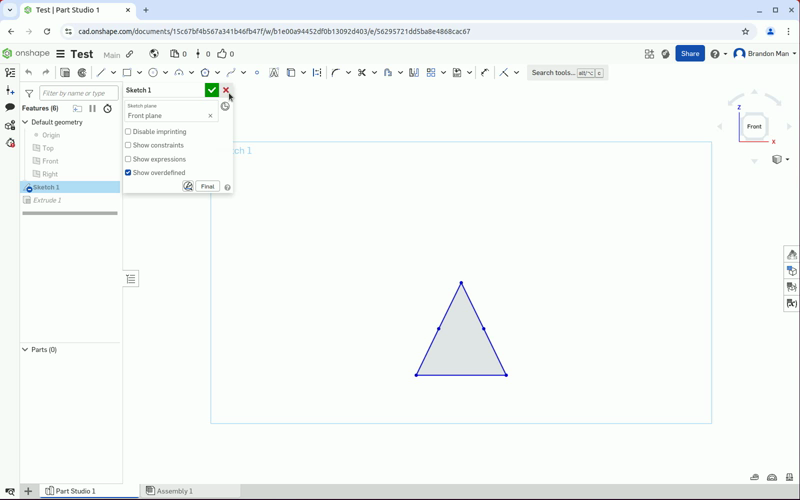
click(229, 92)
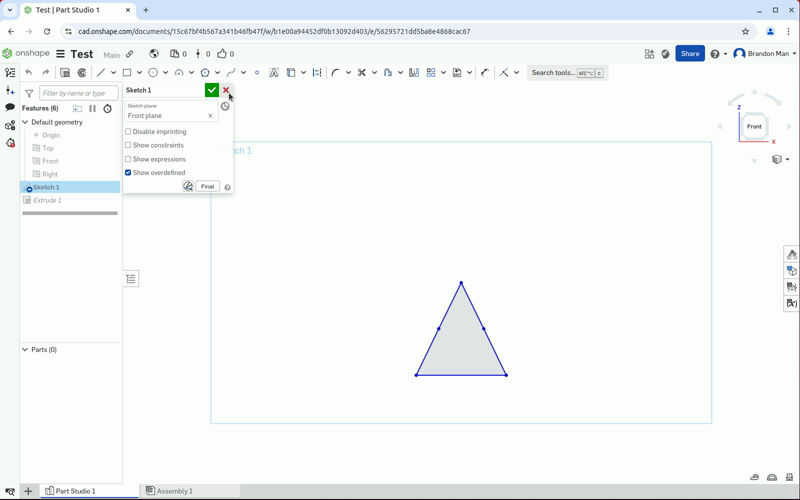
key(shift+s)
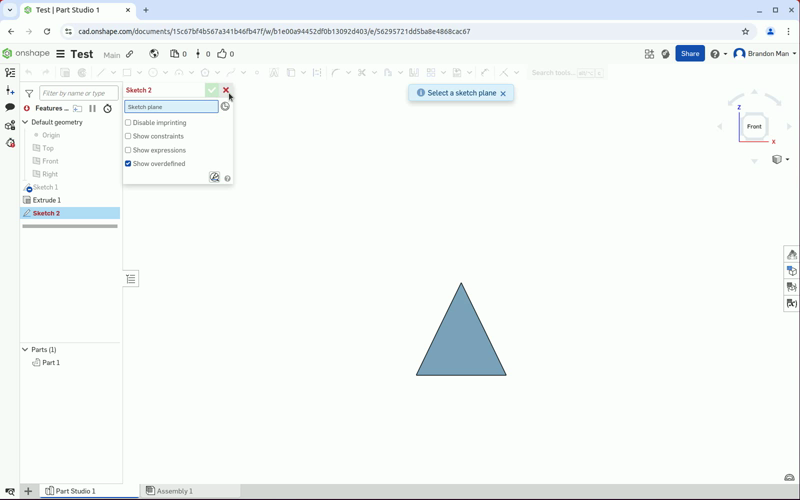
mouse_move(73, 163)
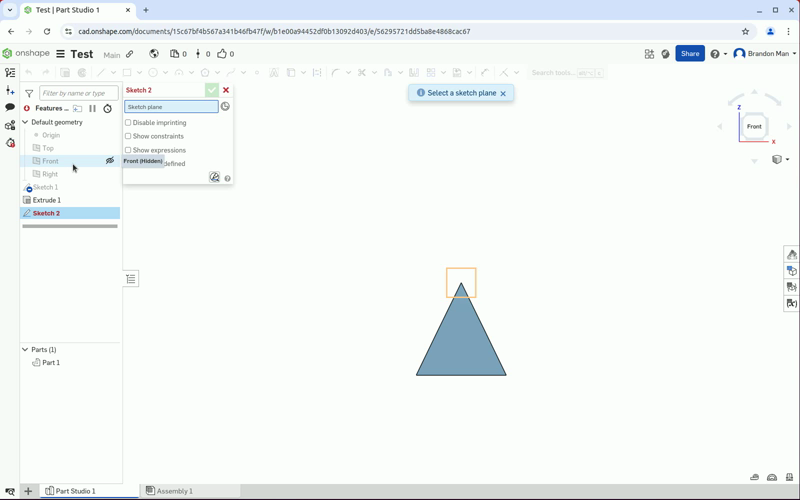
click(73, 163)
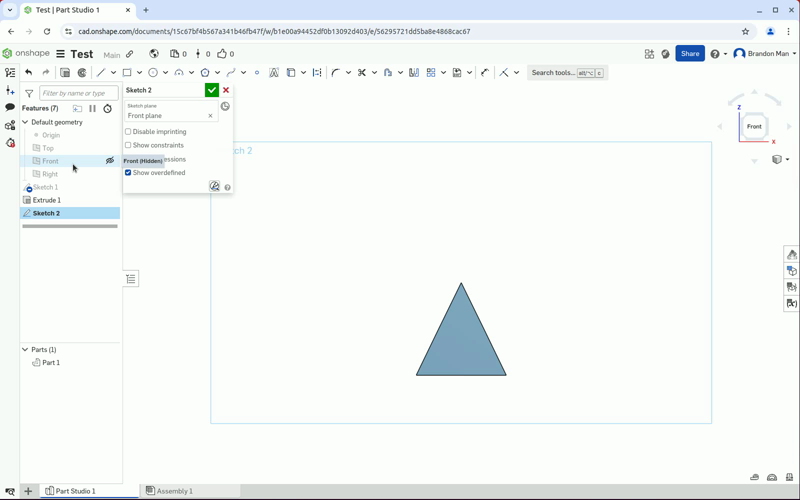
mouse_move(73, 352)
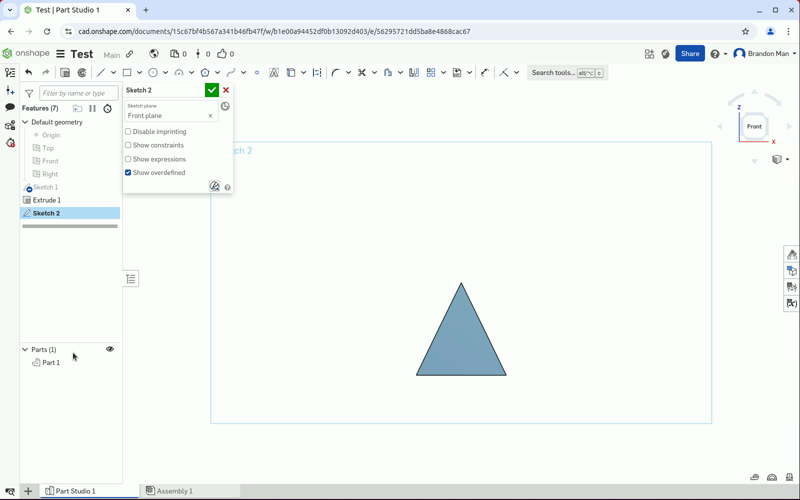
key(y)
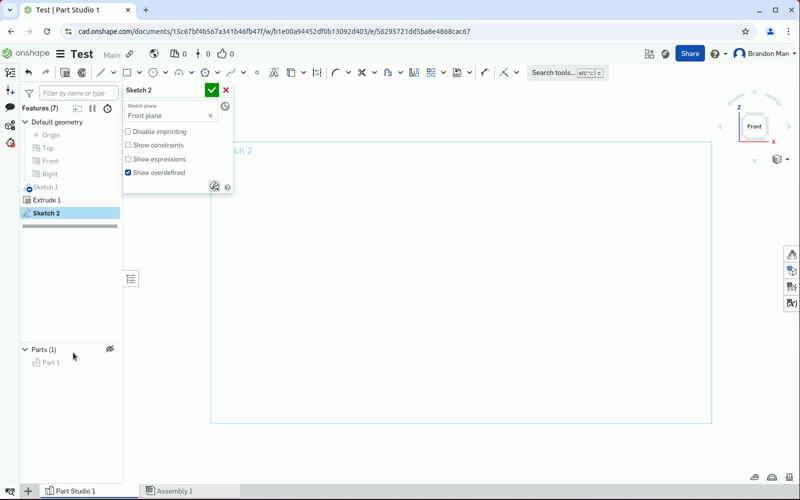
key(l)
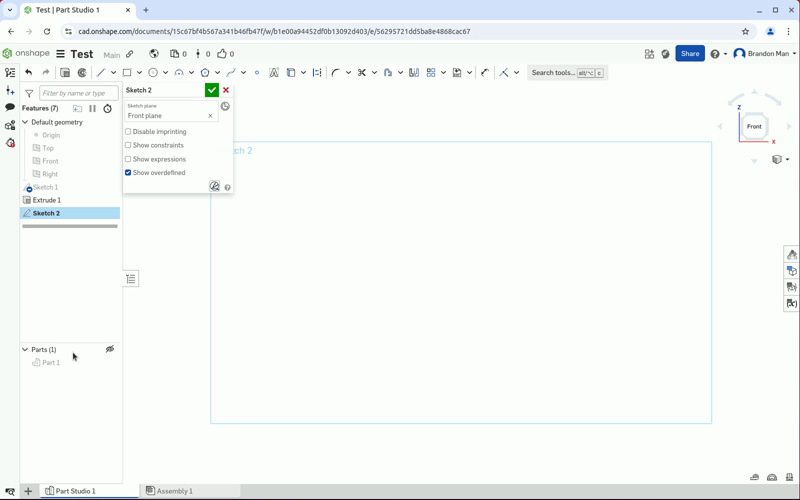
key_down(shift)
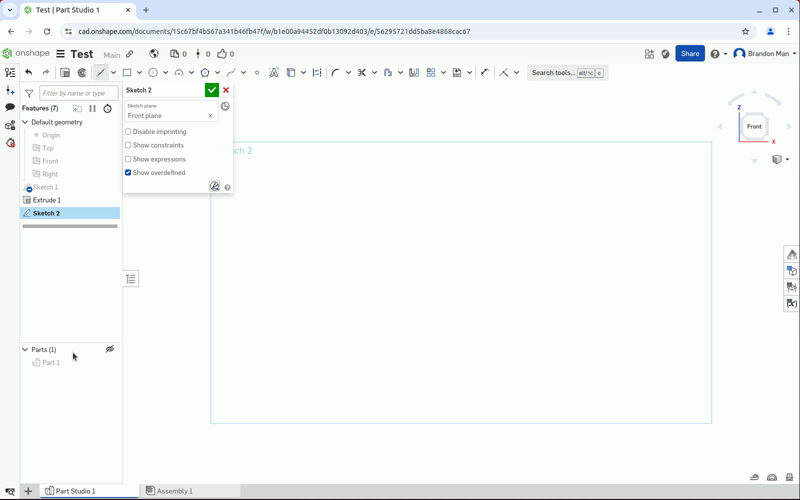
mouse_move(425, 282)
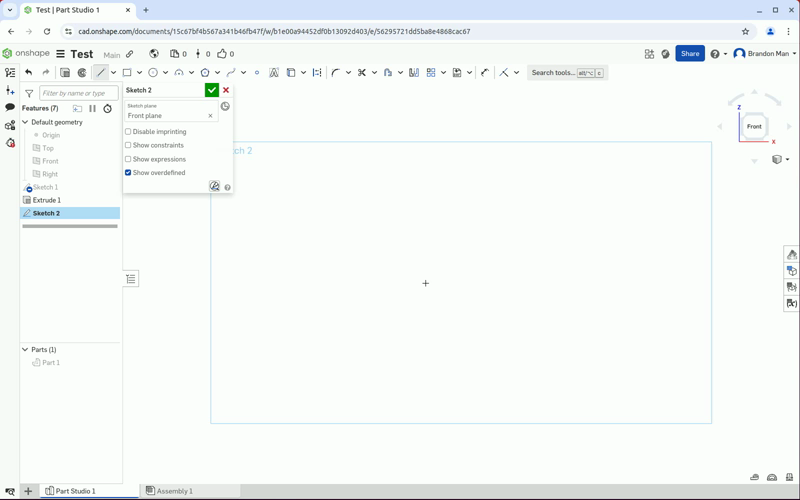
click(425, 282)
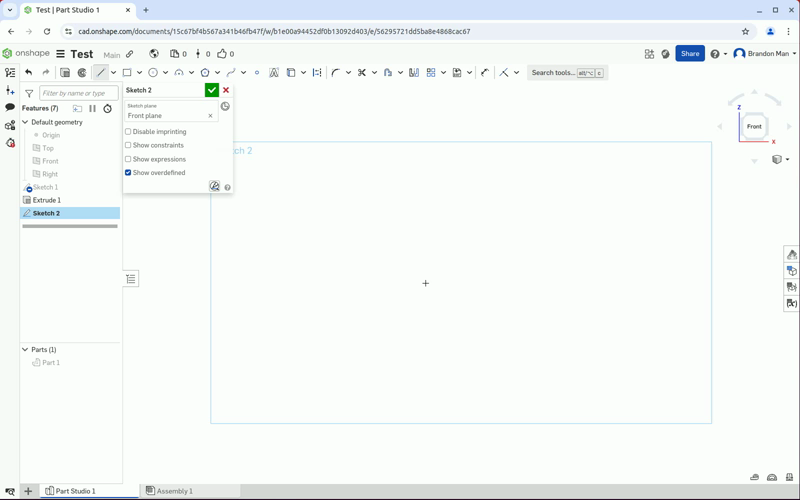
key_up(shift)
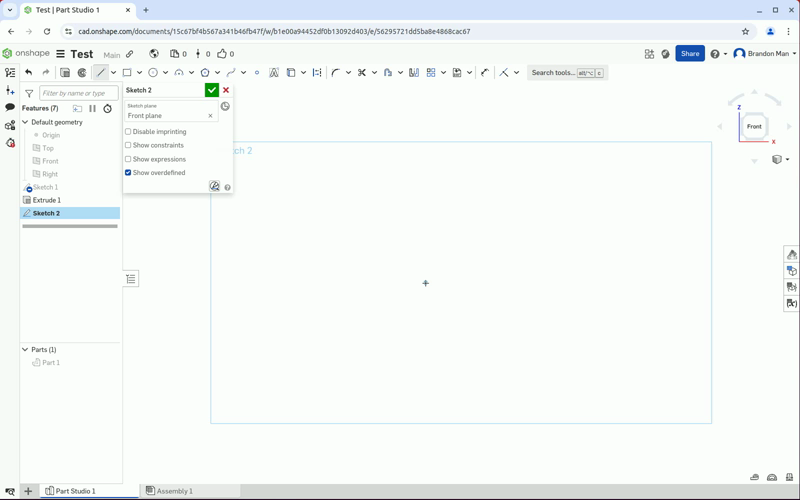
key_down(shift)
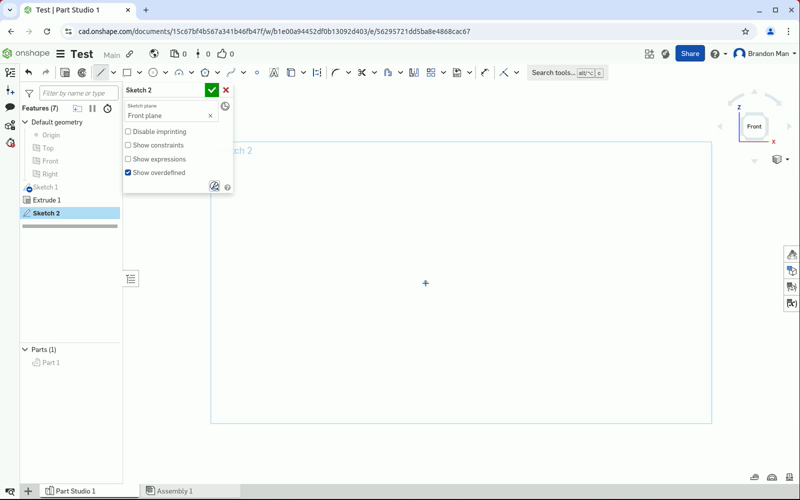
mouse_move(455, 282)
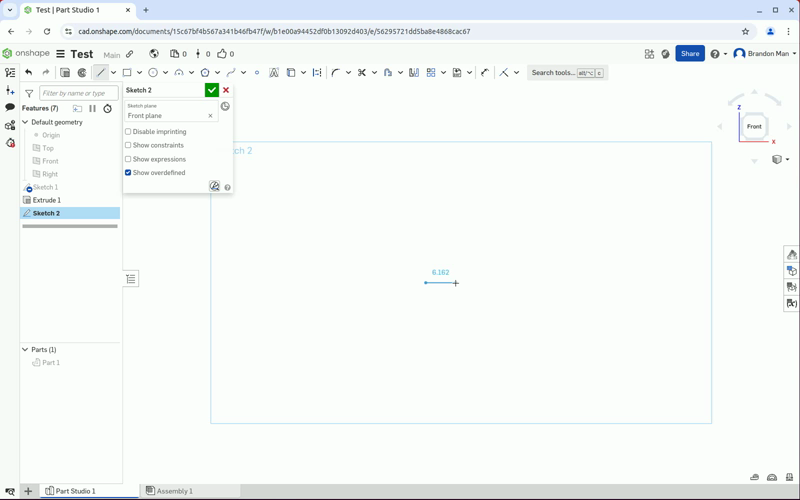
mouse_move(442, 282)
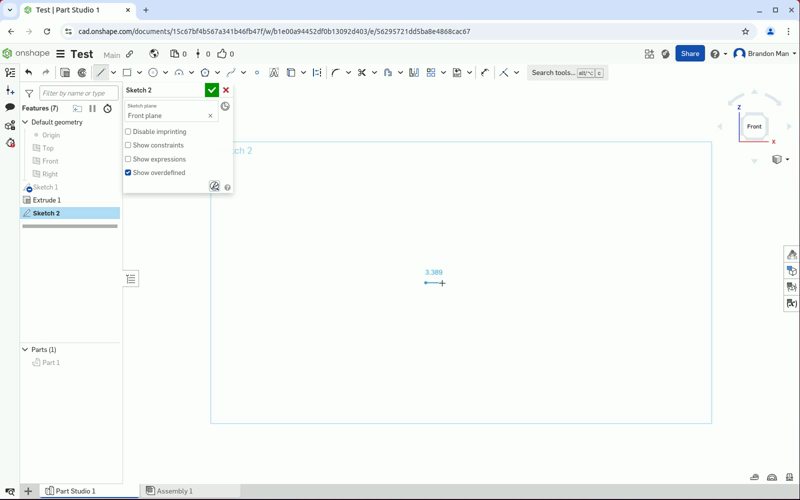
click(442, 282)
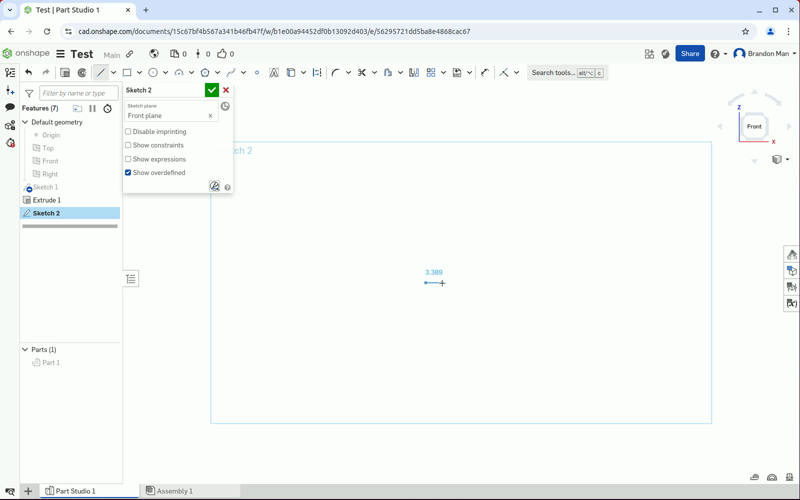
key_up(shift)
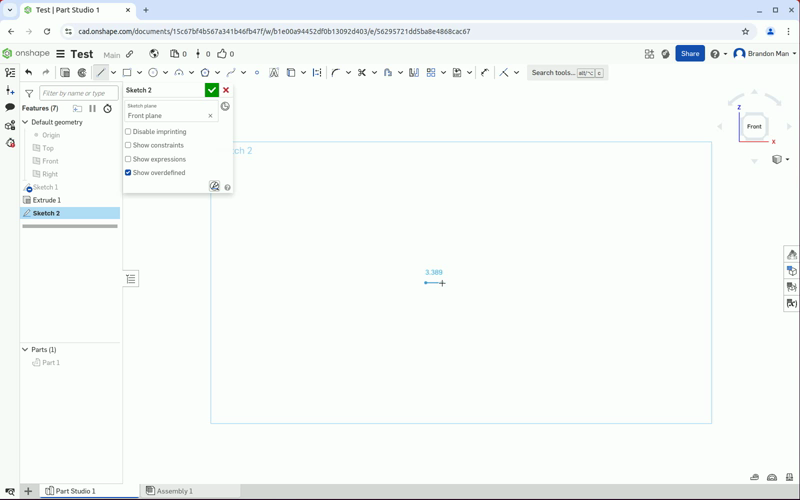
key_down(shift)
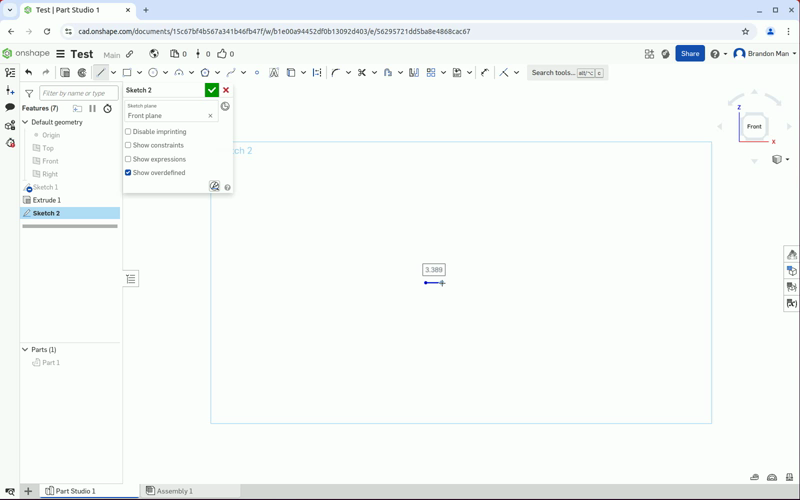
mouse_move(472, 282)
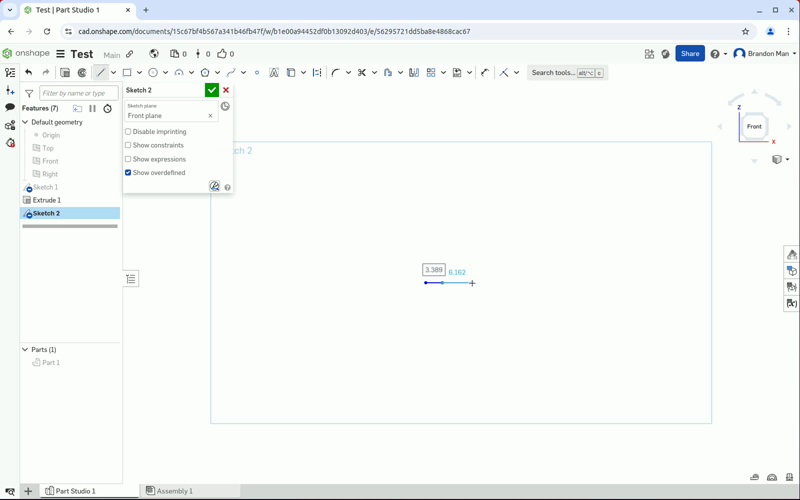
mouse_move(461, 236)
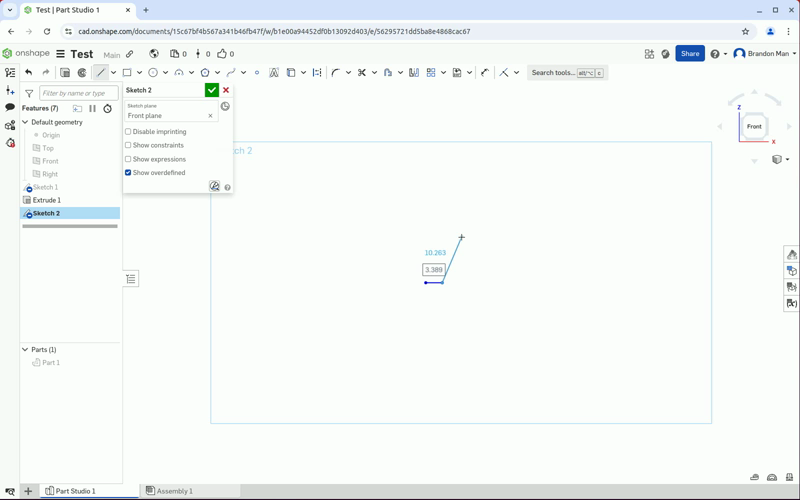
click(461, 236)
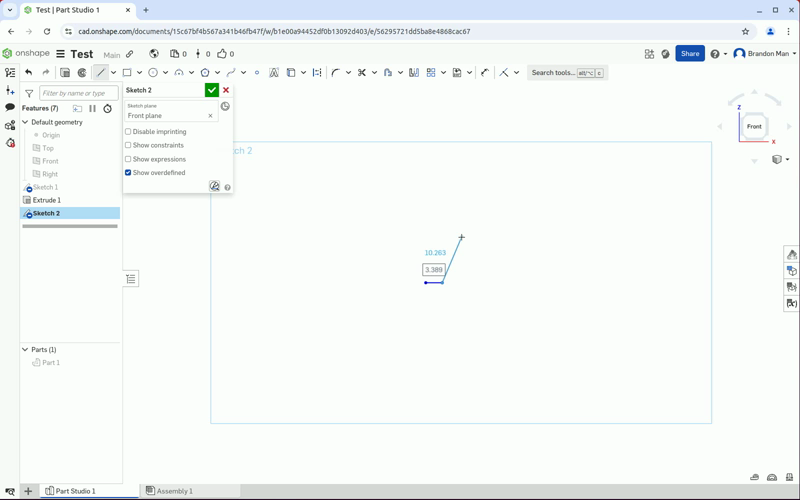
key_up(shift)
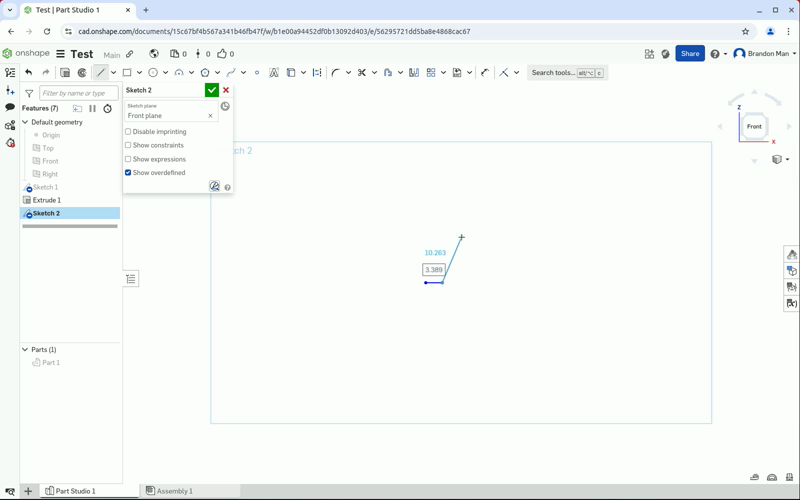
key_down(shift)
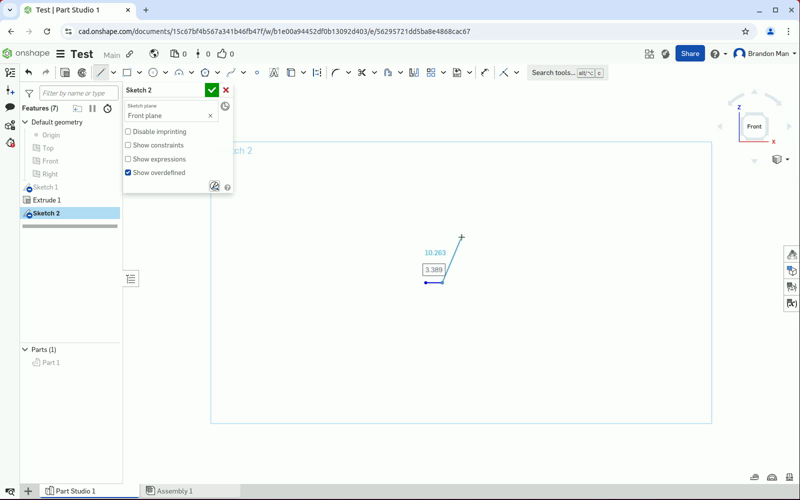
mouse_move(492, 236)
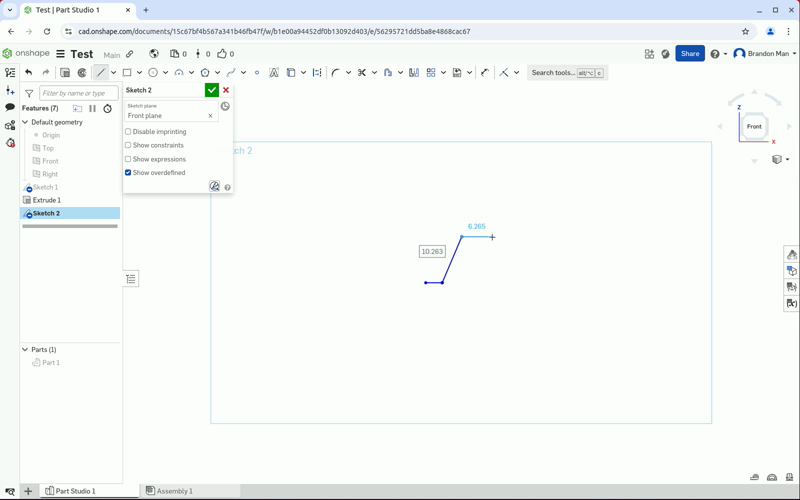
mouse_move(480, 282)
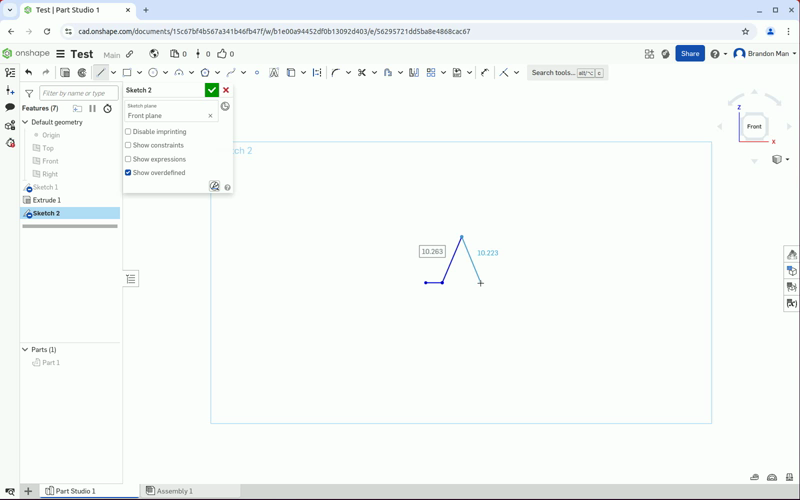
click(480, 282)
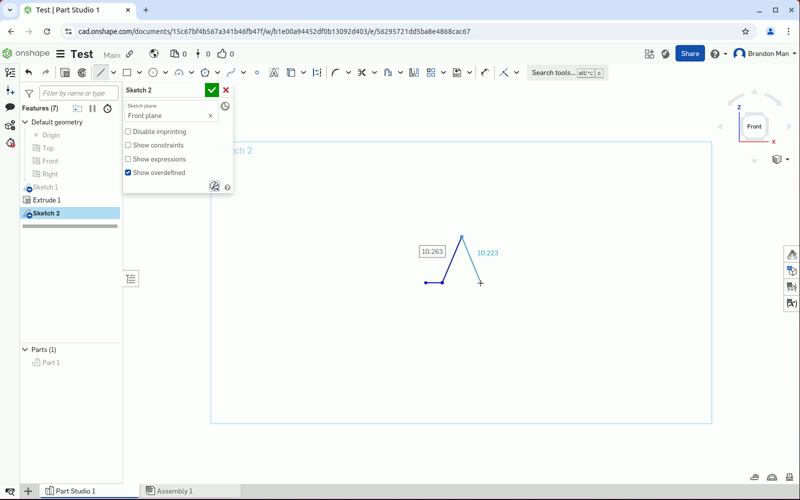
key_up(shift)
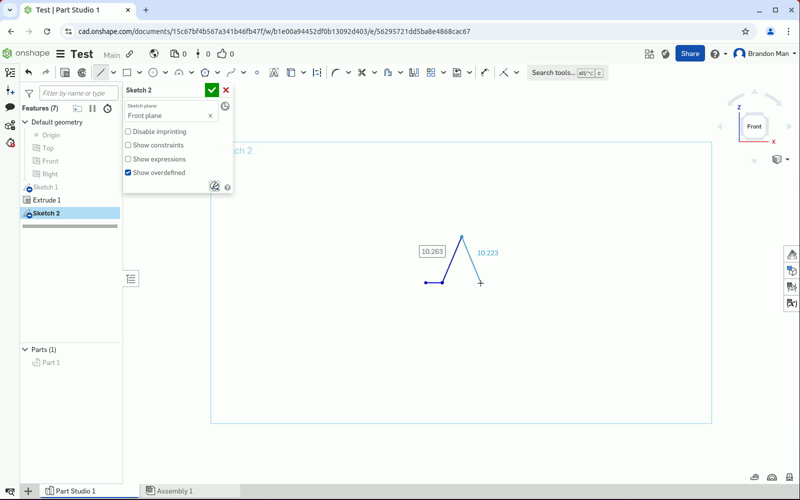
key_down(shift)
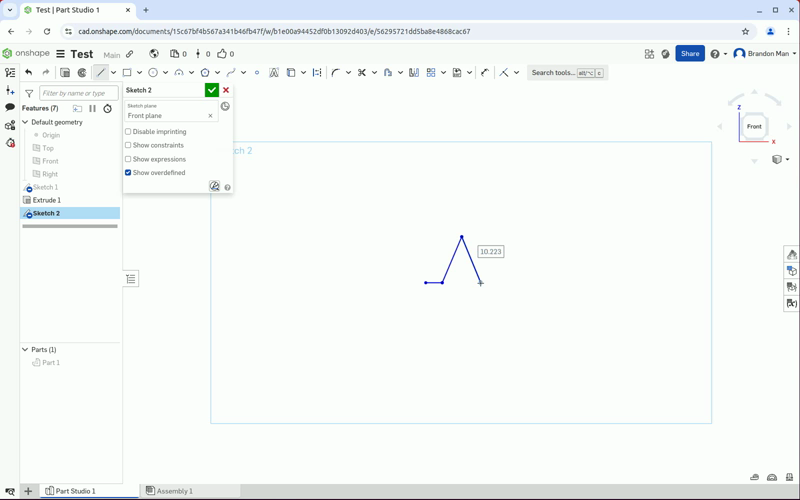
mouse_move(510, 282)
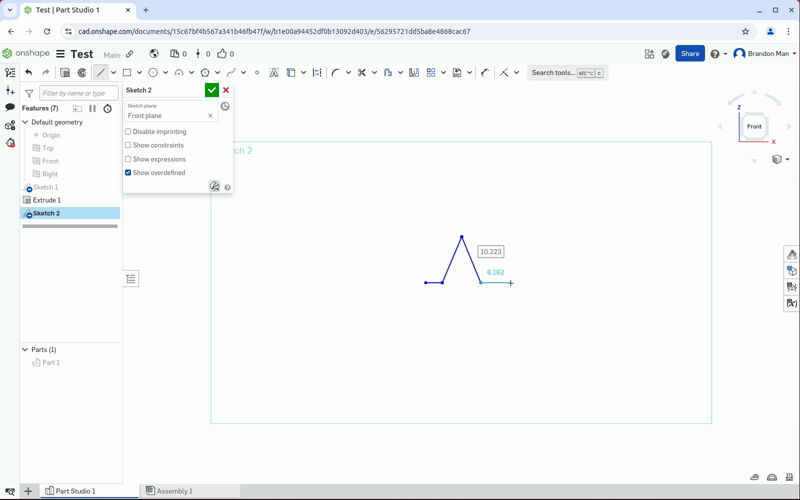
mouse_move(497, 282)
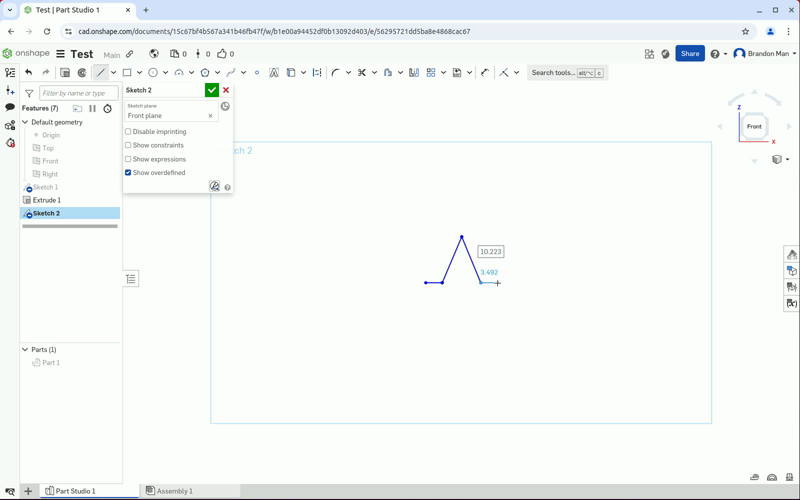
click(497, 282)
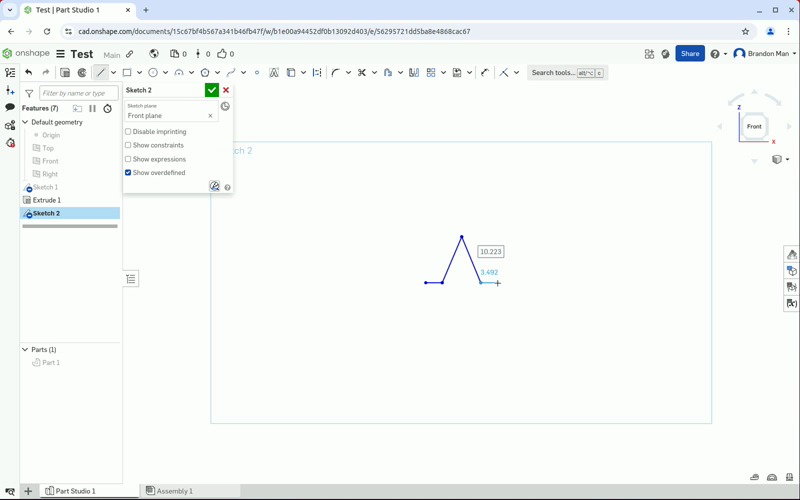
key_up(shift)
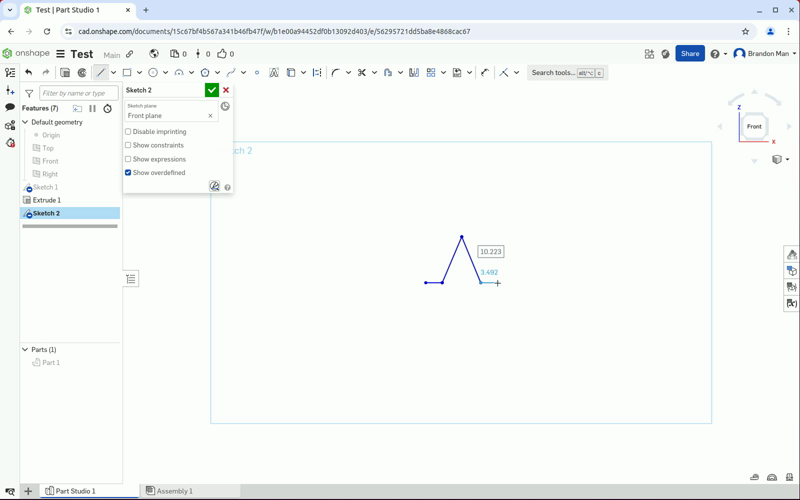
key_down(shift)
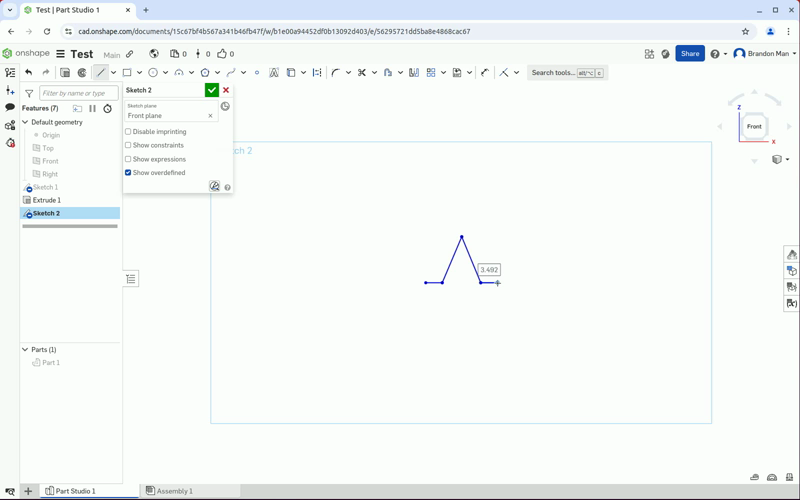
mouse_move(461, 226)
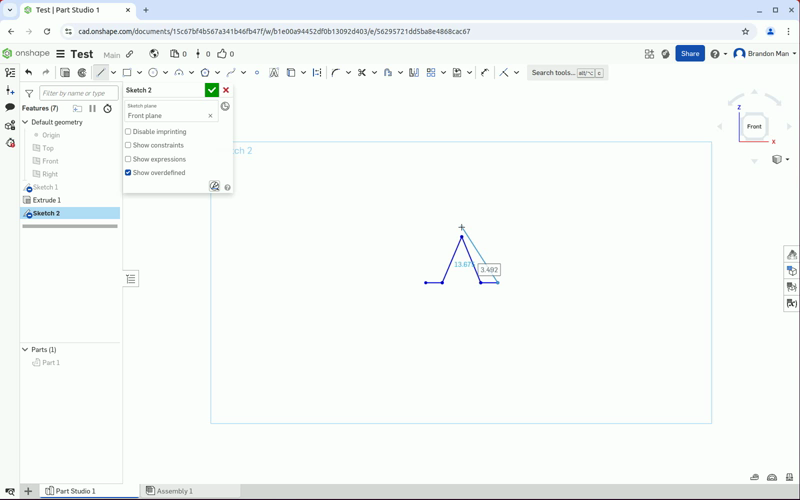
click(461, 226)
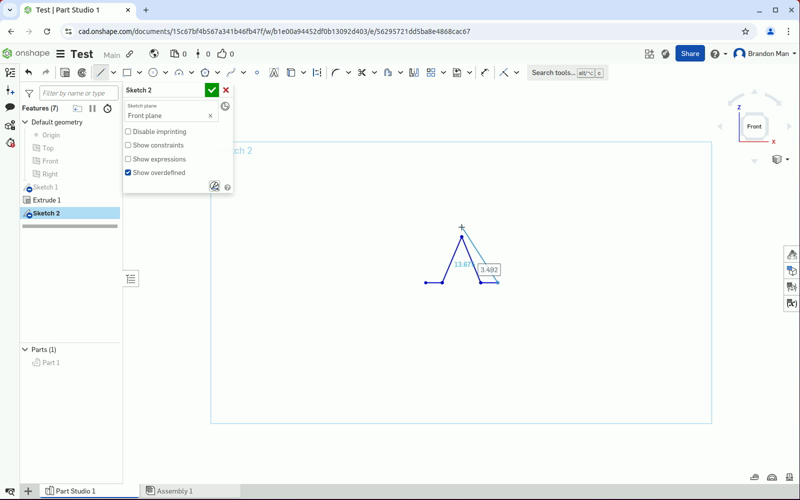
key_up(shift)
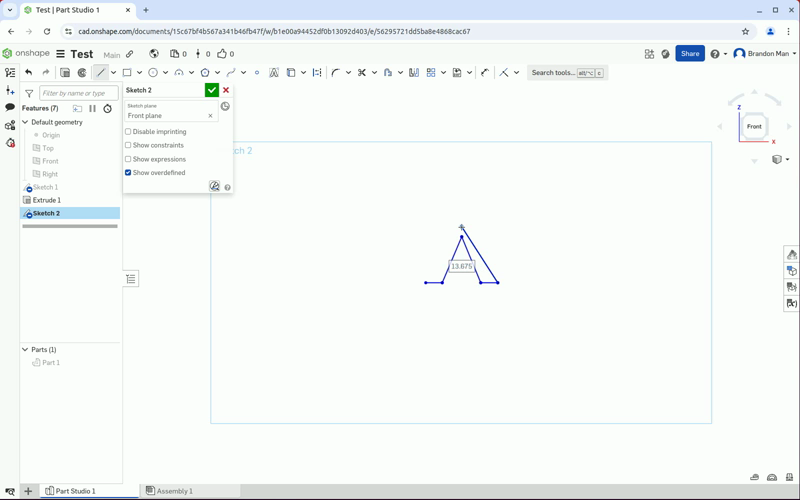
key_down(shift)
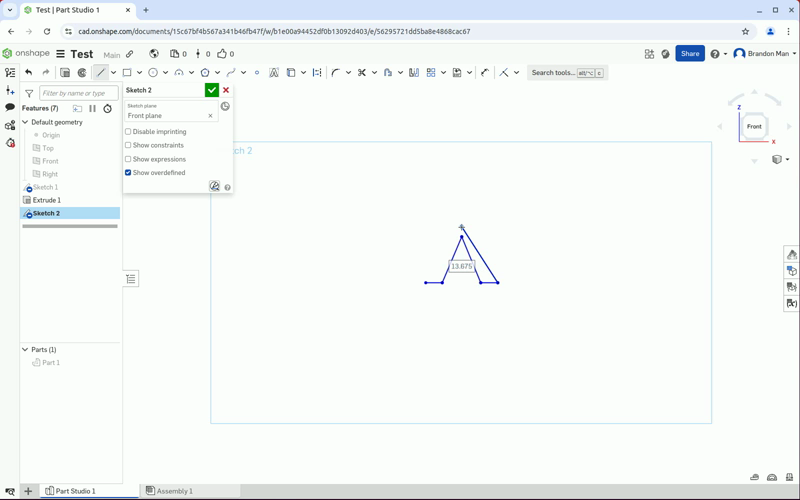
mouse_move(425, 282)
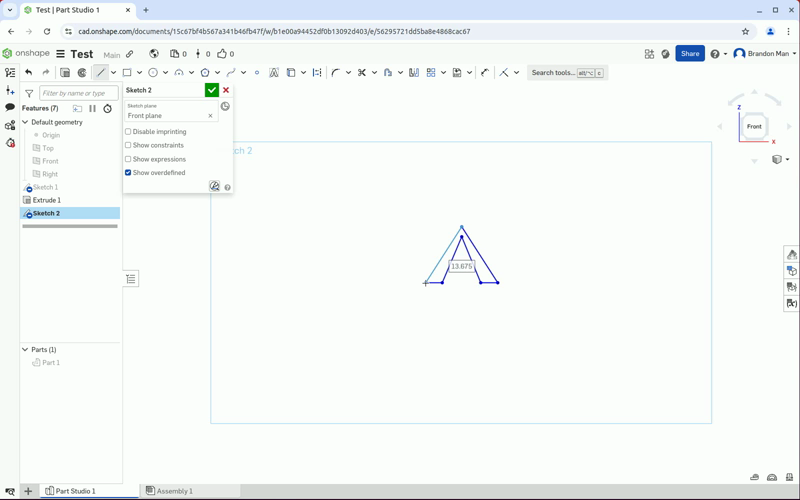
key_up(shift)
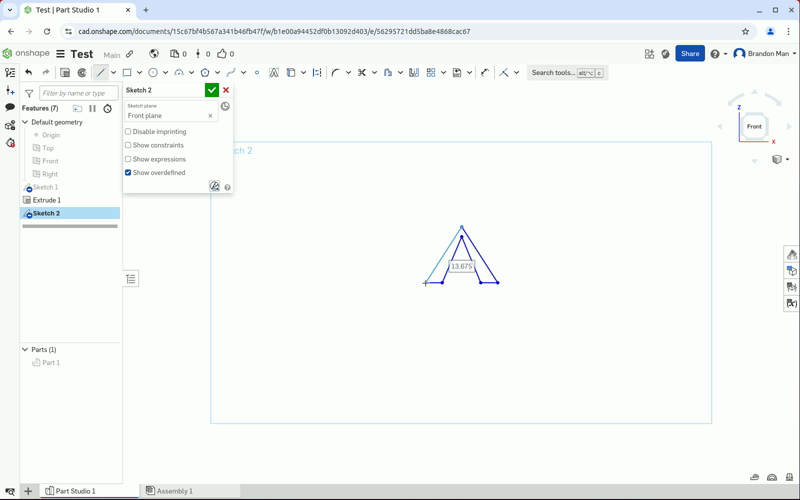
click(425, 282)
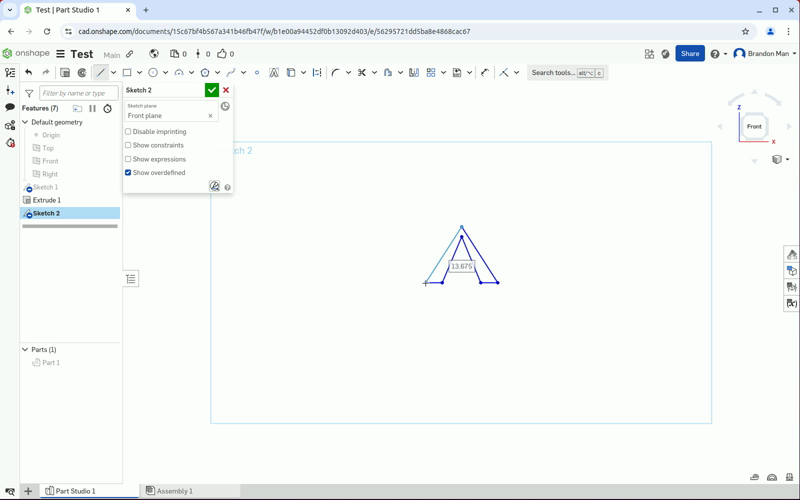
key(esc)
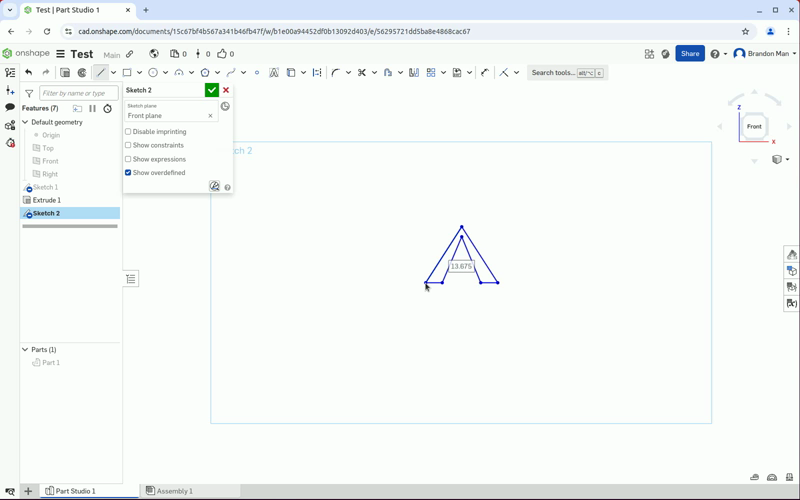
mouse_move(437, 268)
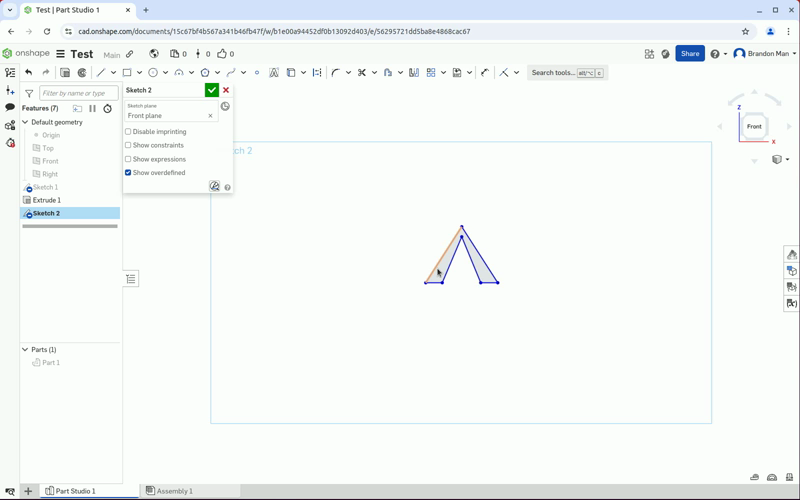
scroll(6)
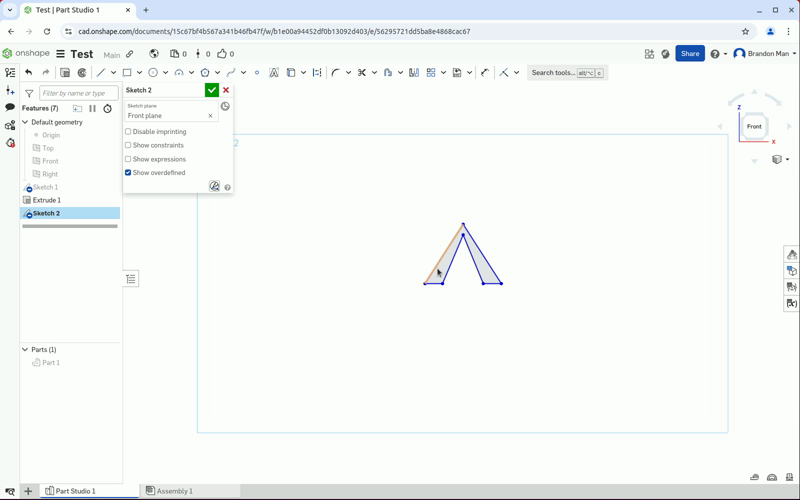
scroll(6)
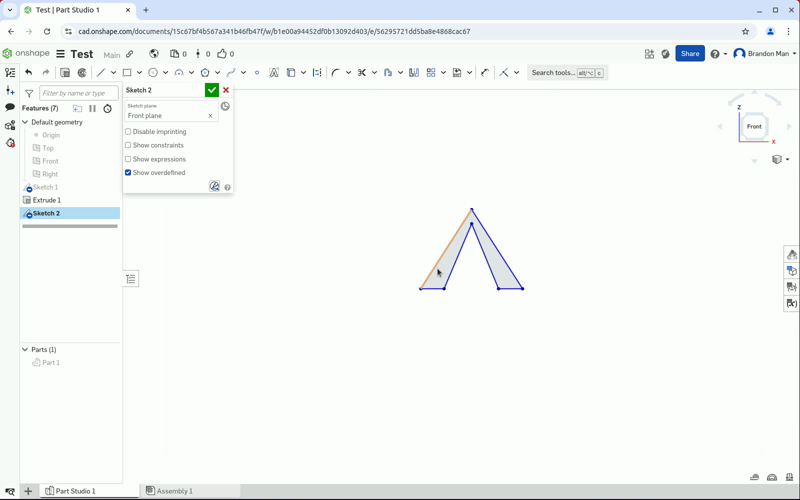
scroll(6)
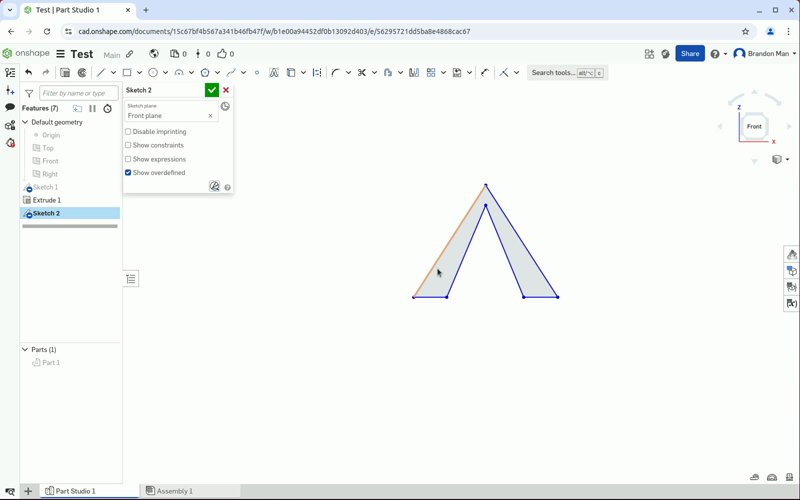
scroll(6)
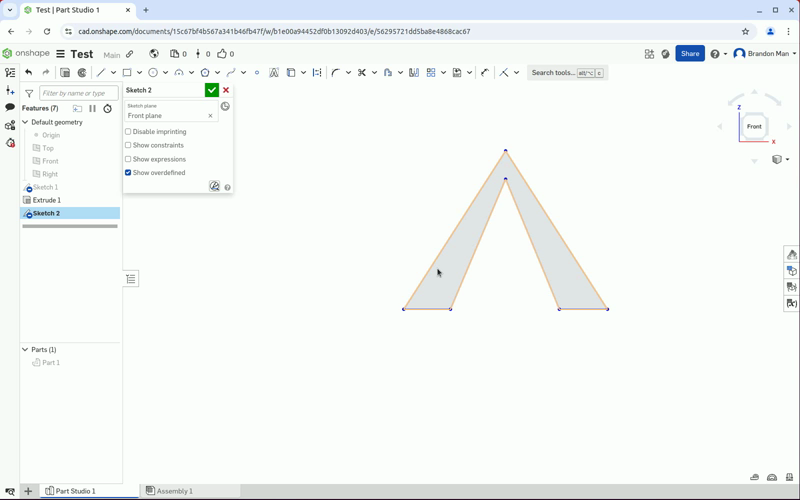
scroll(6)
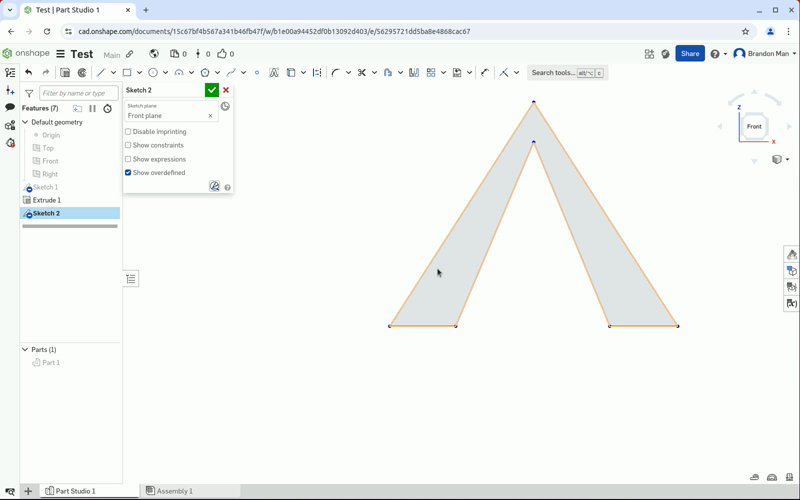
scroll(6)
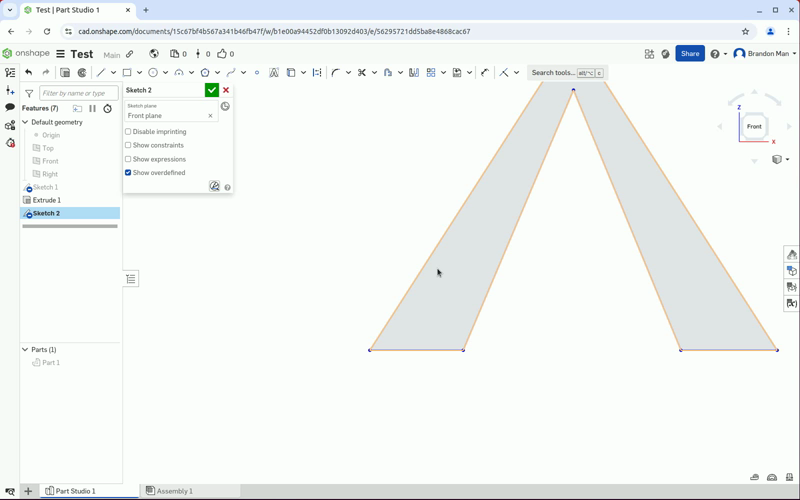
scroll(6)
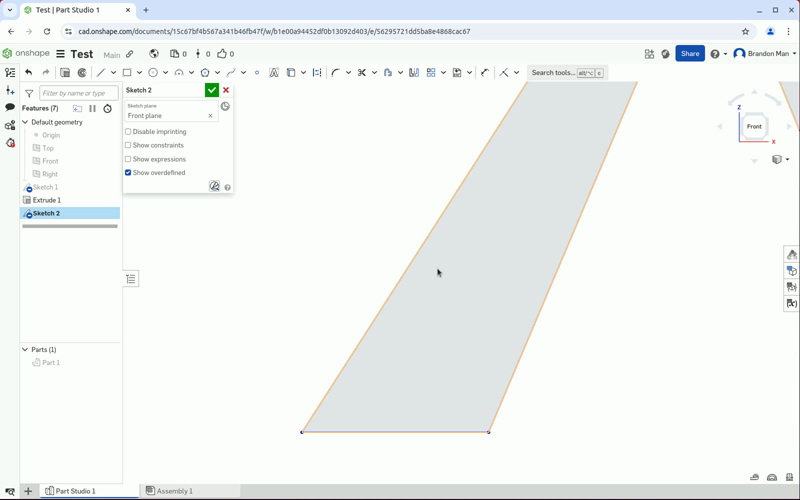
click(437, 268)
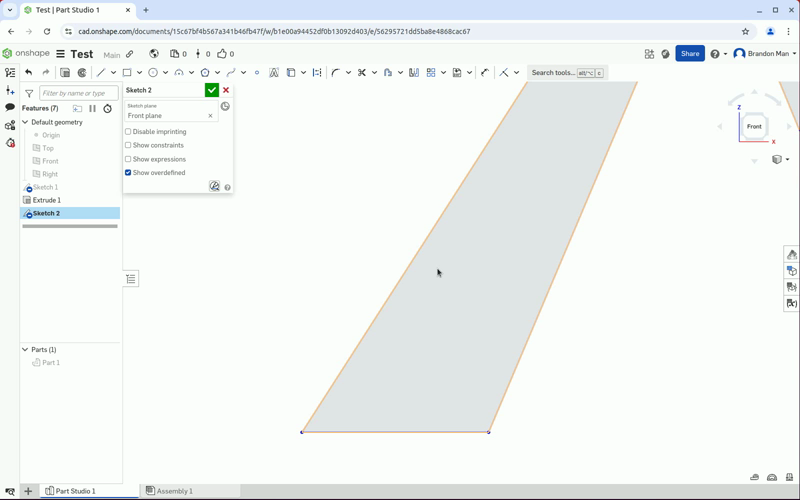
scroll(-6)
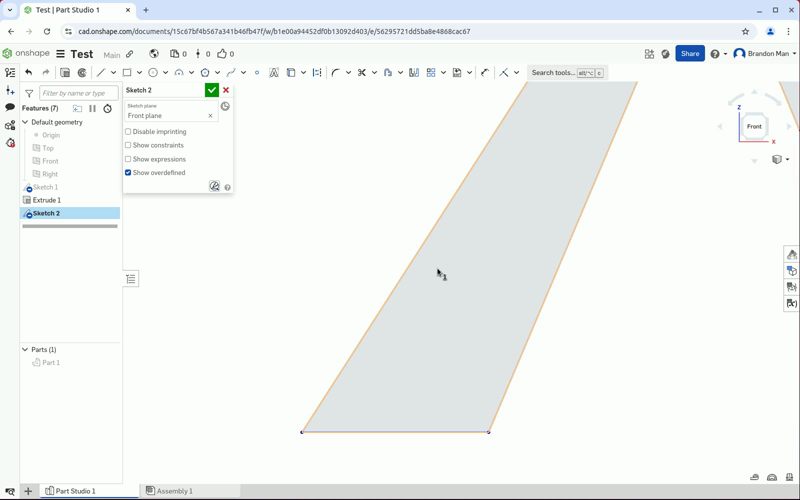
scroll(-6)
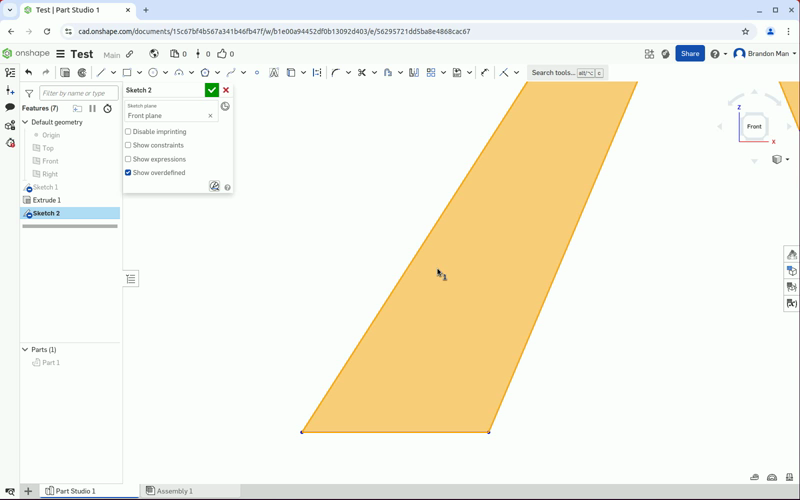
scroll(-6)
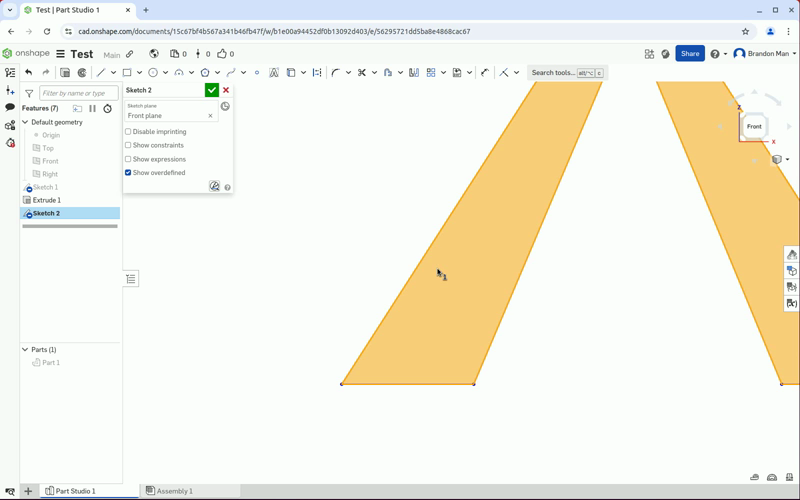
scroll(-6)
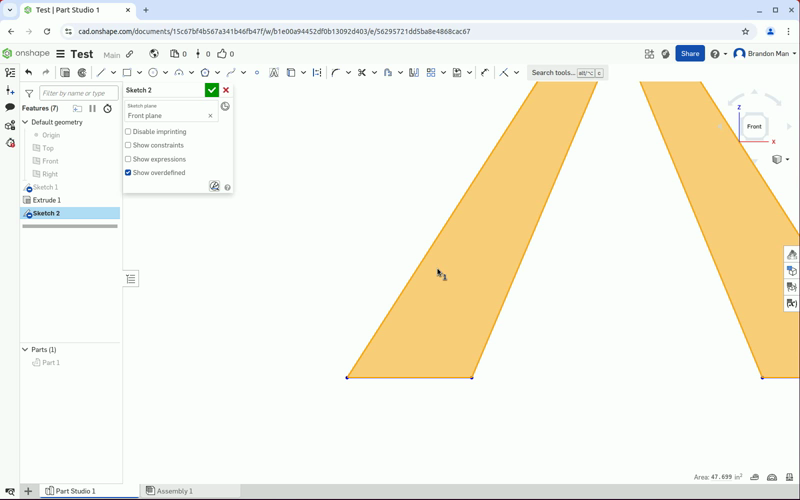
scroll(-6)
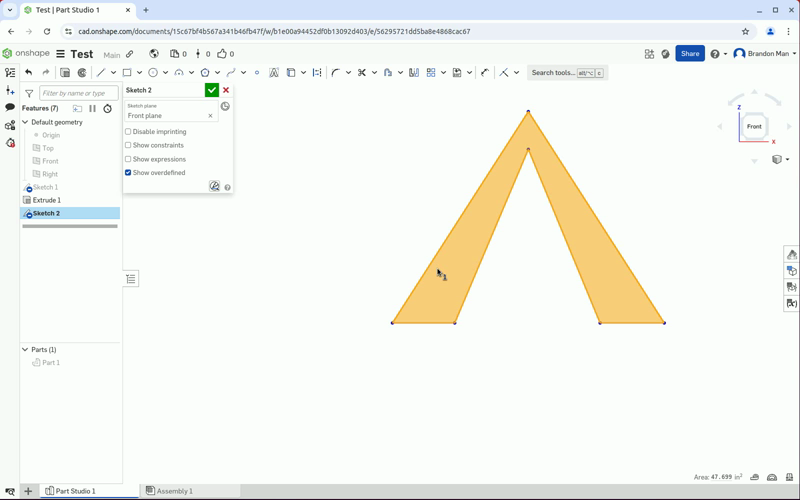
scroll(-6)
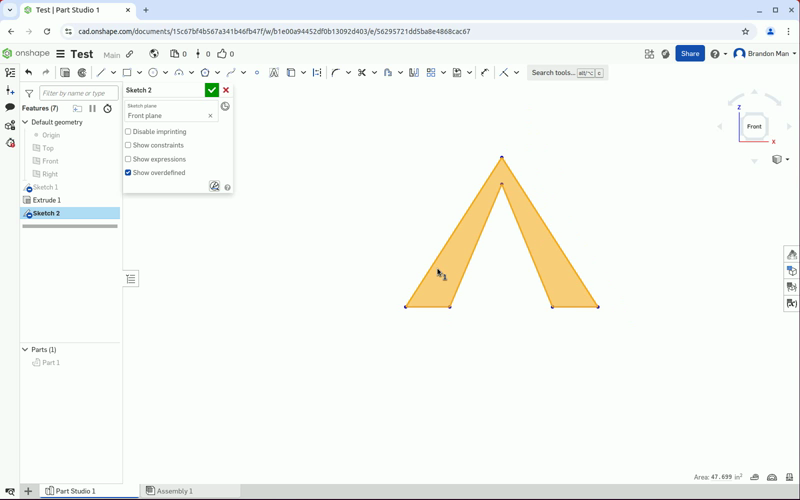
scroll(-6)
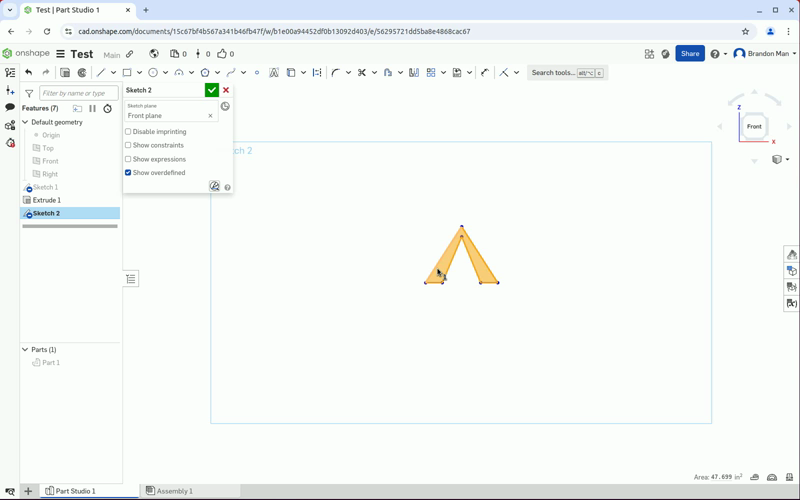
mouse_move(73, 352)
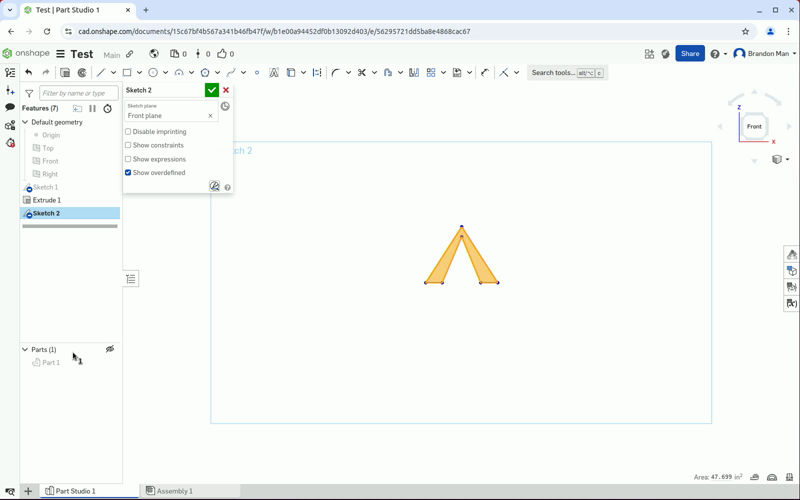
key(shift+y)
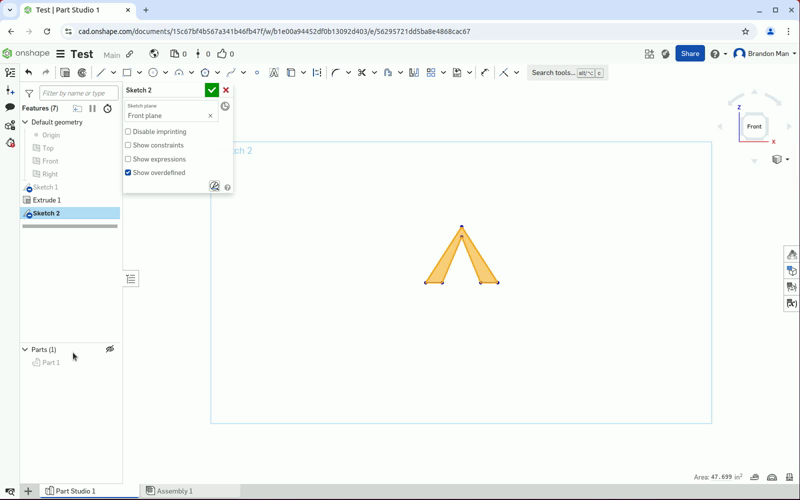
key(shift+e)
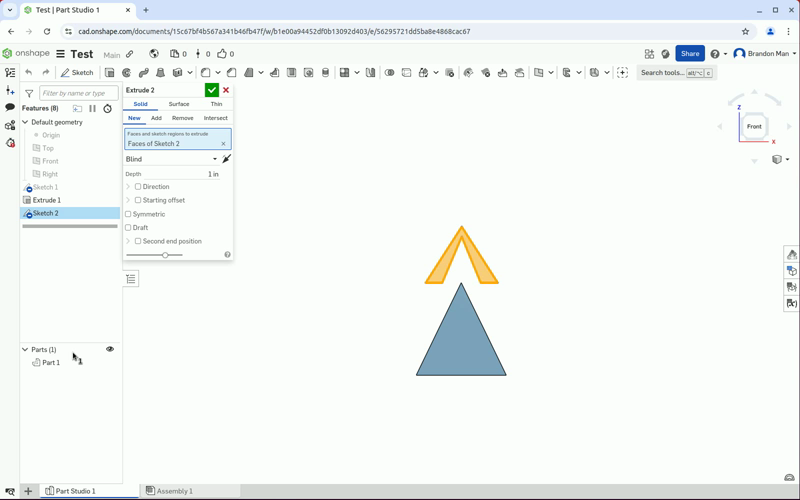
mouse_move(143, 106)
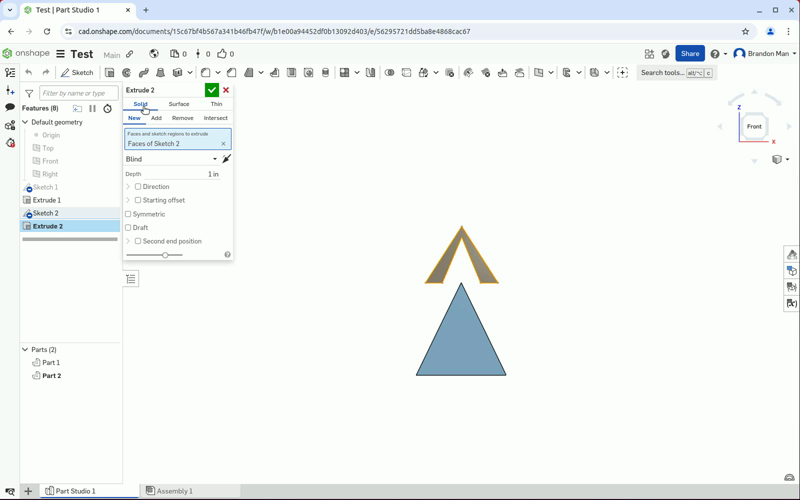
click(143, 106)
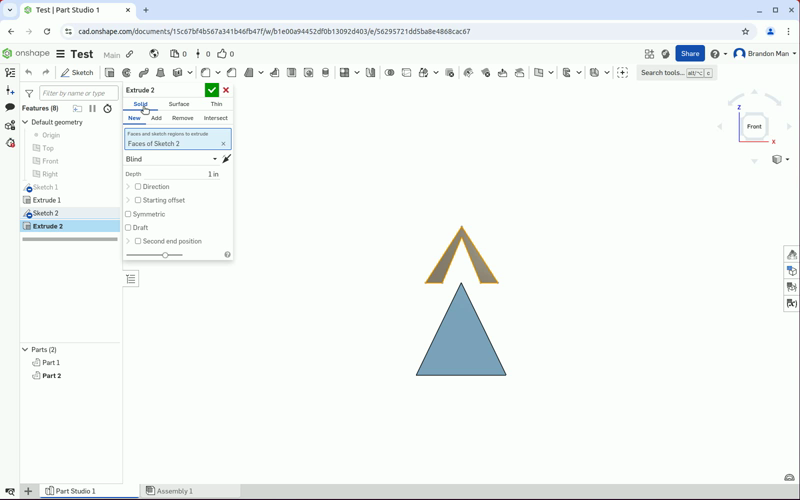
mouse_move(137, 120)
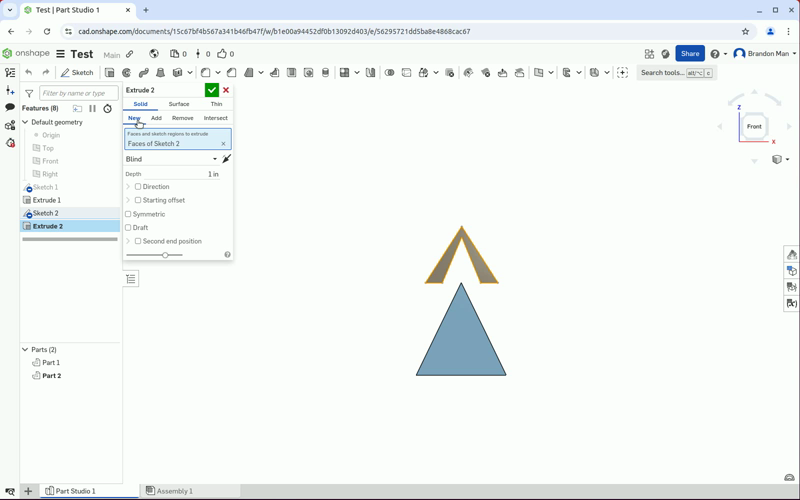
click(137, 120)
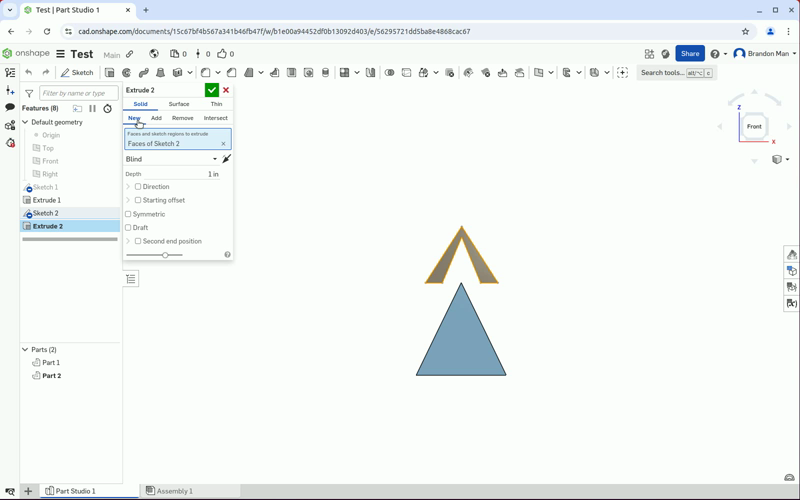
key(tab, 4)
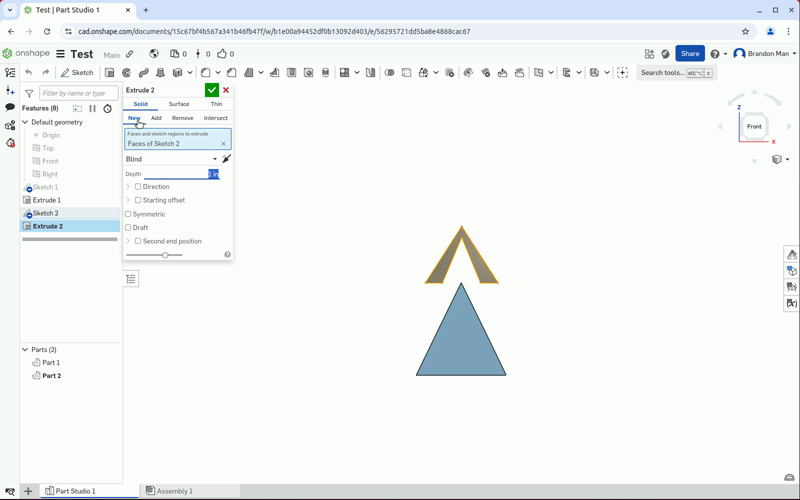
text(6.74)
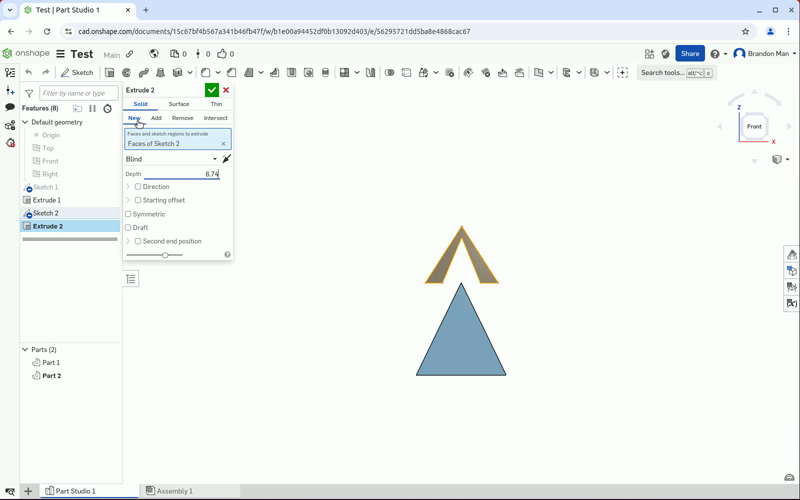
key(tab, 3)
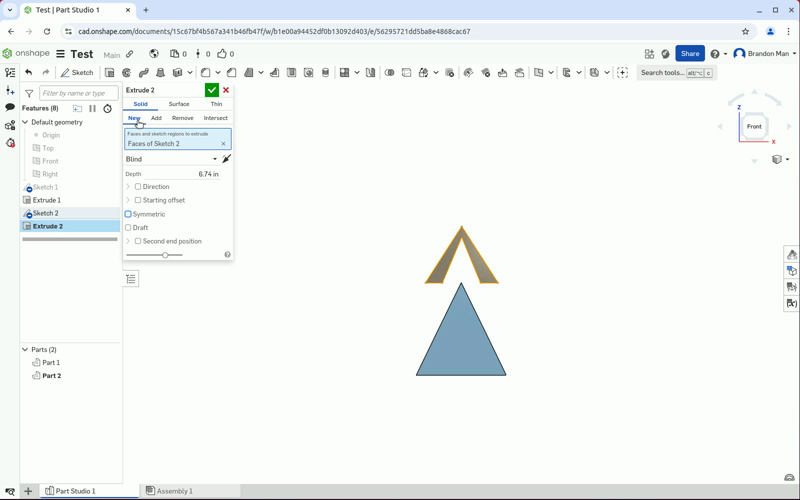
key(space)
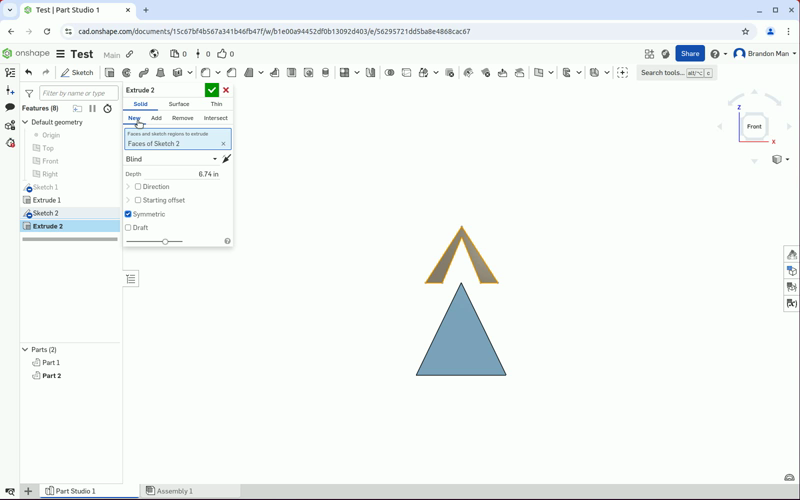
key(enter)
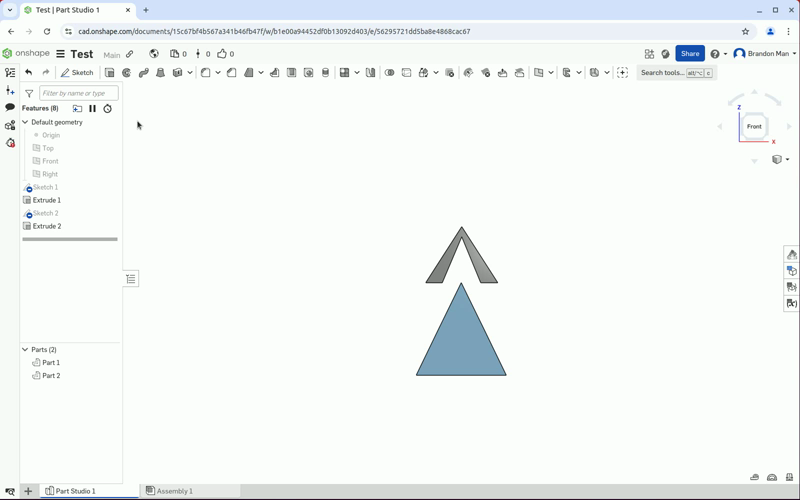
key(shift+h)
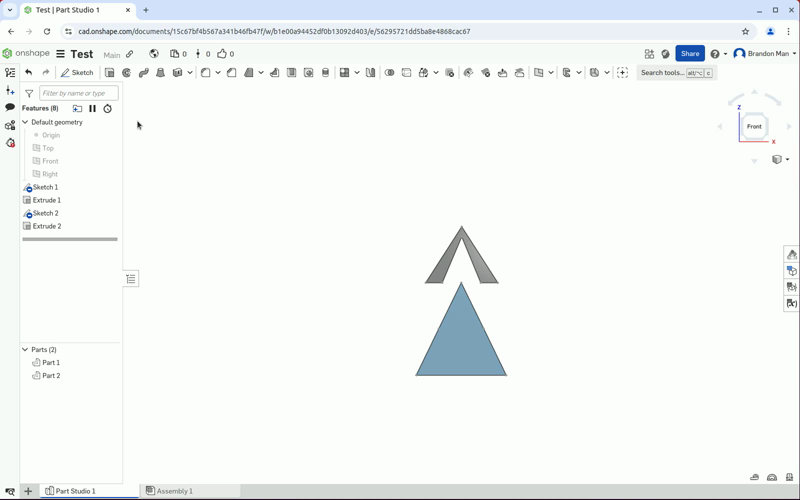
key(shift+h)
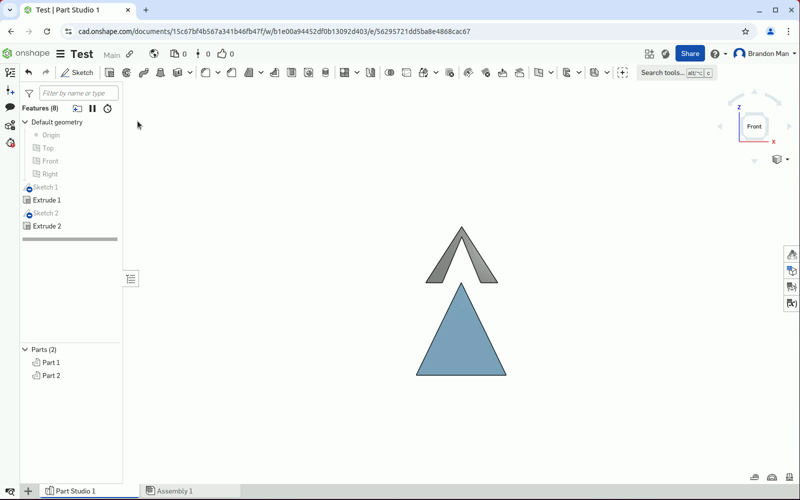
mouse_move(73, 189)
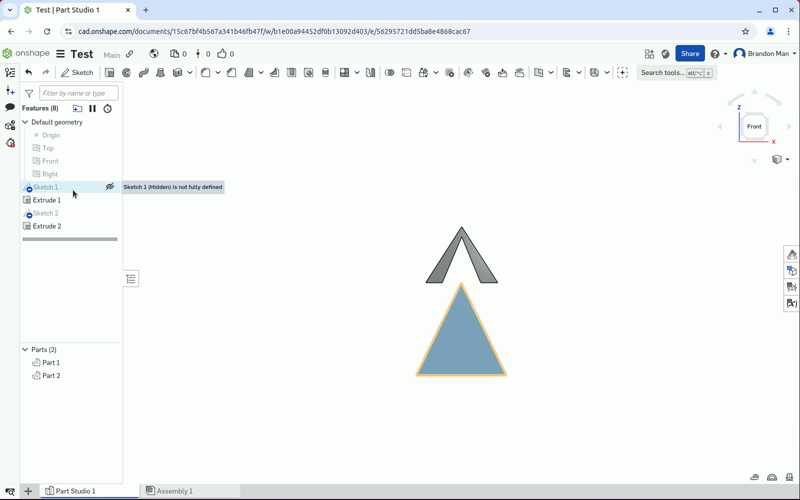
click(73, 189)
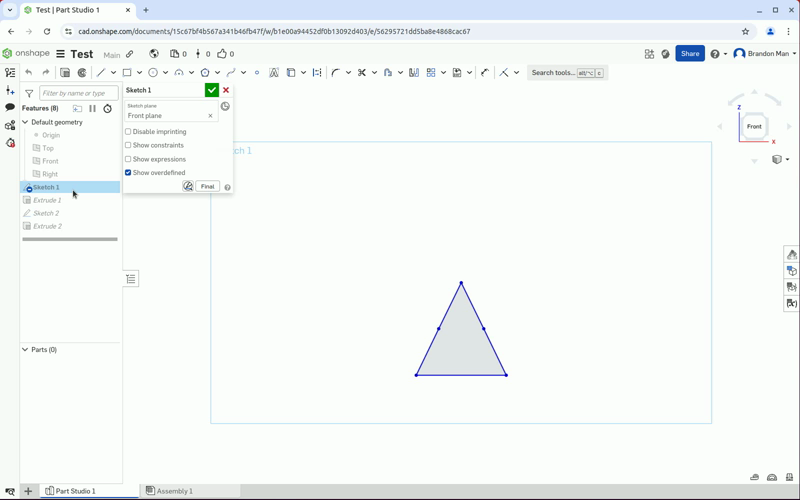
mouse_move(229, 92)
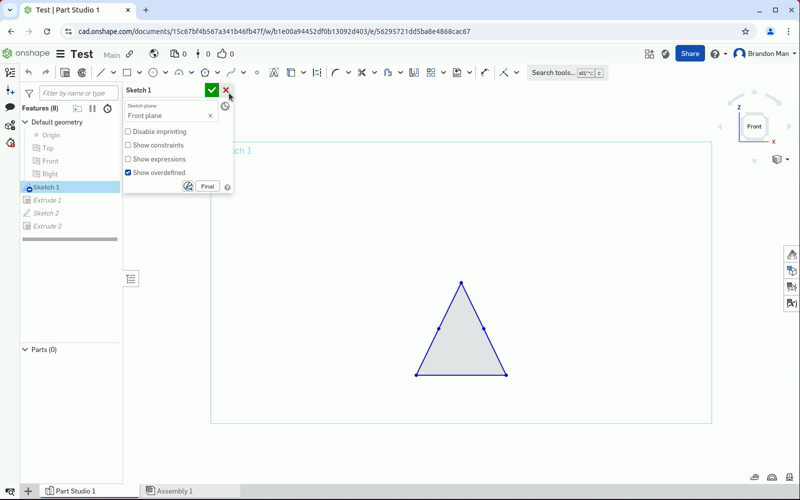
click(229, 92)
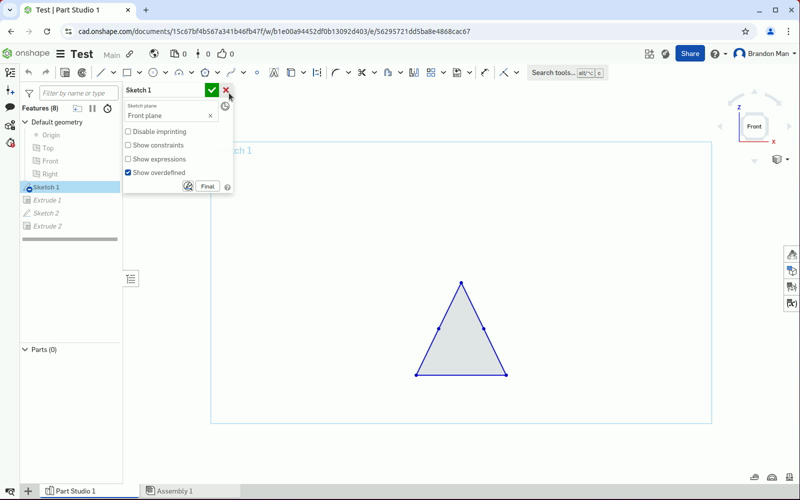
key(shift+s)
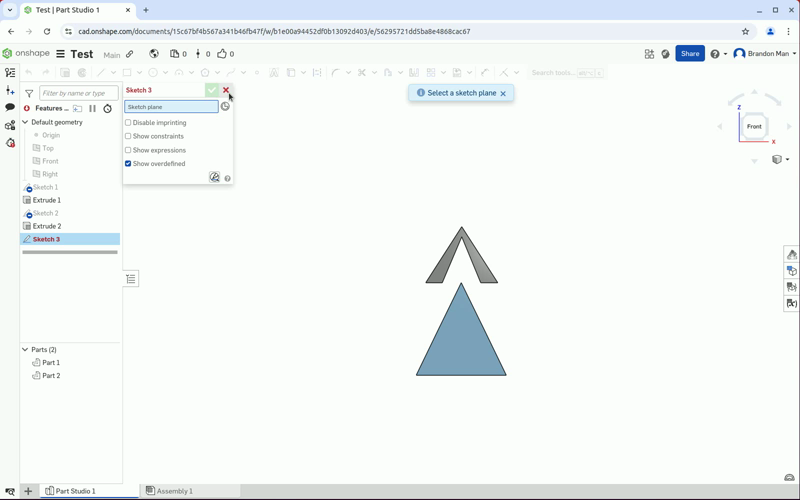
mouse_move(73, 163)
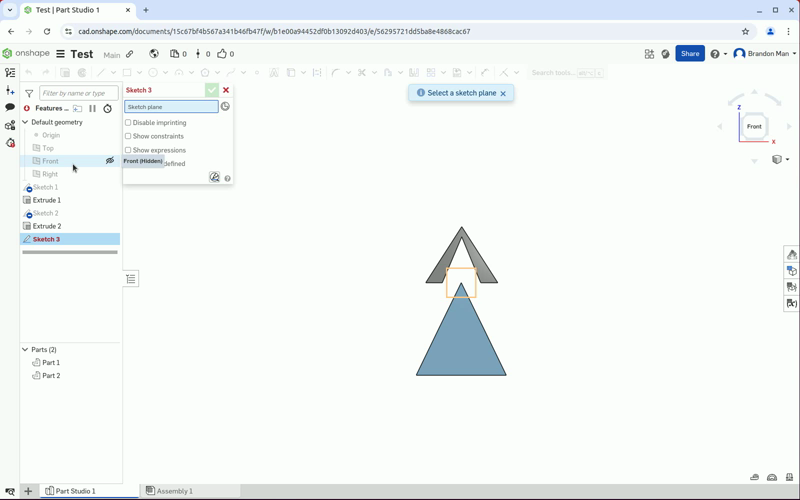
click(73, 163)
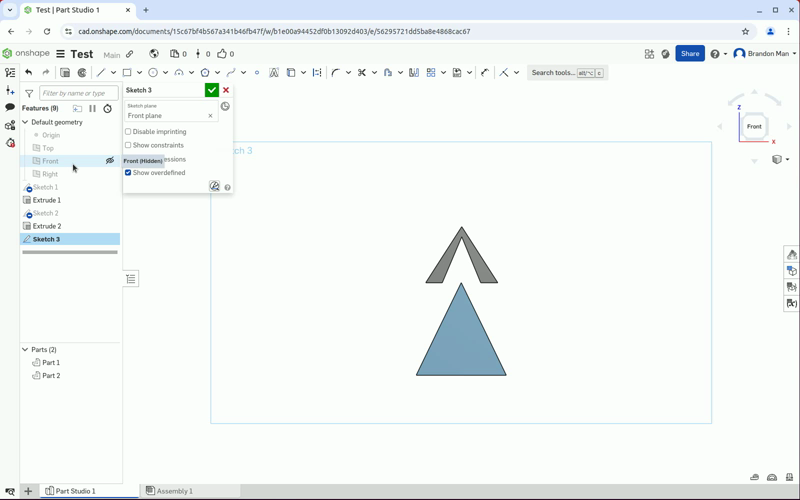
mouse_move(73, 352)
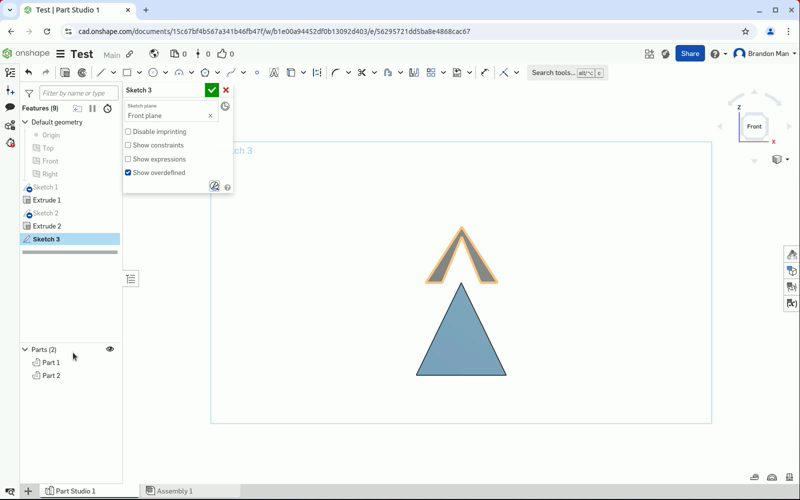
key(y)
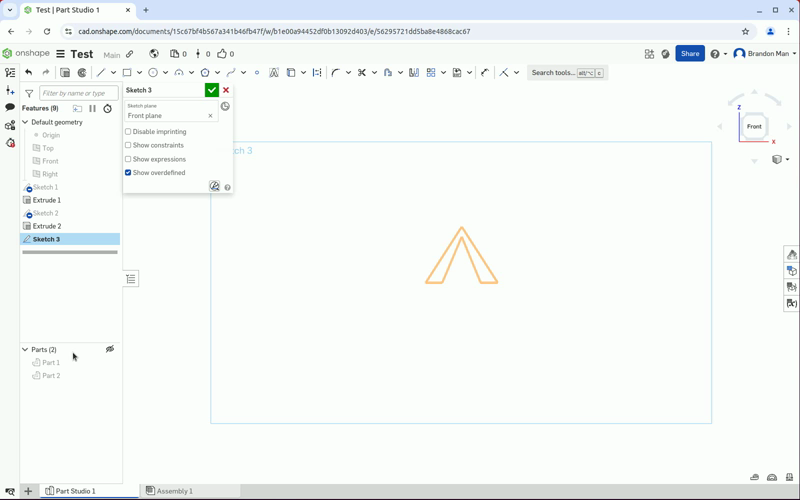
key(l)
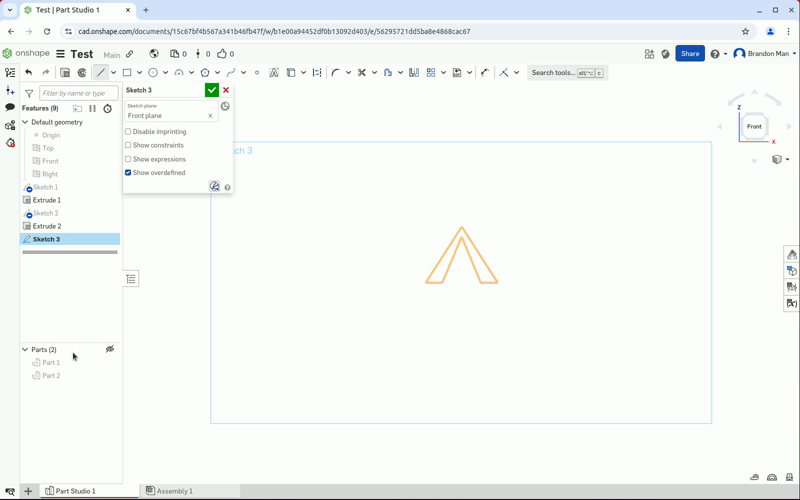
key_down(shift)
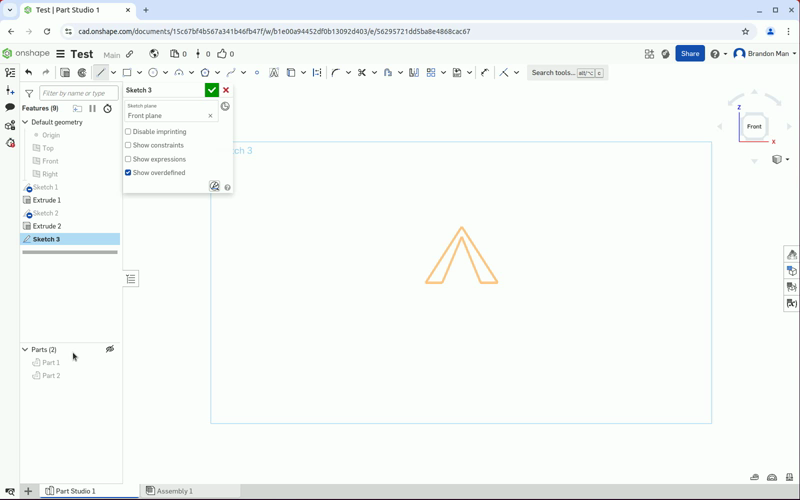
mouse_move(423, 328)
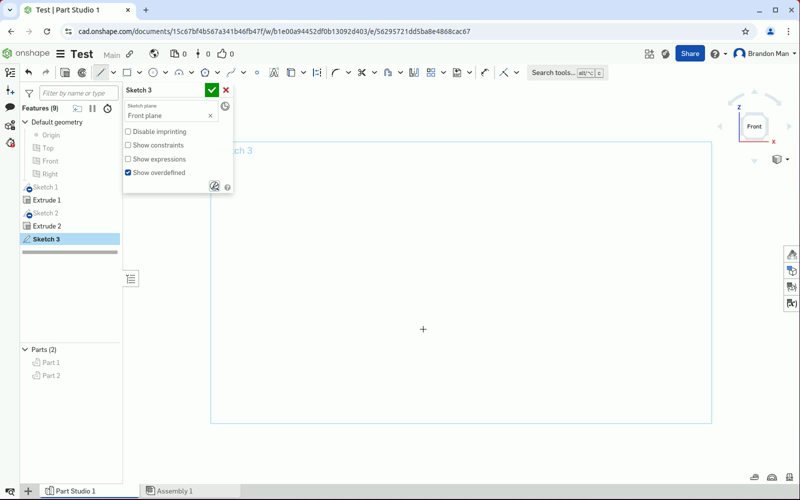
click(423, 328)
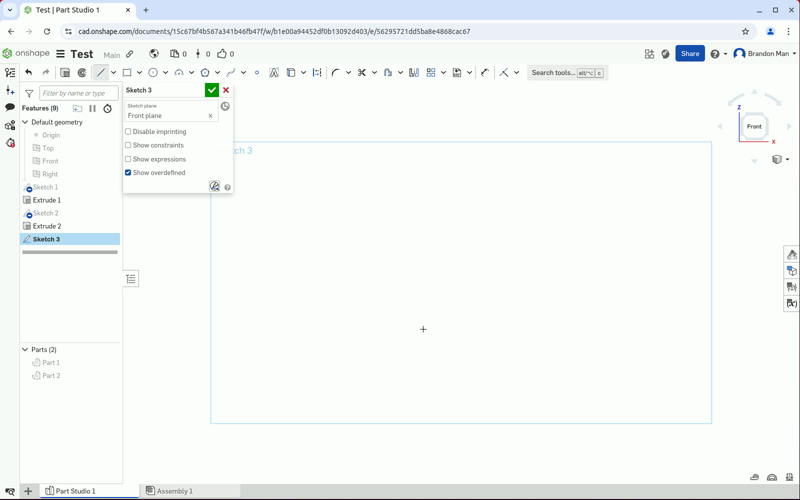
key_up(shift)
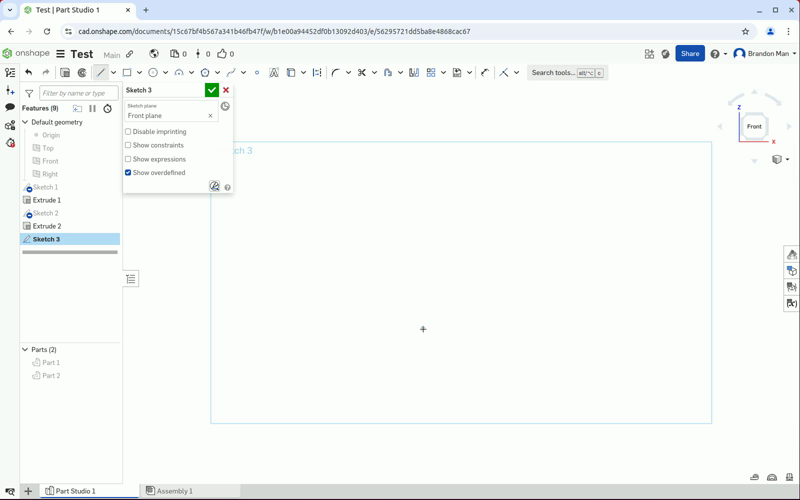
key_down(shift)
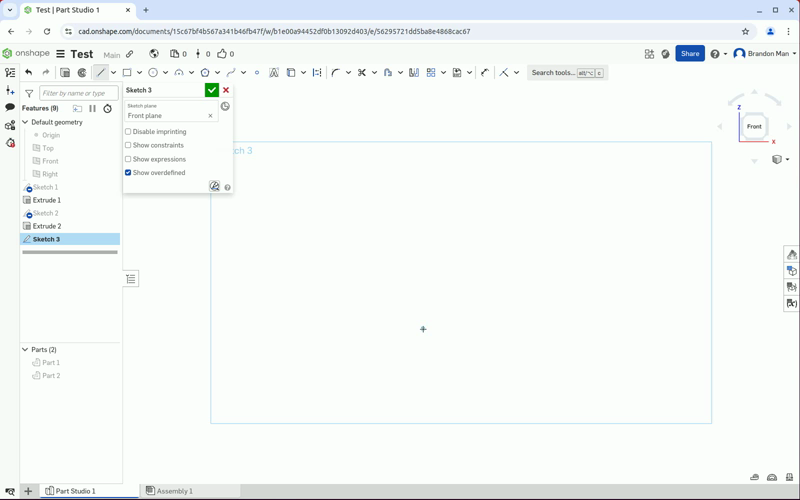
mouse_move(453, 328)
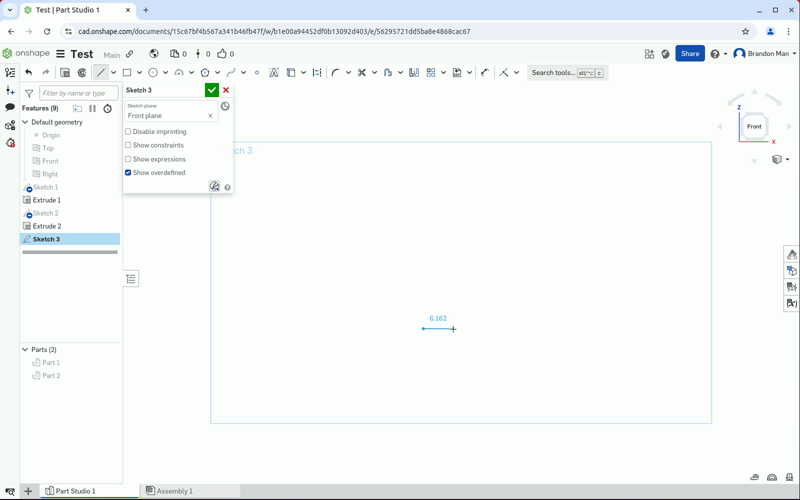
mouse_move(438, 328)
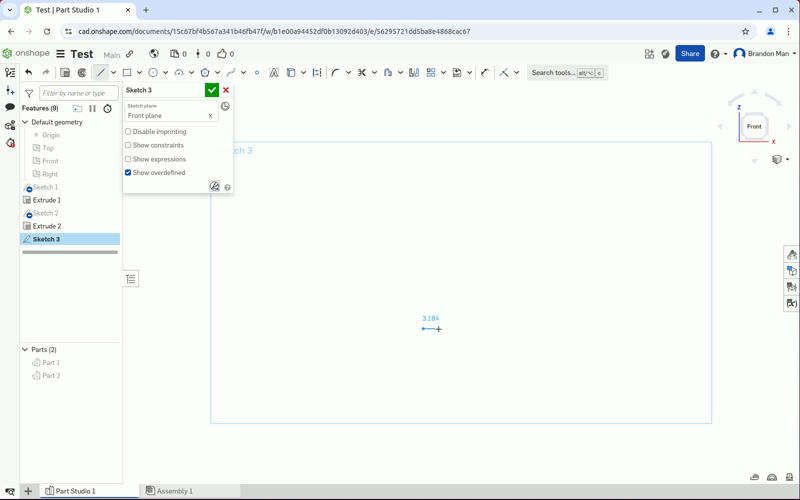
click(438, 328)
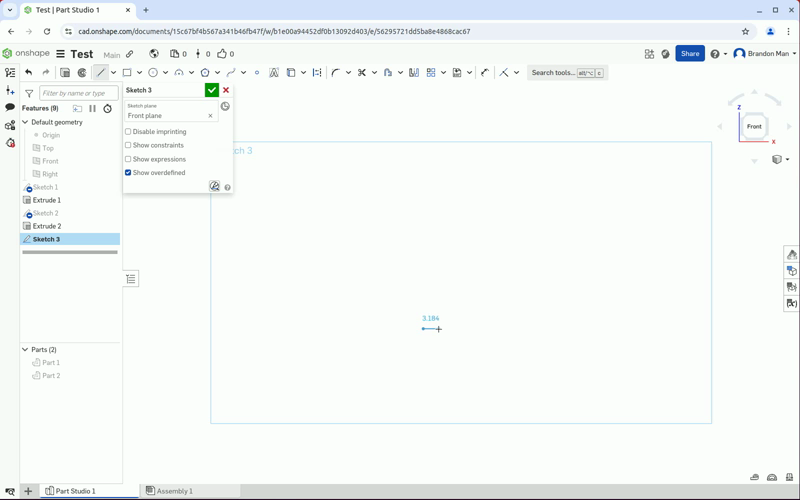
key_up(shift)
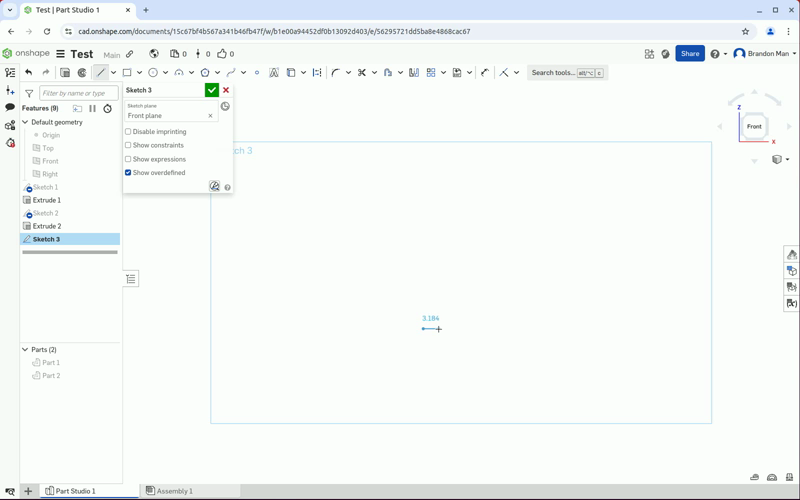
key_down(shift)
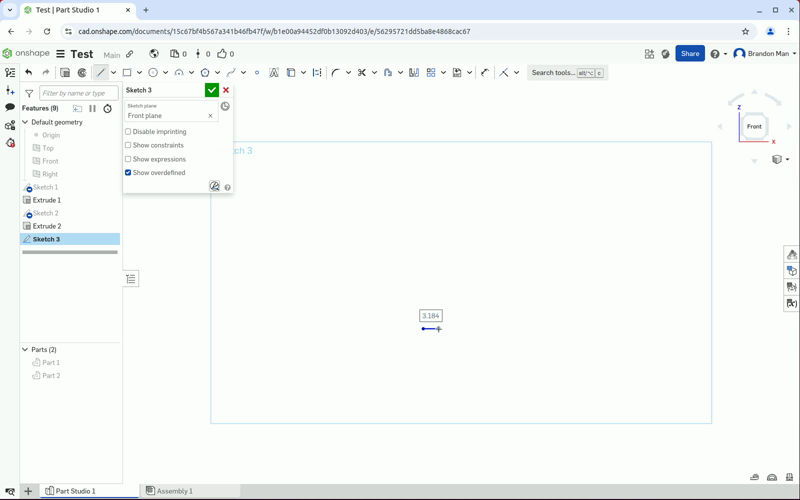
mouse_move(468, 328)
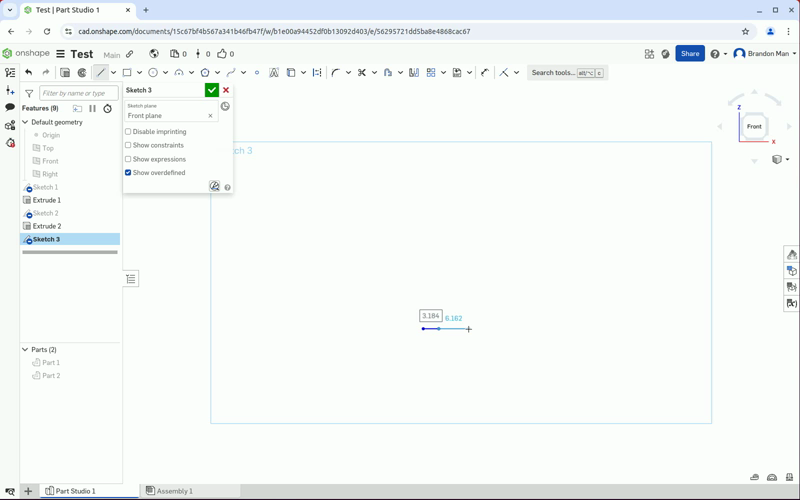
mouse_move(461, 281)
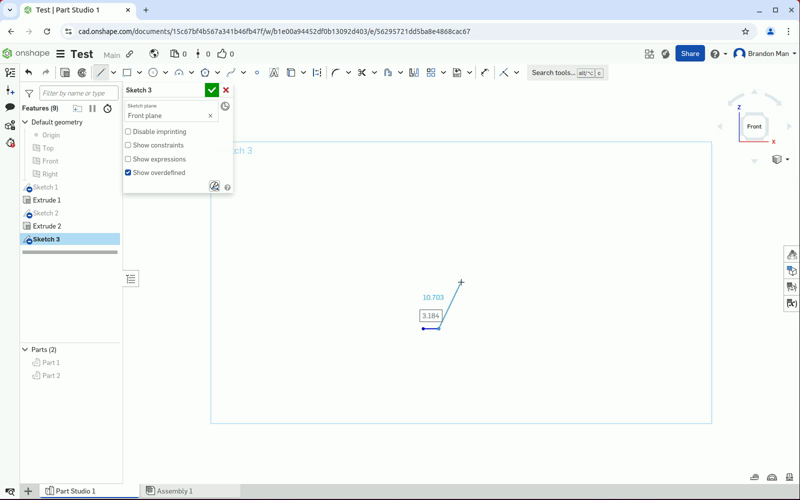
click(461, 281)
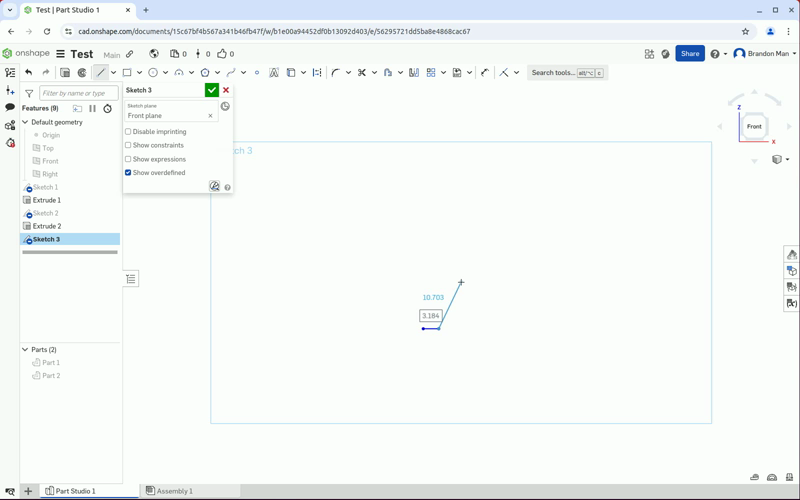
key_up(shift)
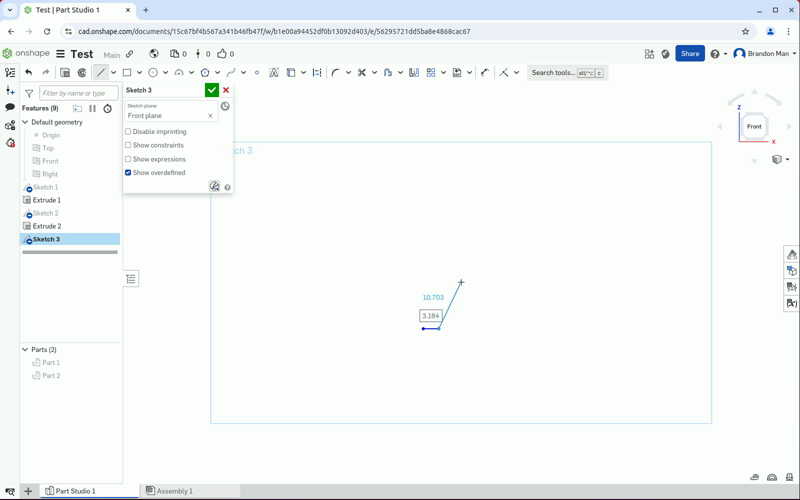
key_down(shift)
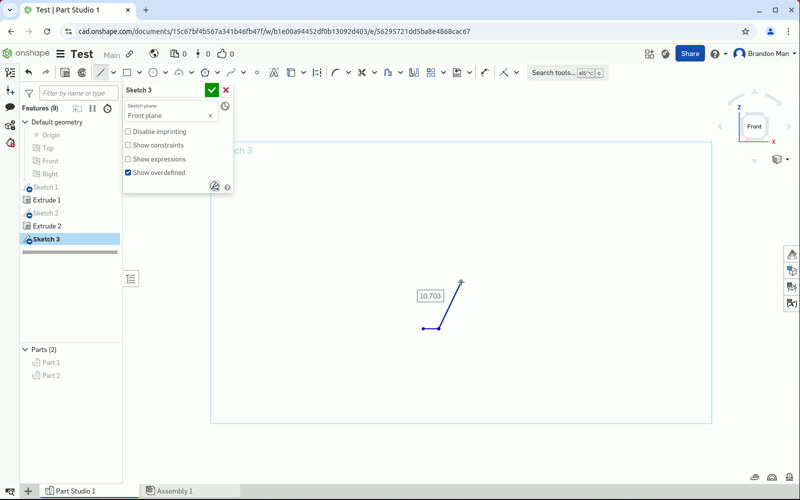
mouse_move(491, 281)
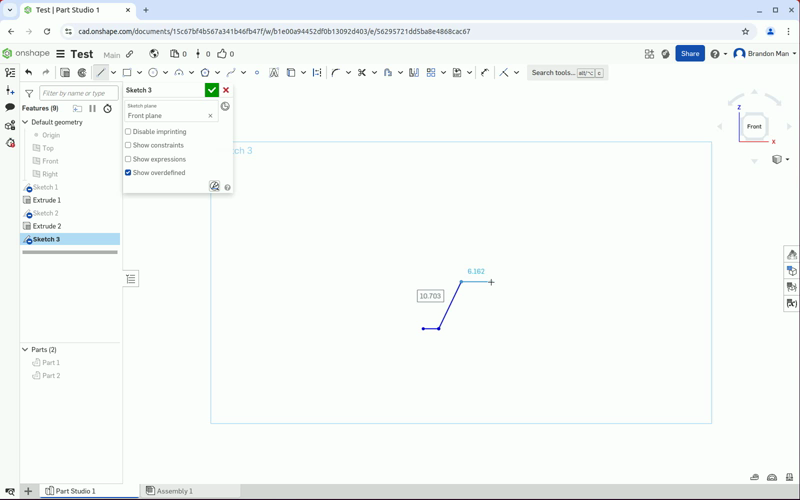
mouse_move(483, 328)
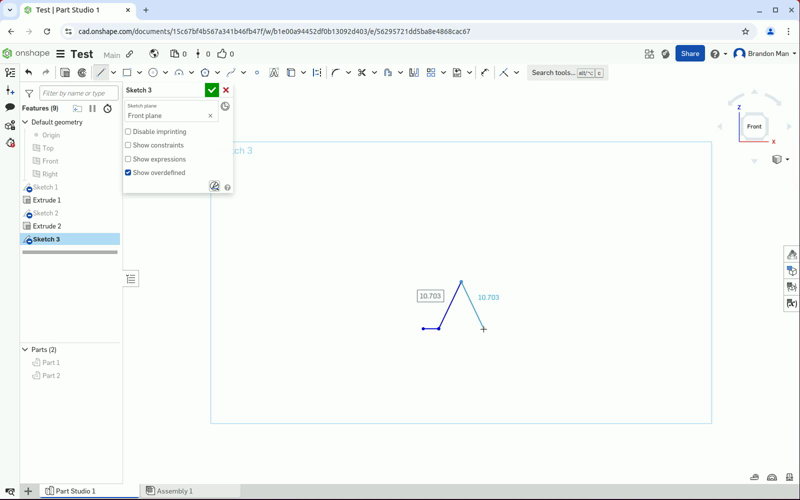
click(483, 328)
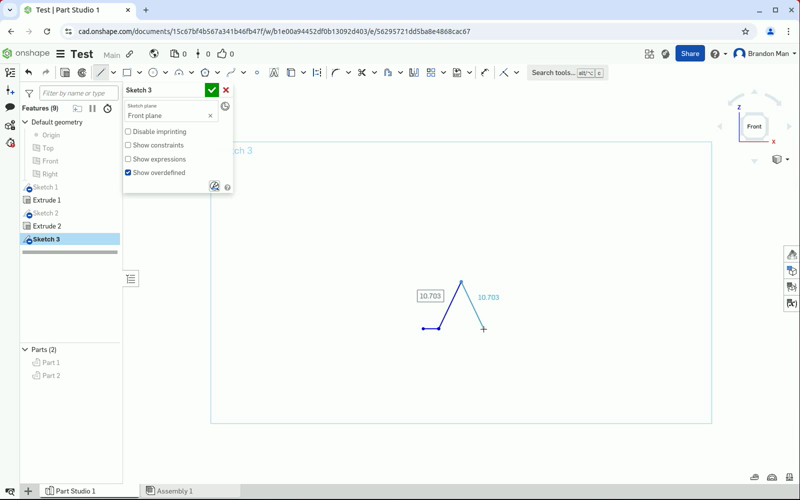
key_up(shift)
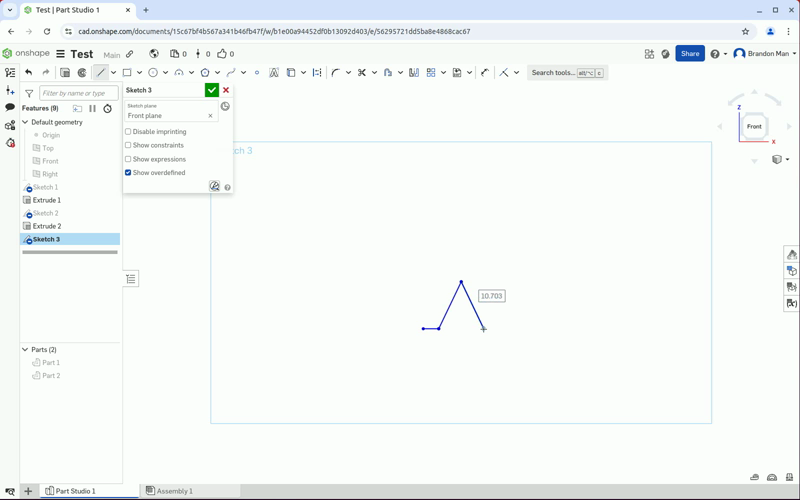
key_down(shift)
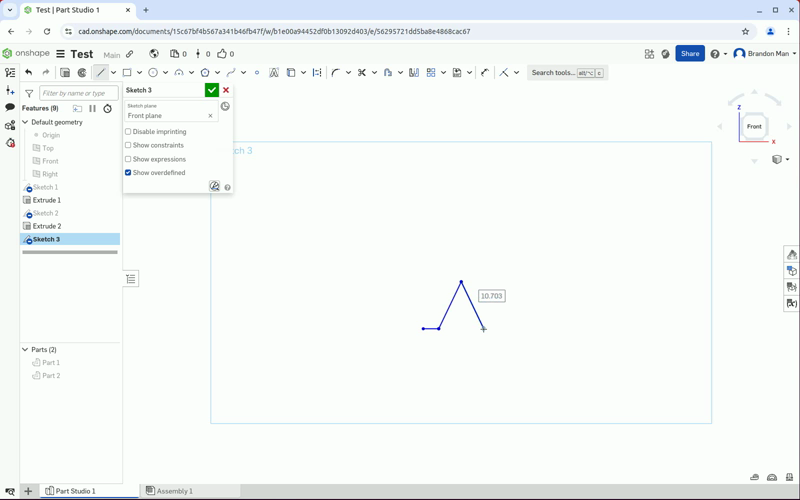
mouse_move(513, 328)
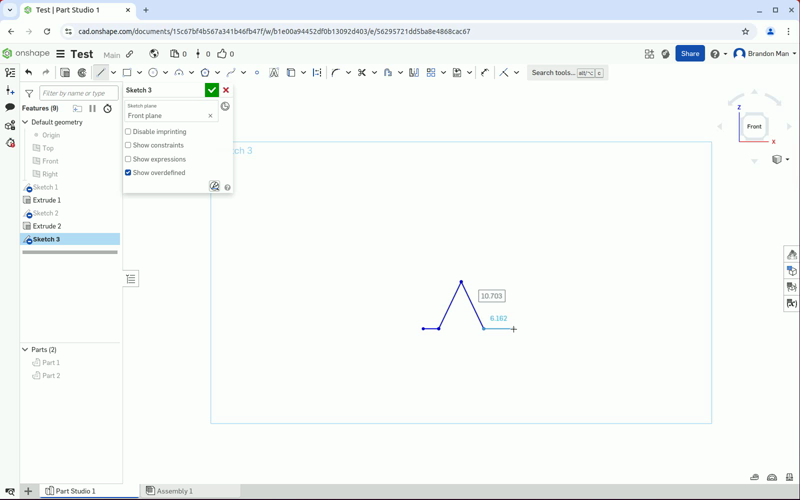
mouse_move(499, 328)
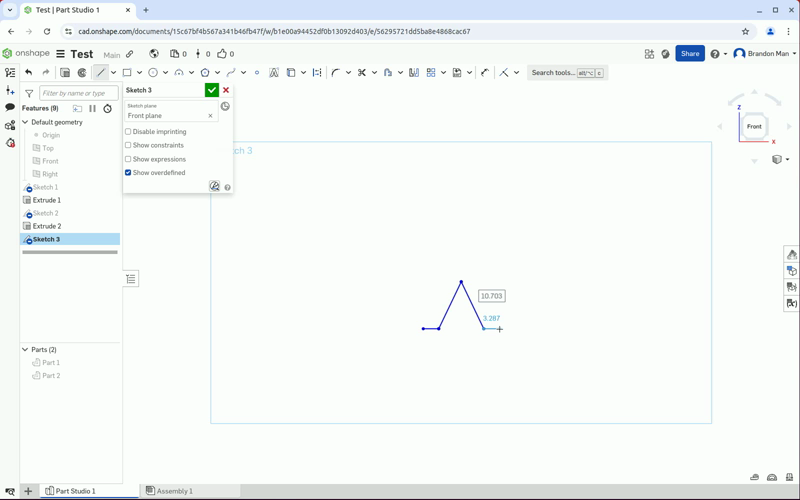
click(499, 328)
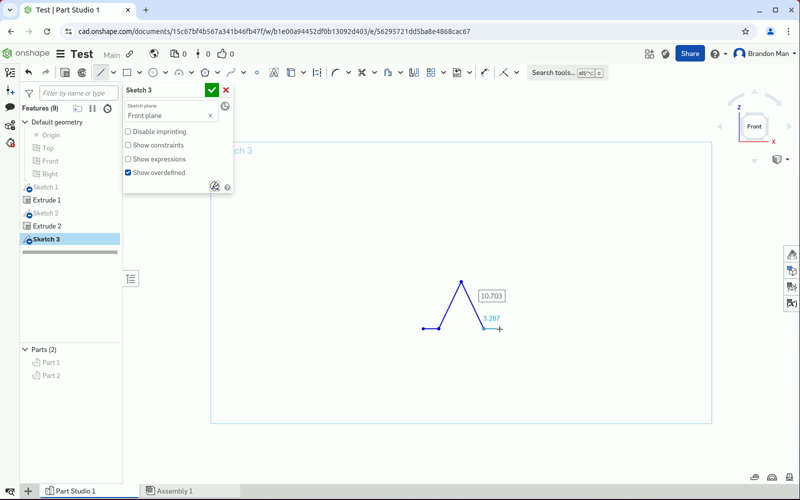
key_up(shift)
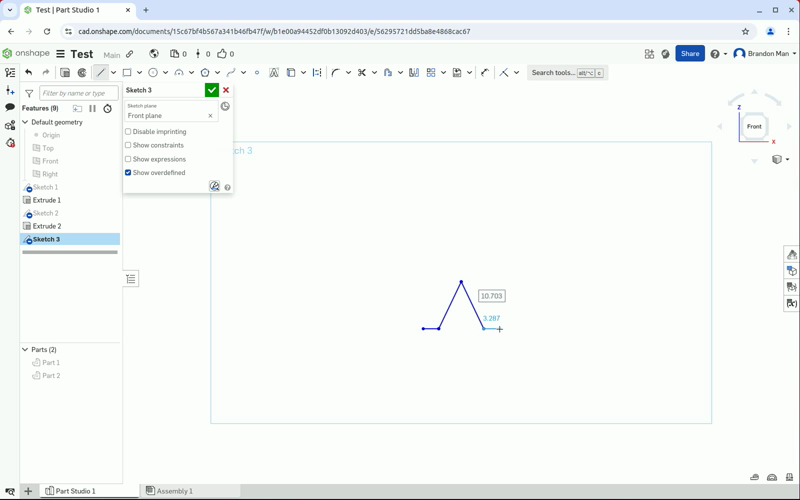
key_down(shift)
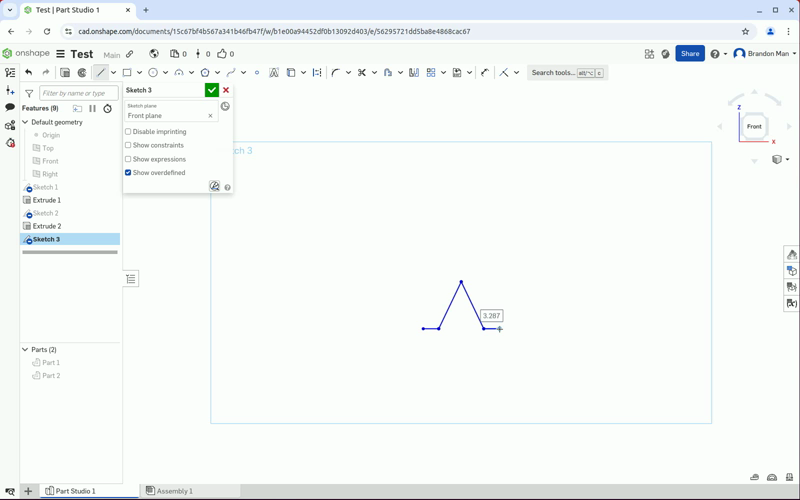
mouse_move(529, 328)
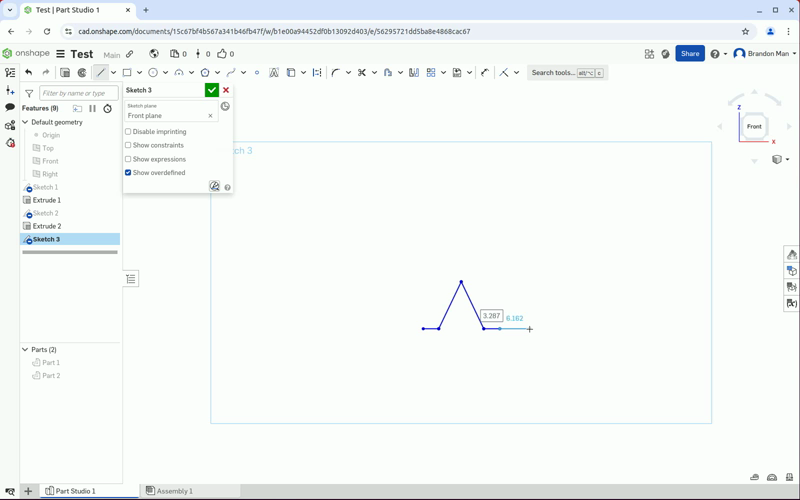
mouse_move(480, 282)
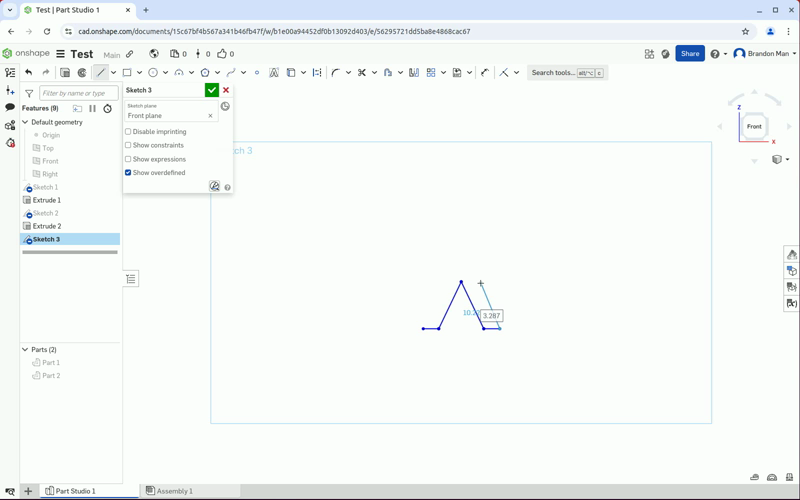
click(480, 282)
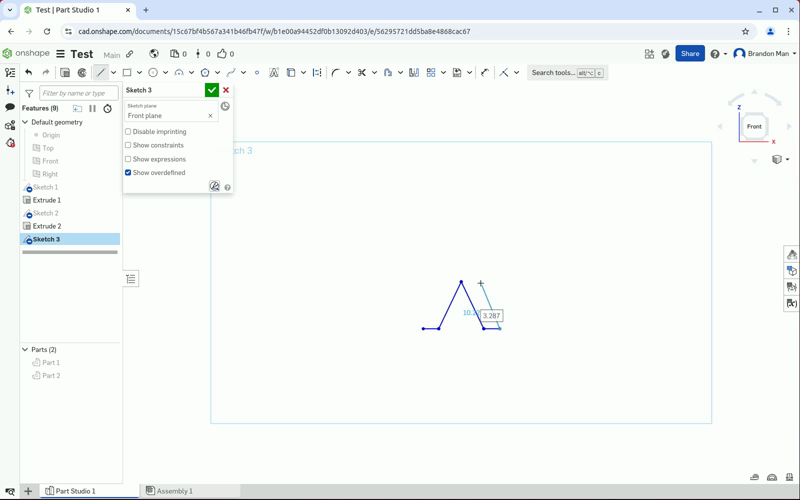
key_up(shift)
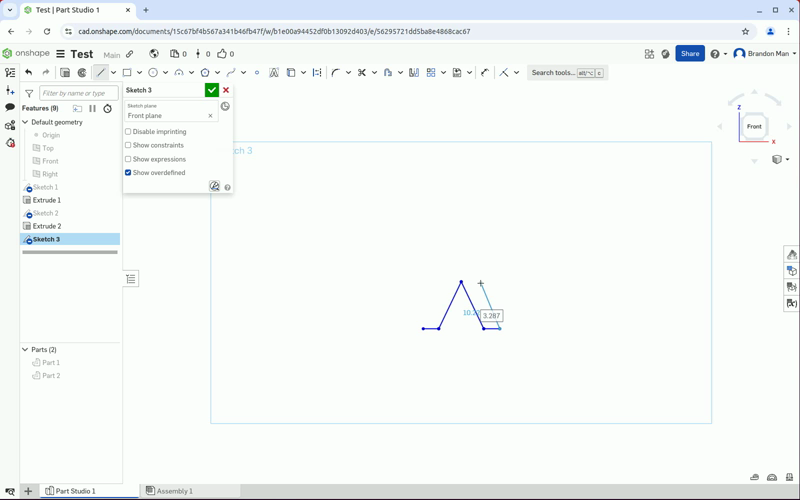
key_down(shift)
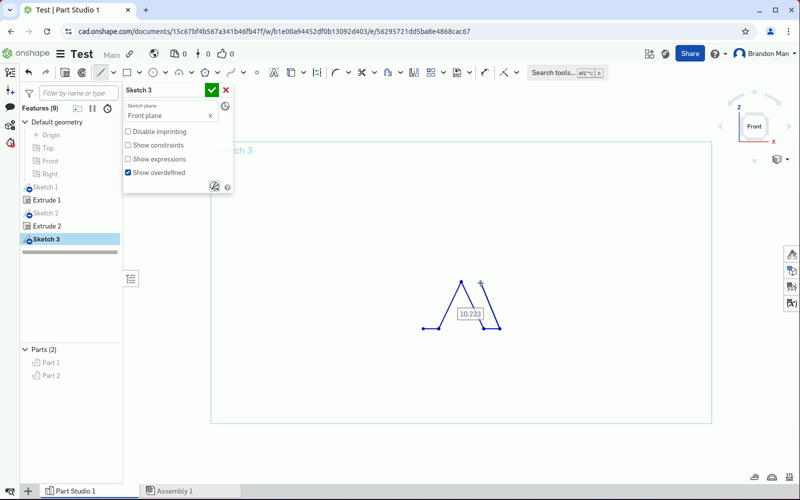
mouse_move(510, 282)
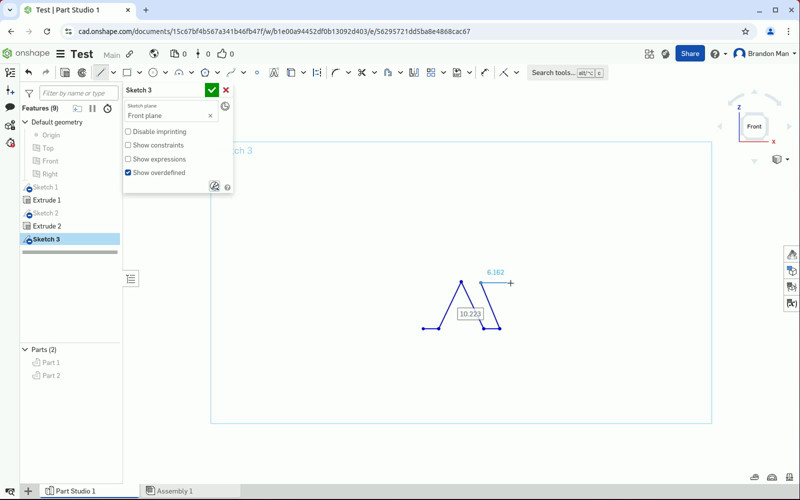
mouse_move(461, 235)
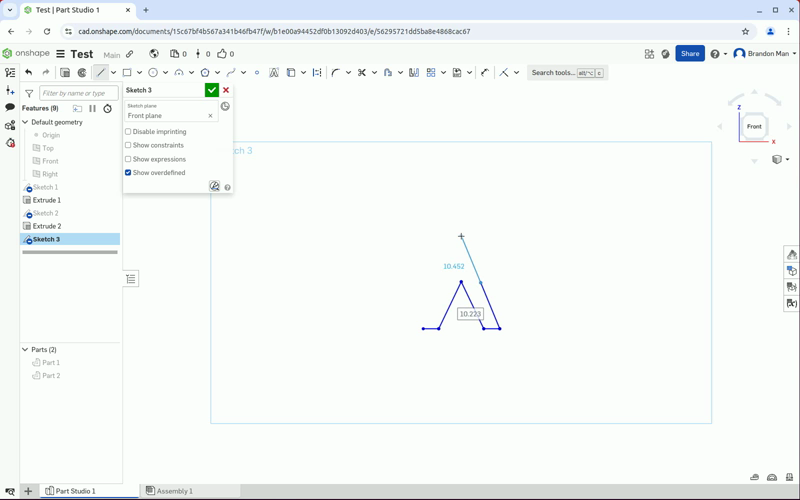
click(461, 235)
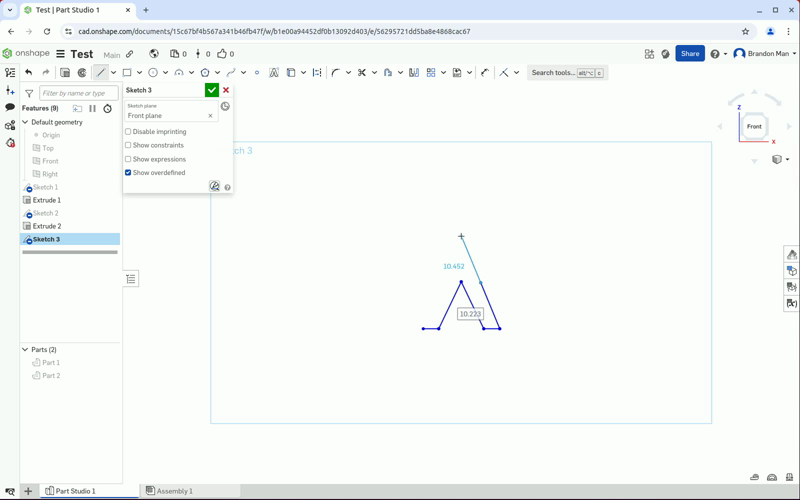
key_up(shift)
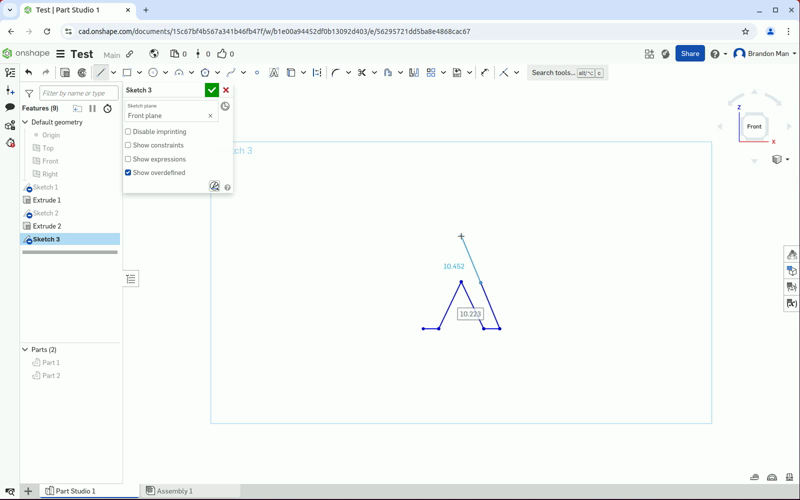
key_down(shift)
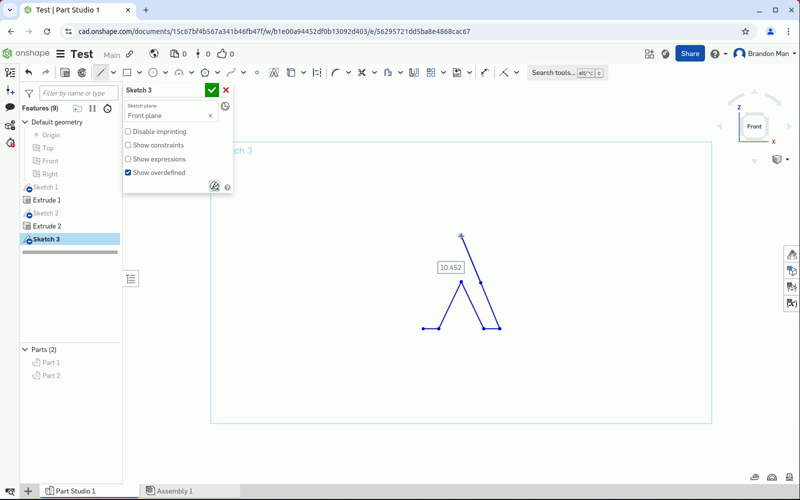
mouse_move(491, 235)
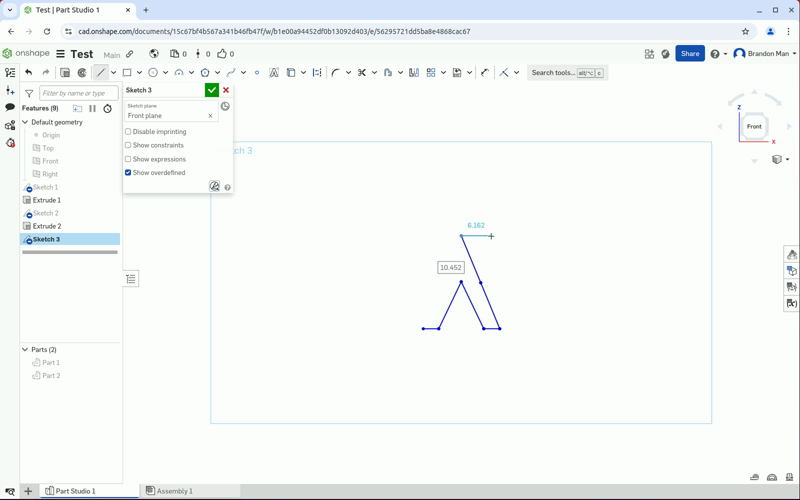
mouse_move(442, 282)
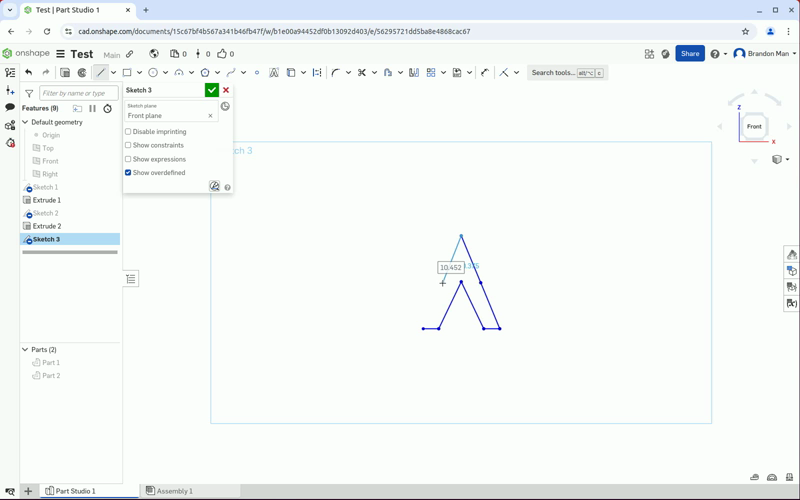
click(442, 282)
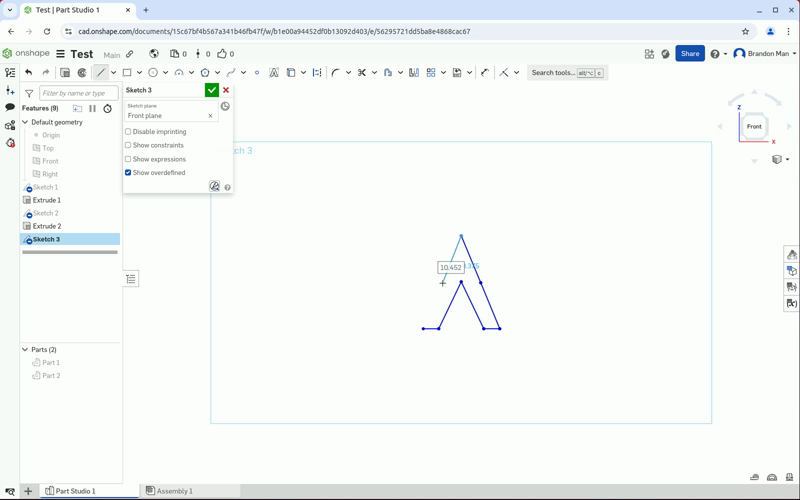
key_up(shift)
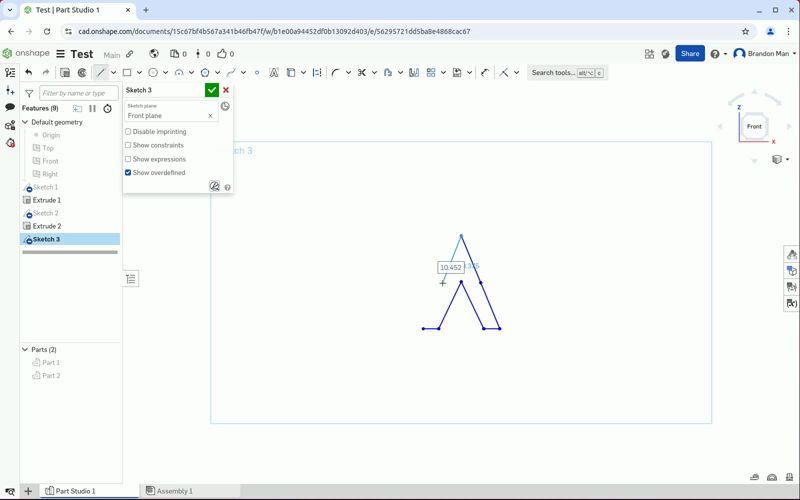
mouse_move(472, 282)
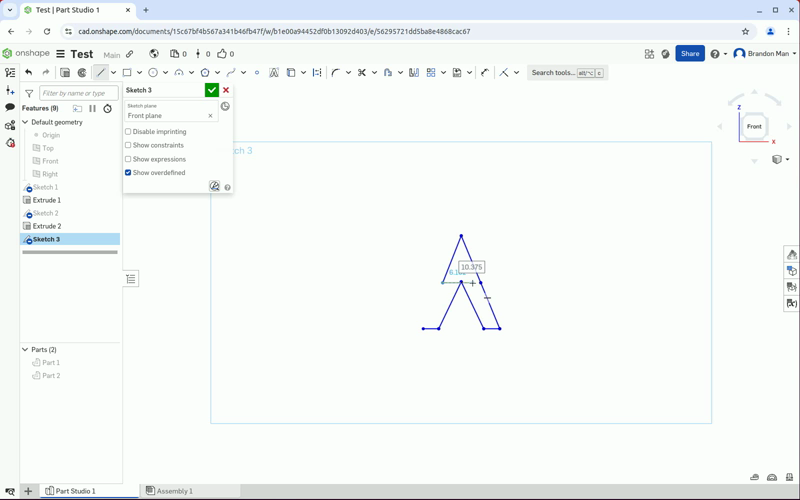
key_down(shift)
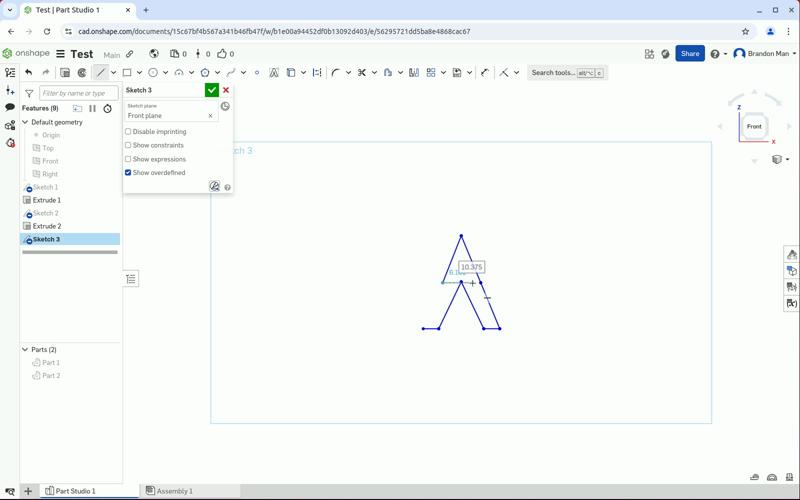
mouse_move(423, 328)
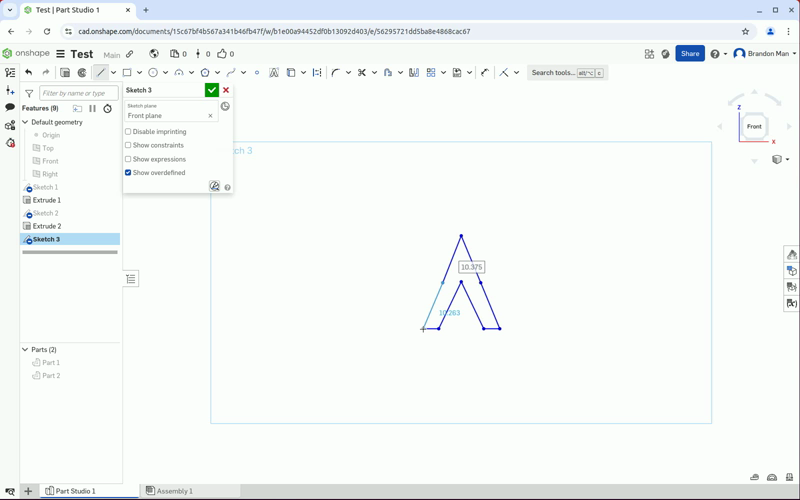
key_up(shift)
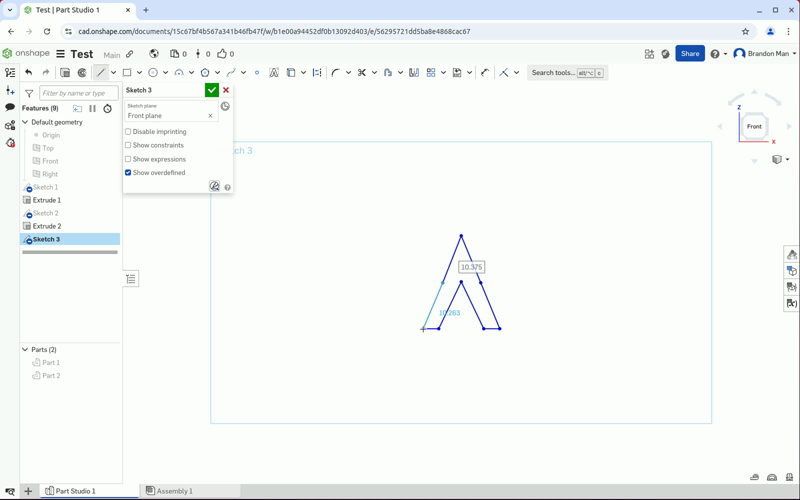
click(423, 328)
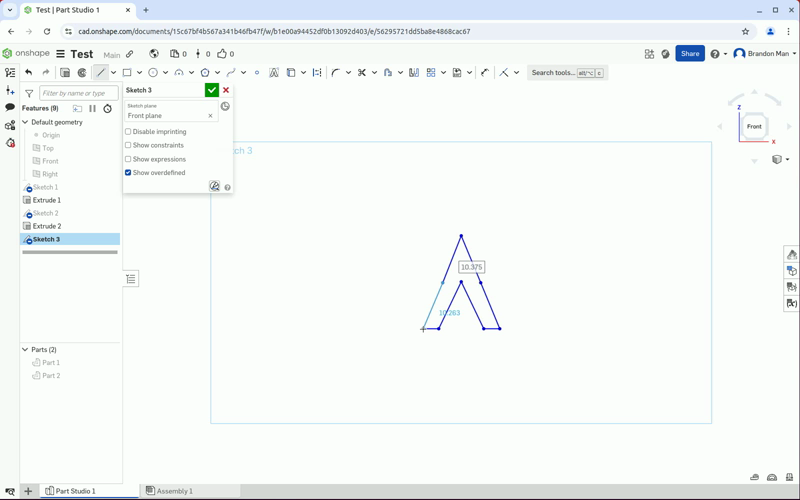
key(esc)
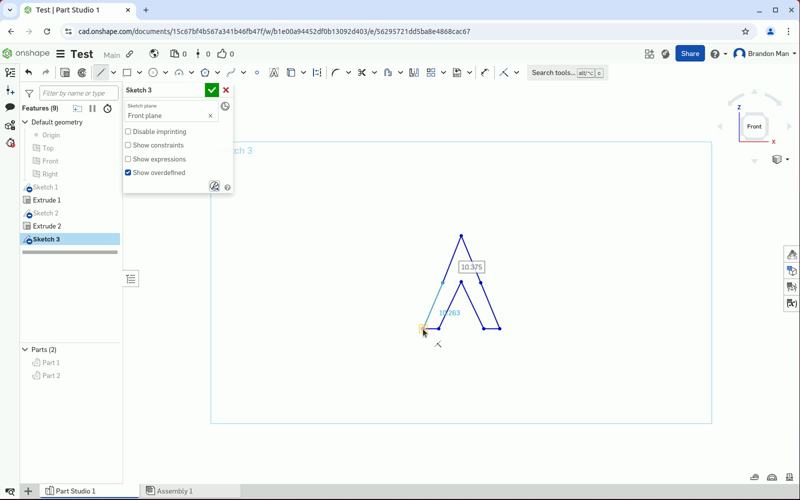
mouse_move(451, 297)
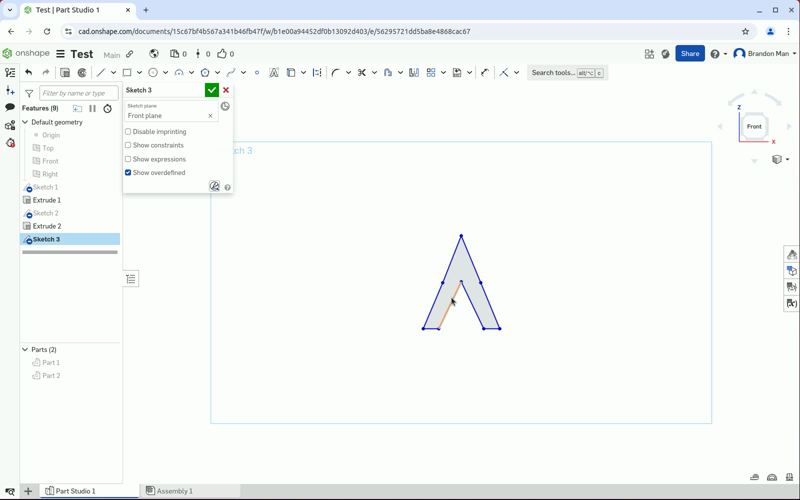
click(451, 297)
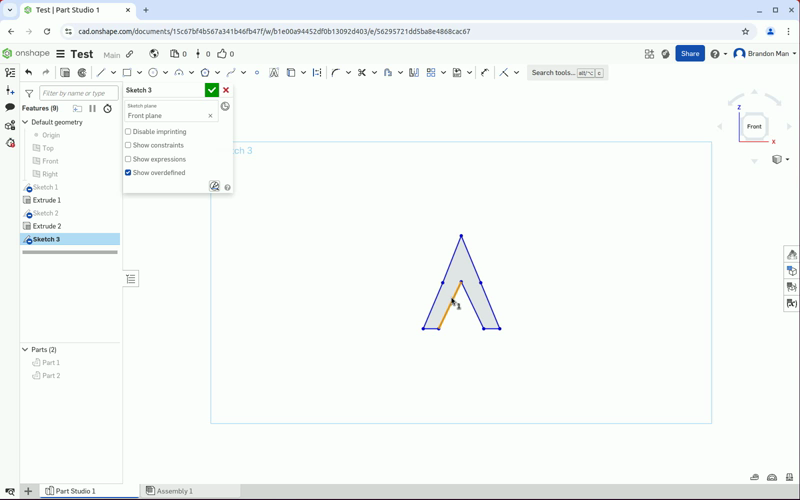
mouse_move(73, 352)
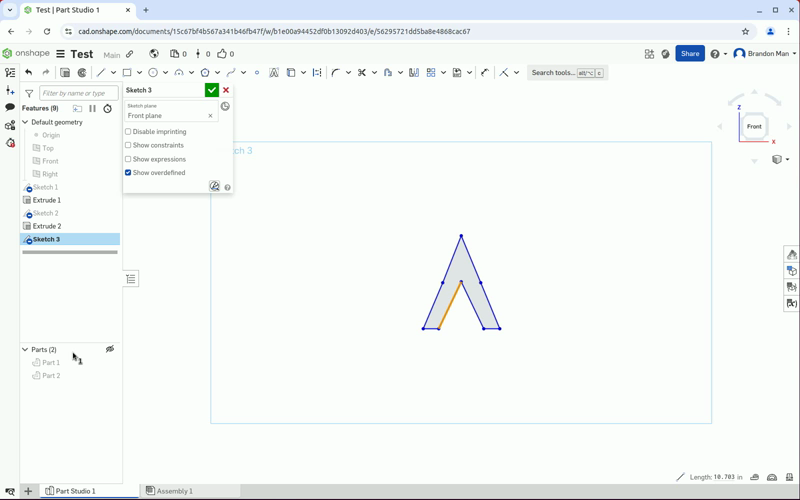
key(shift+y)
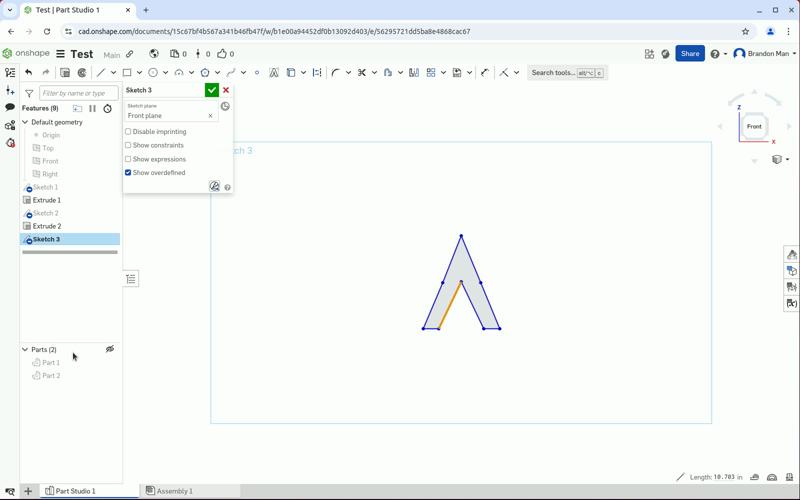
key(shift+e)
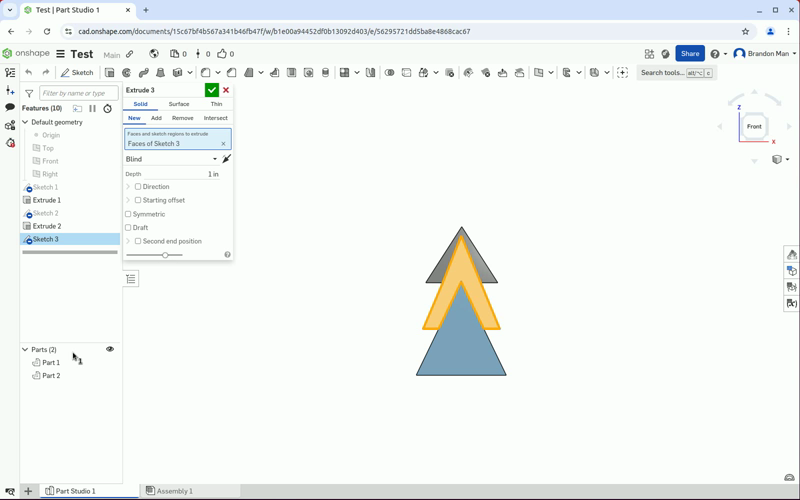
mouse_move(143, 106)
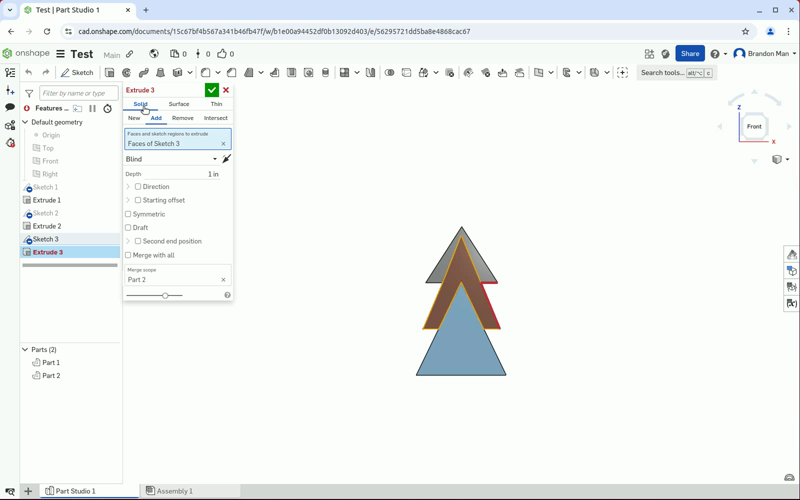
click(143, 106)
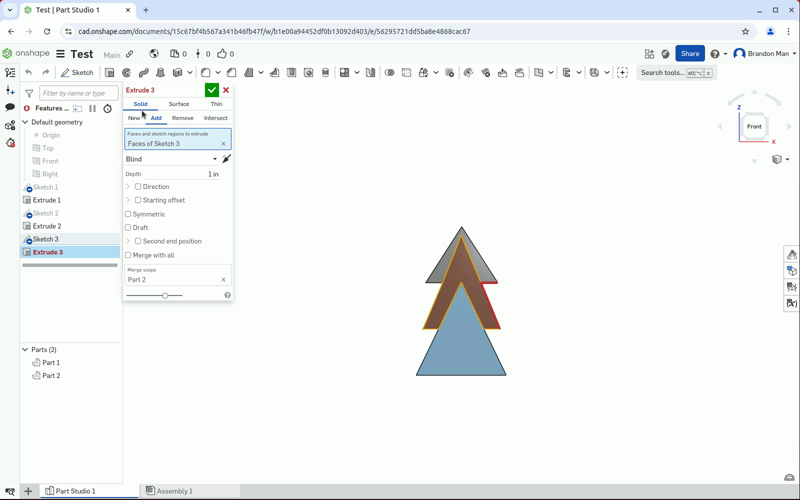
mouse_move(137, 120)
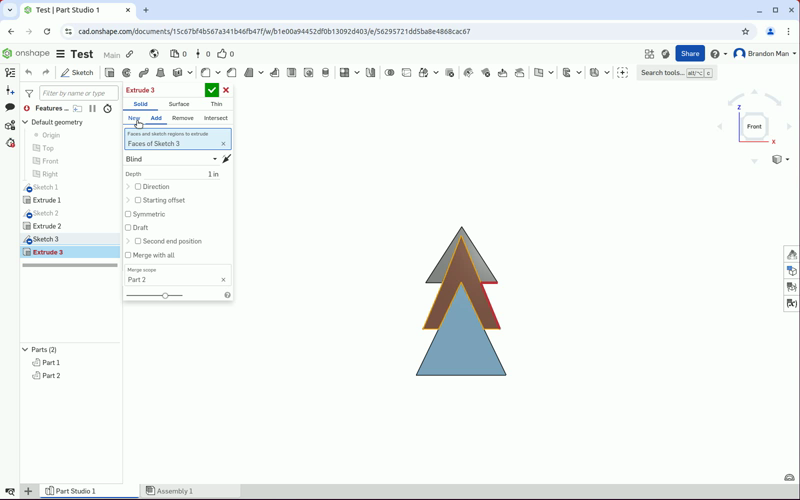
click(137, 120)
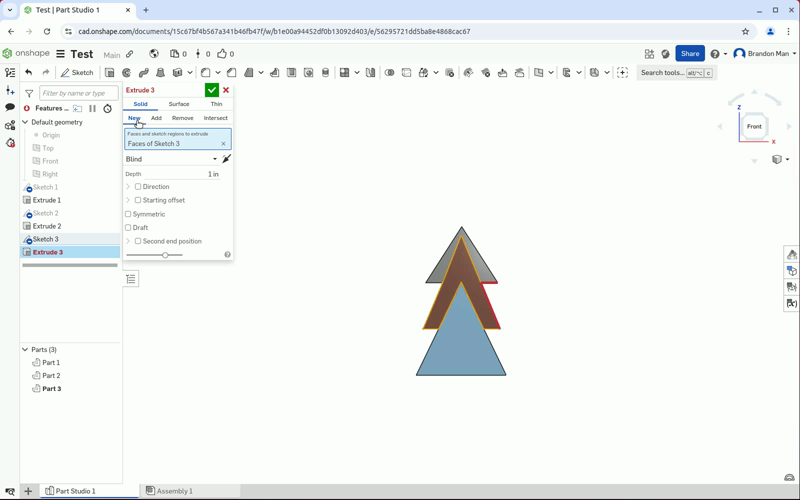
key(tab, 4)
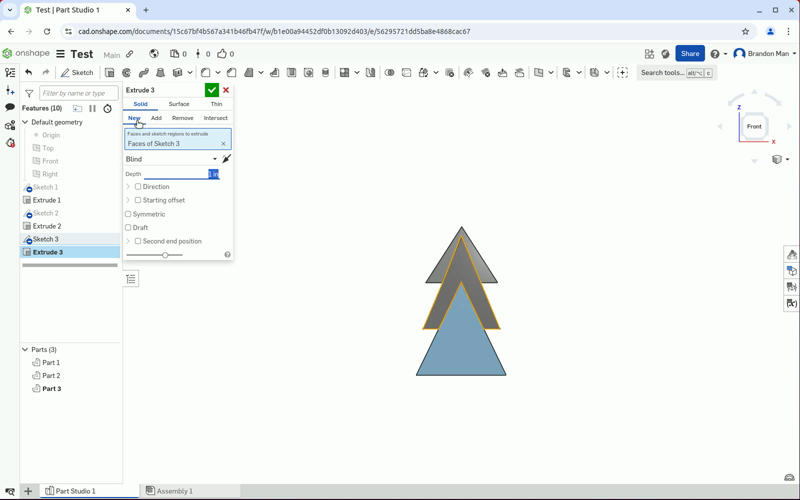
text(6.74)
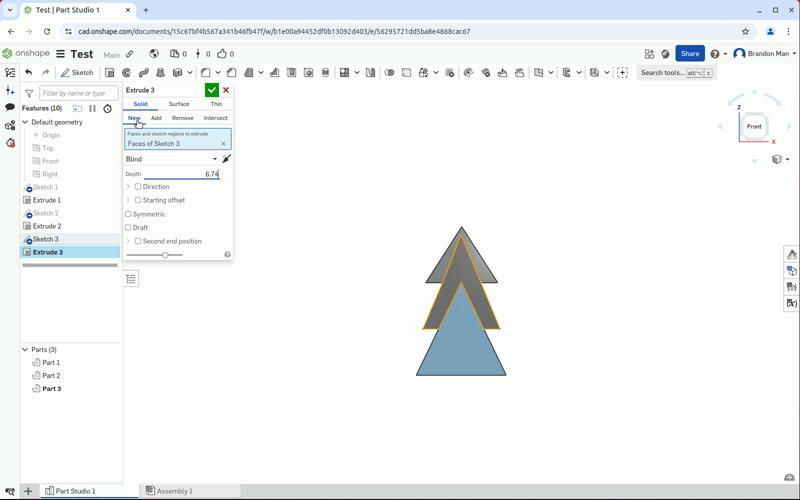
key(tab, 3)
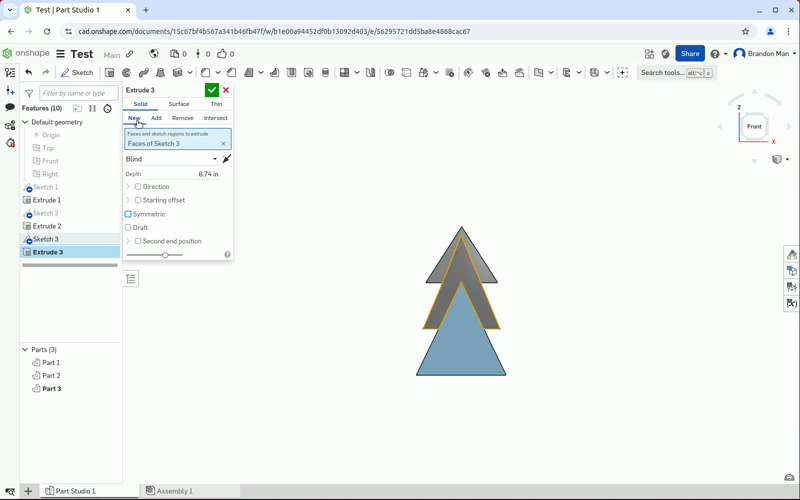
key(space)
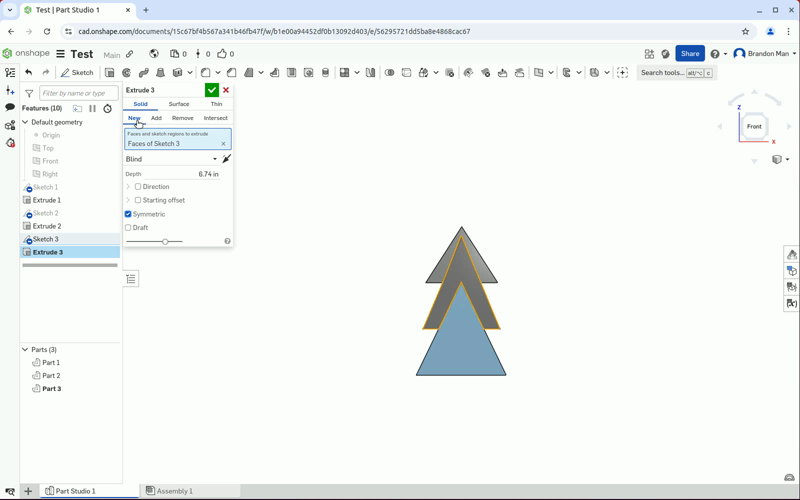
key(enter)
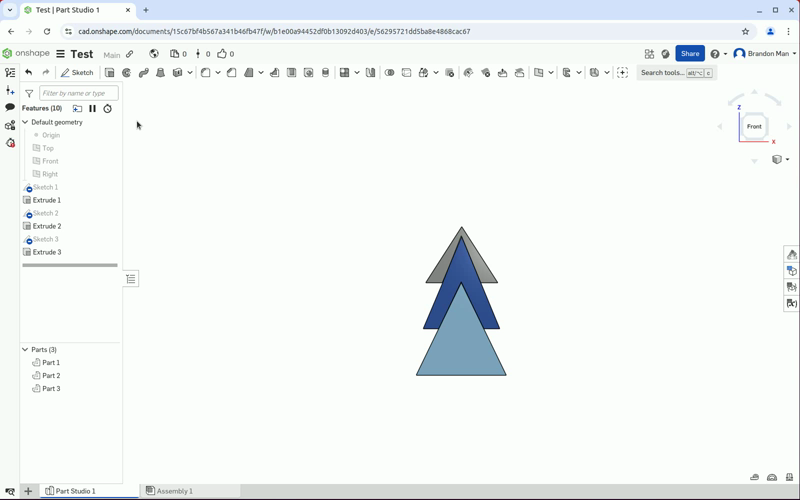
key(shift+h)
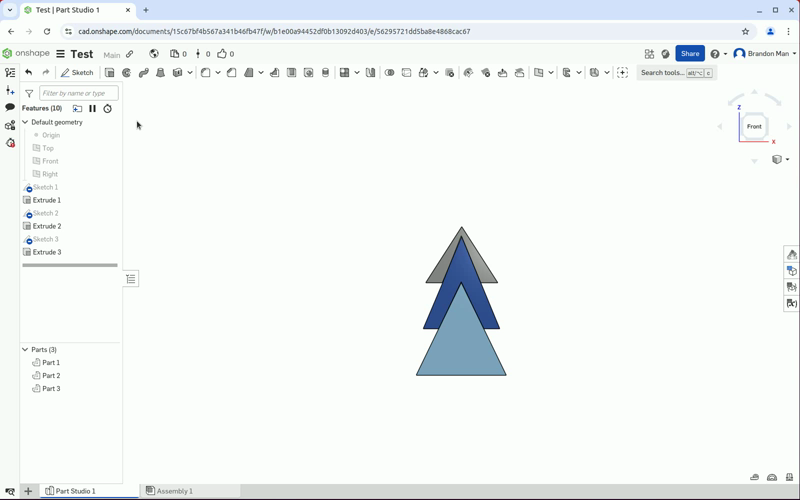
key(shift+h)
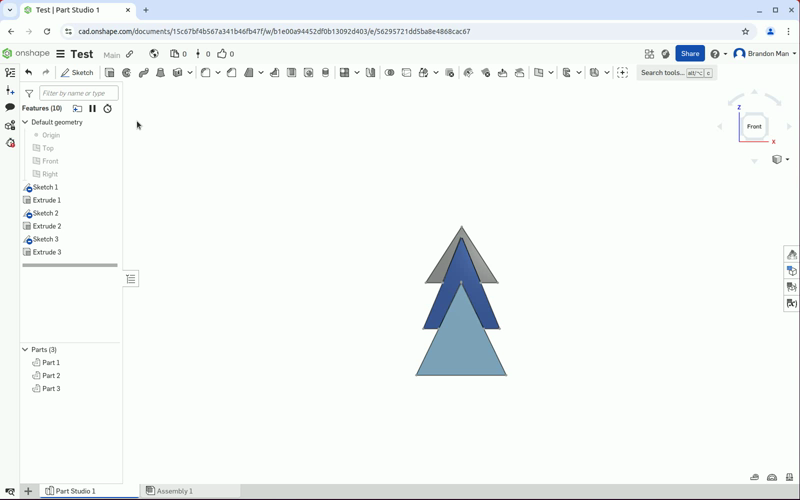
key(shift+7)
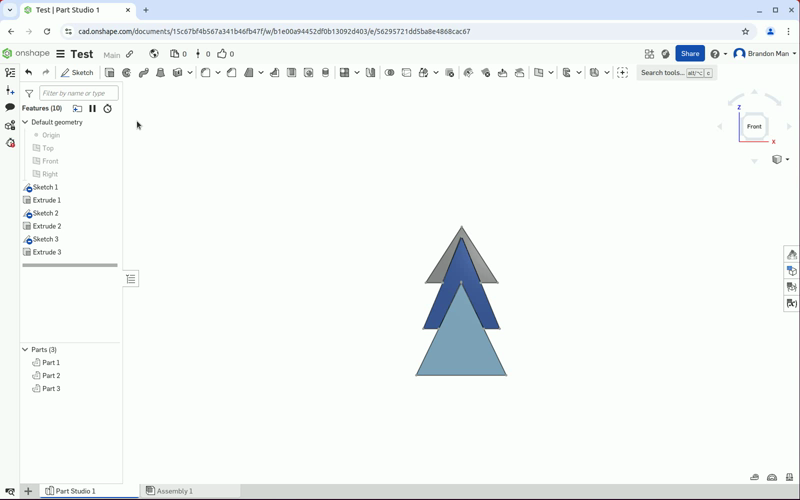
key(left, 2)
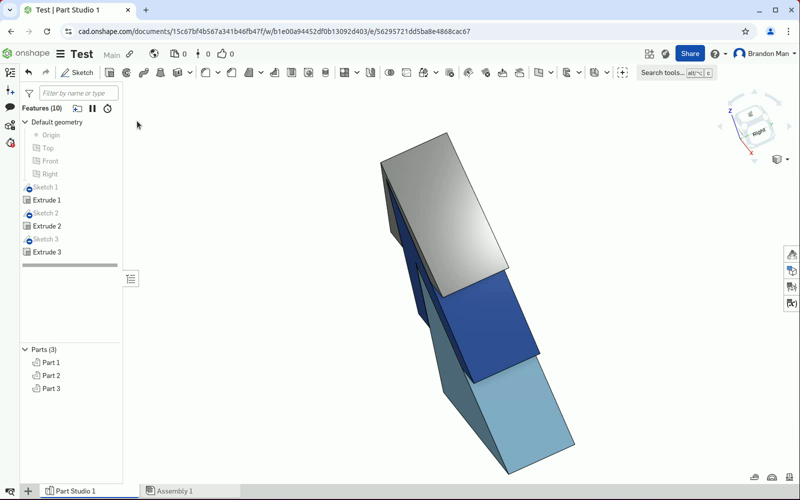
key(down, 2)
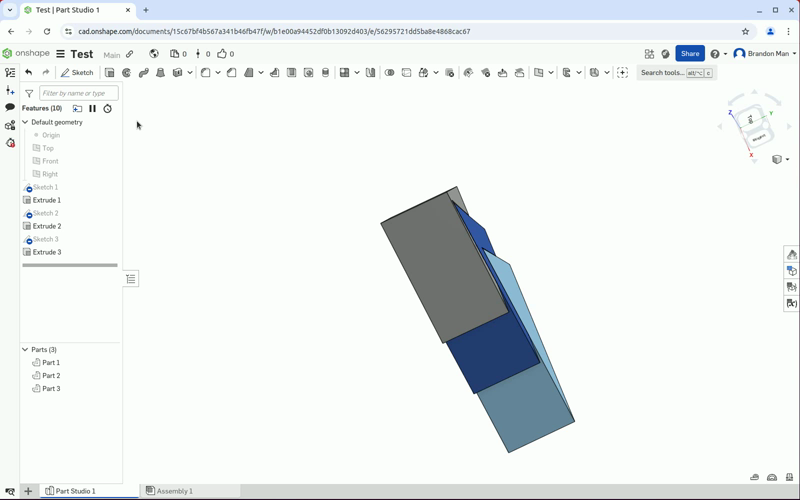
key(up, 2)
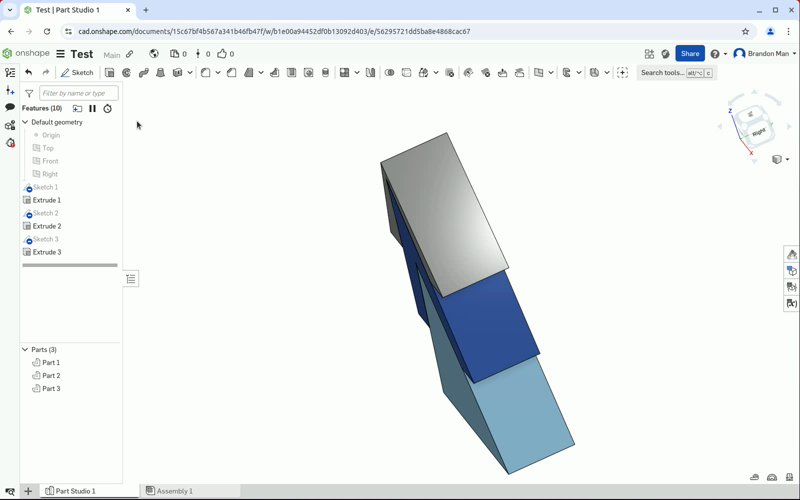
key(right, 2)
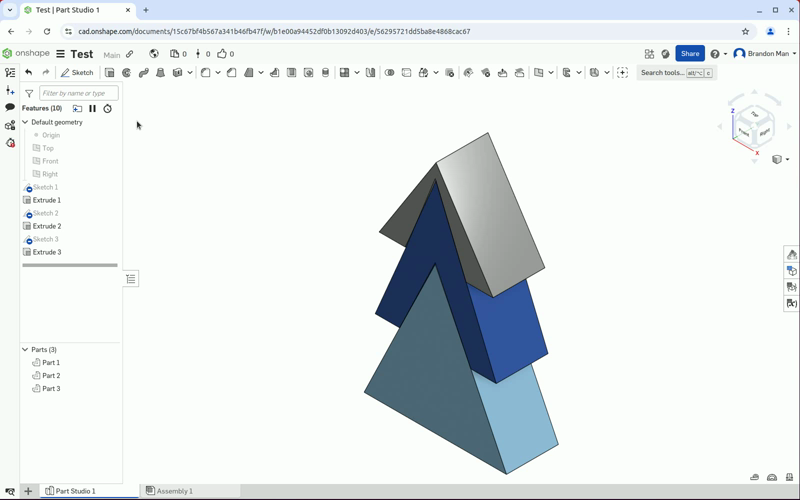
mouse_move(73, 189)
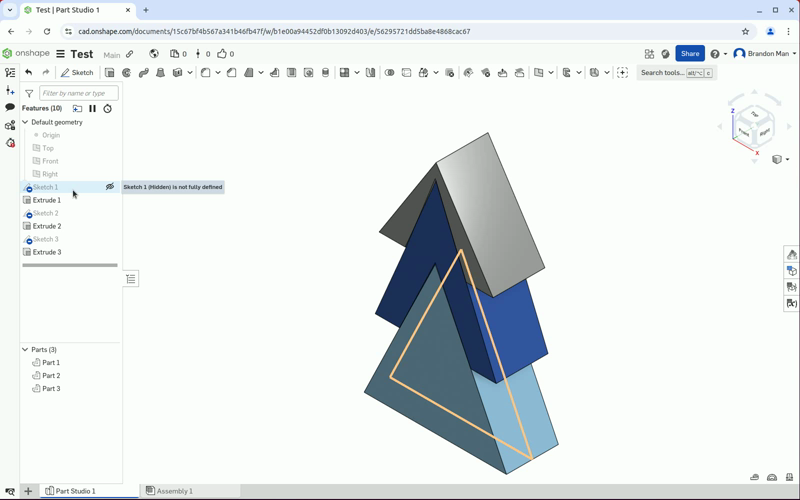
click(73, 189)